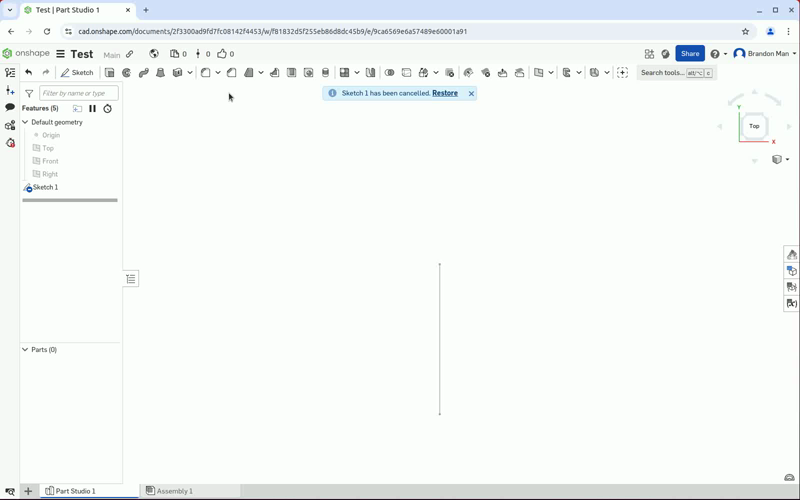
key(shift+h)
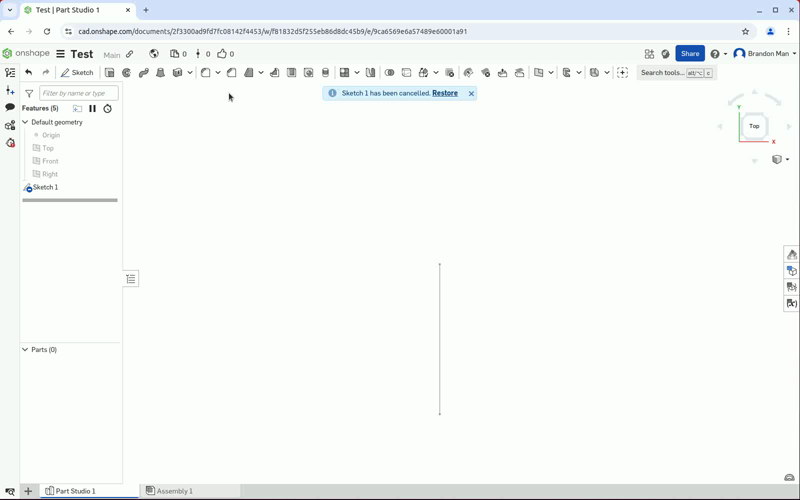
key(shift+s)
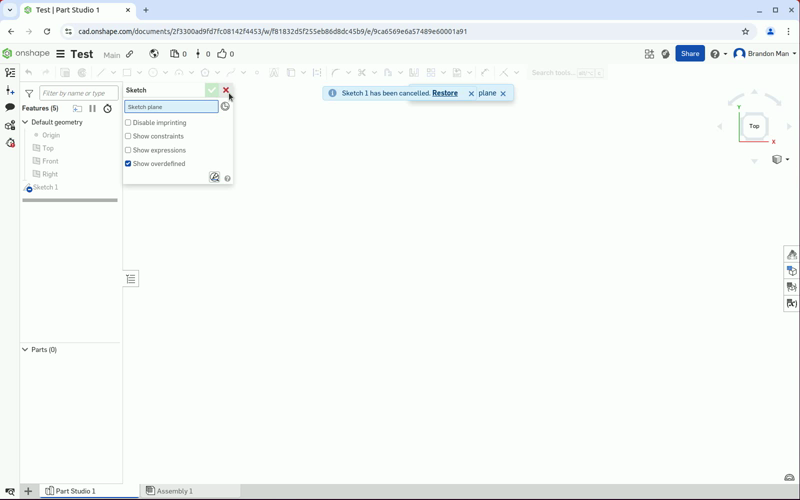
mouse_move(73, 150)
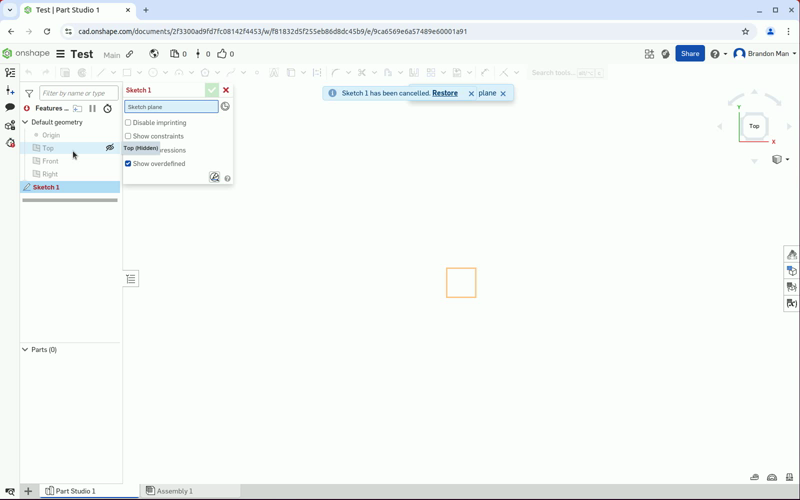
click(73, 150)
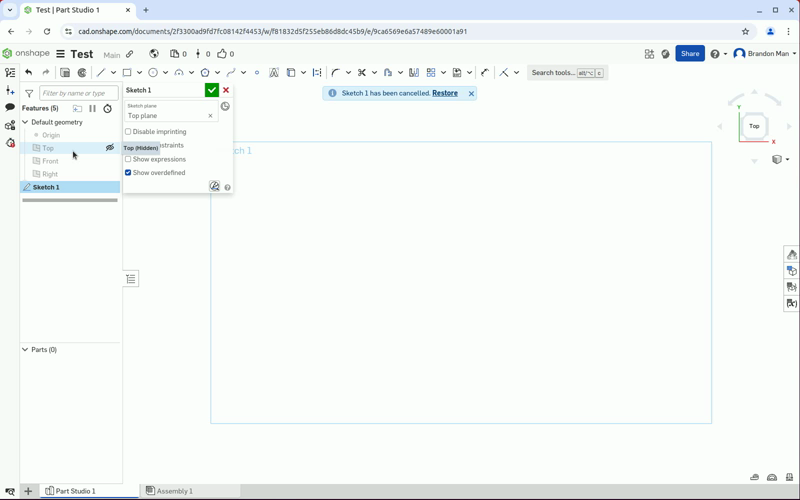
mouse_move(73, 352)
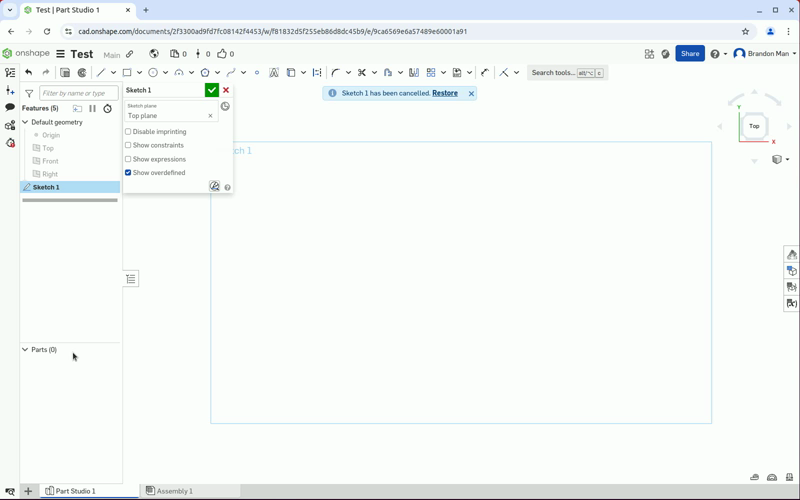
key(y)
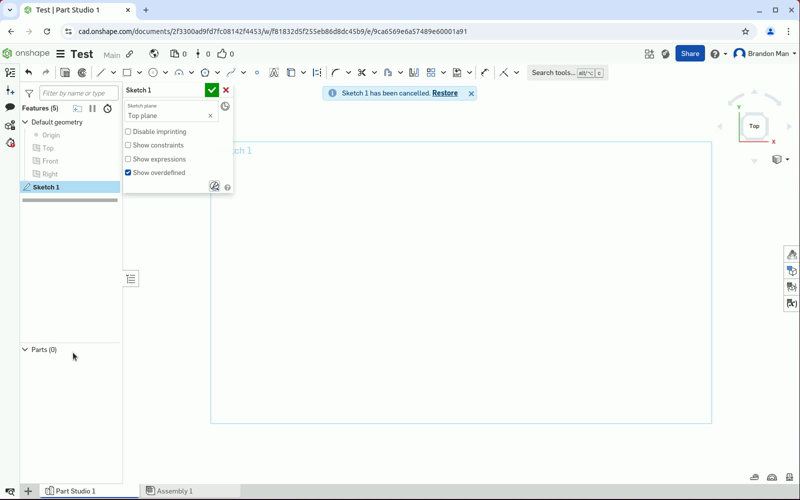
key(c)
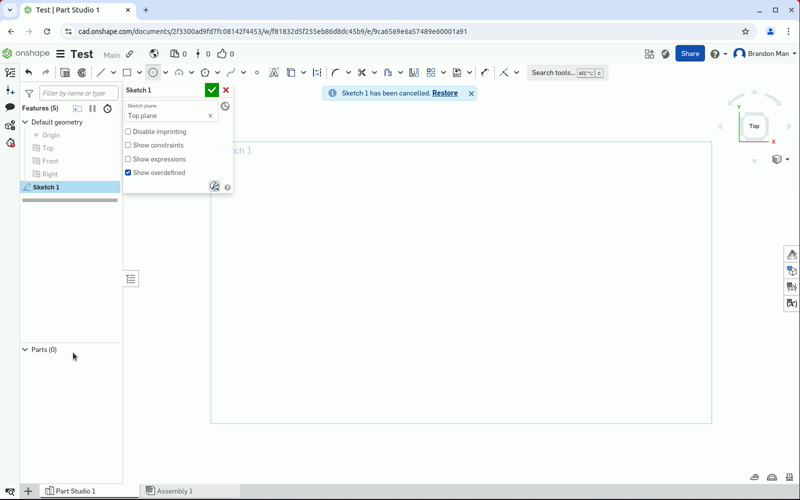
key_down(shift)
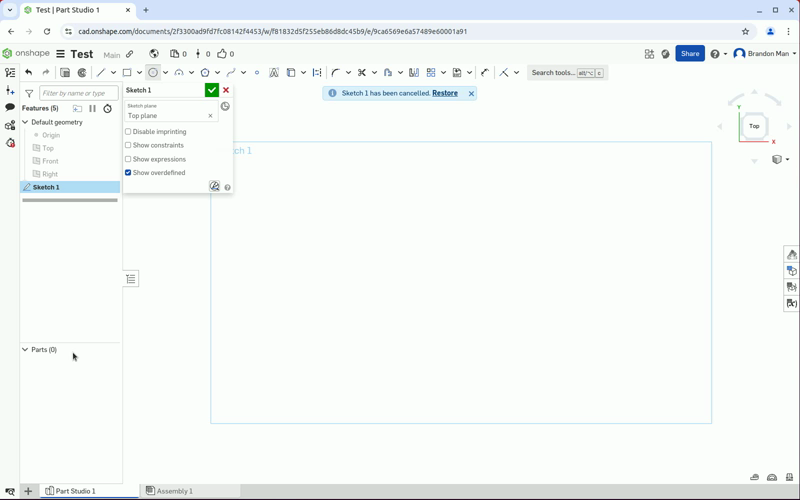
mouse_move(461, 282)
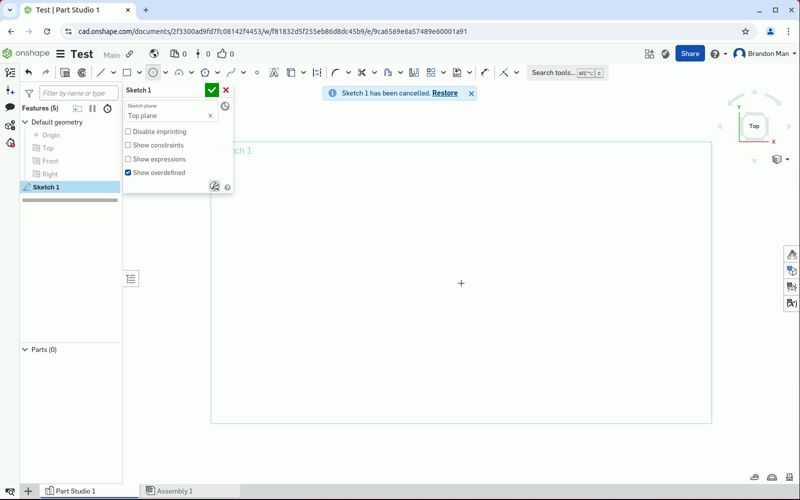
click(461, 282)
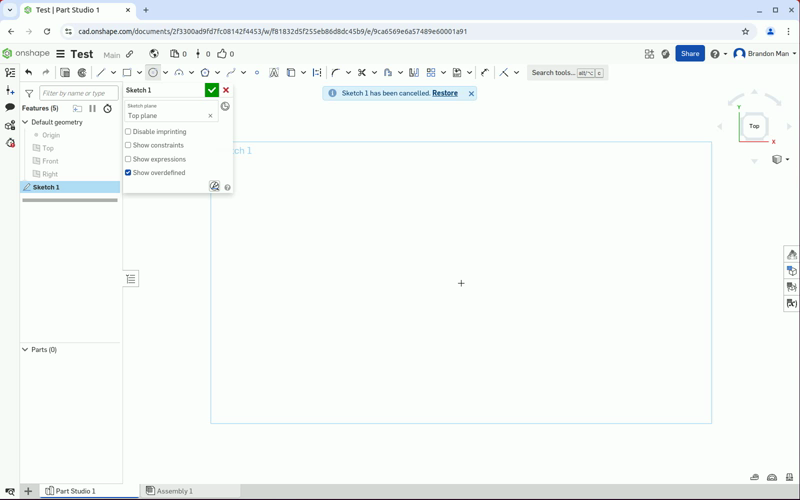
key_up(shift)
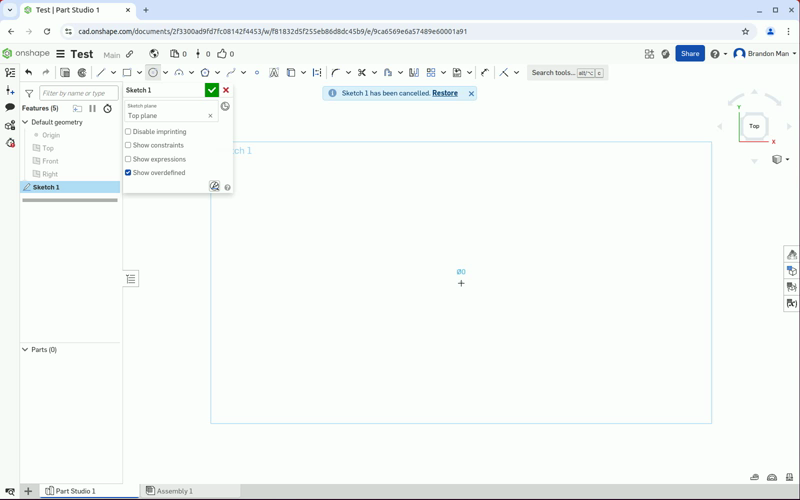
mouse_move(574, 282)
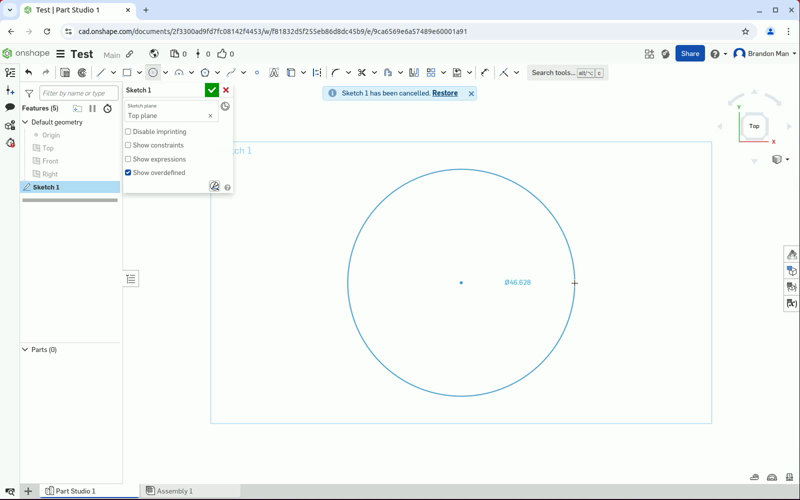
click(574, 282)
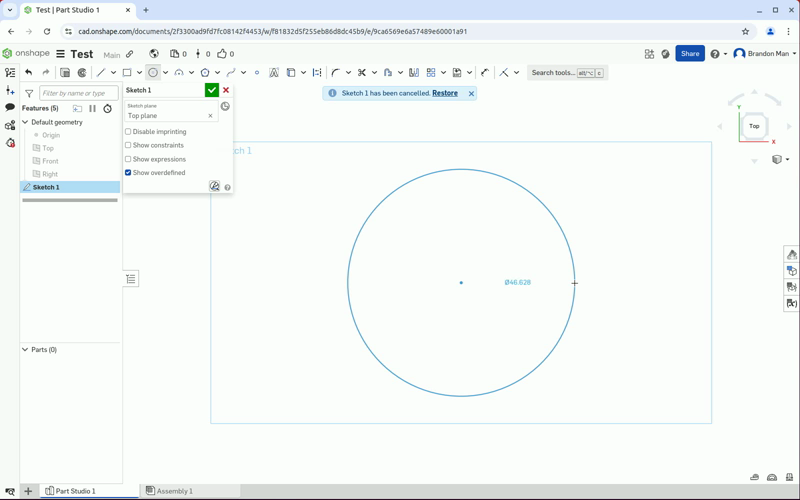
key(esc)
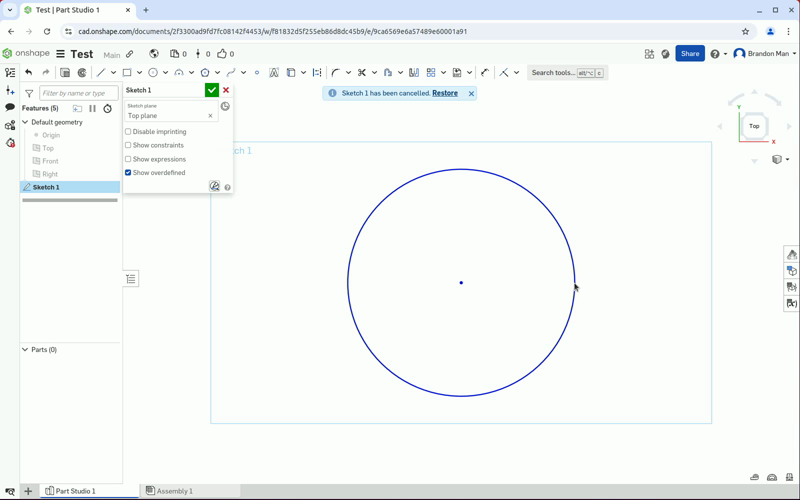
key(c)
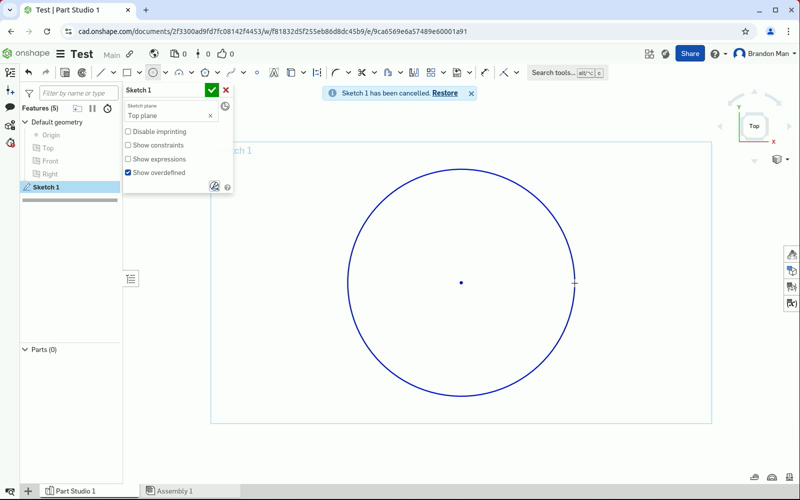
key_down(shift)
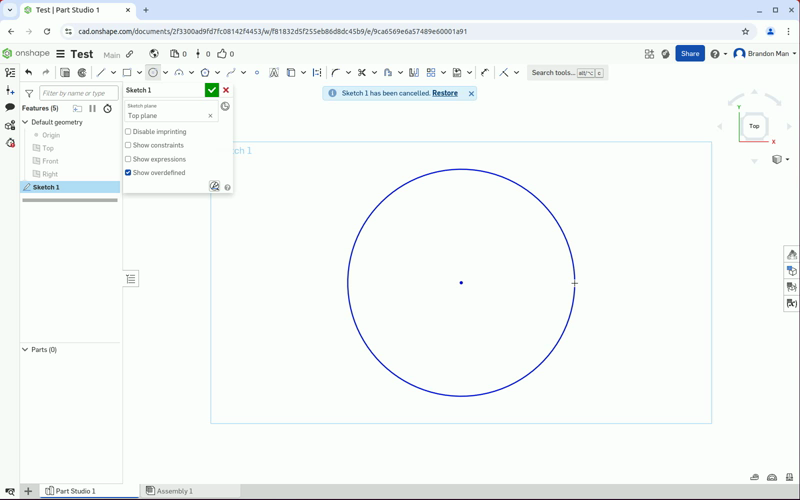
mouse_move(461, 282)
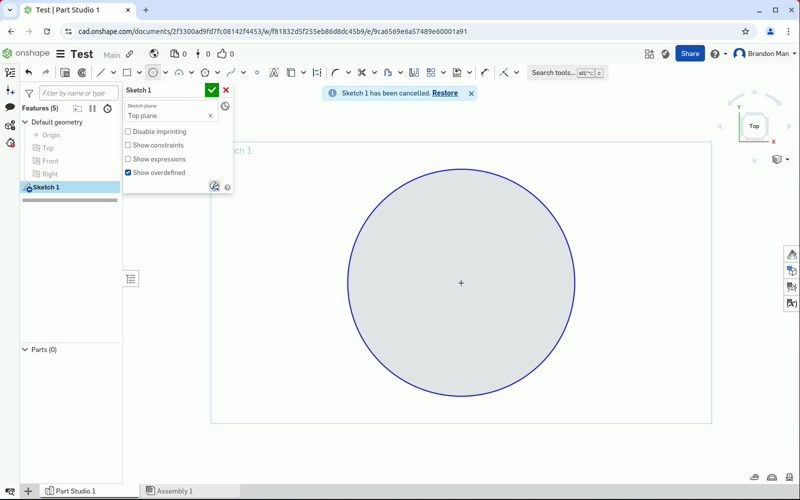
click(461, 282)
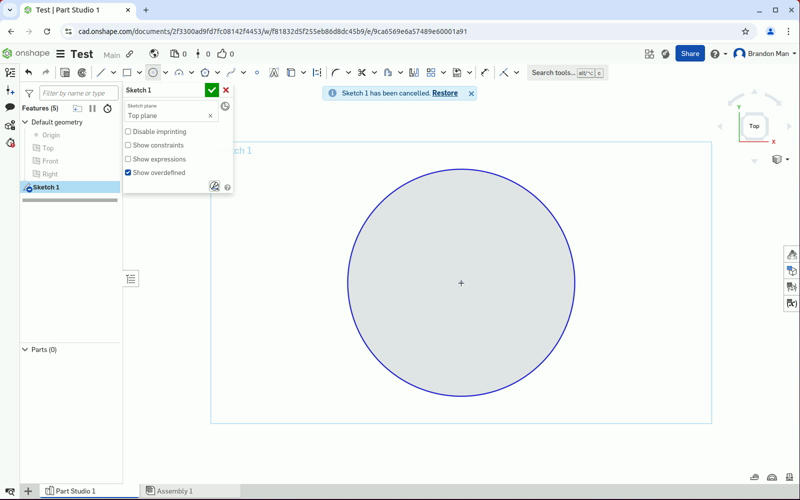
key_up(shift)
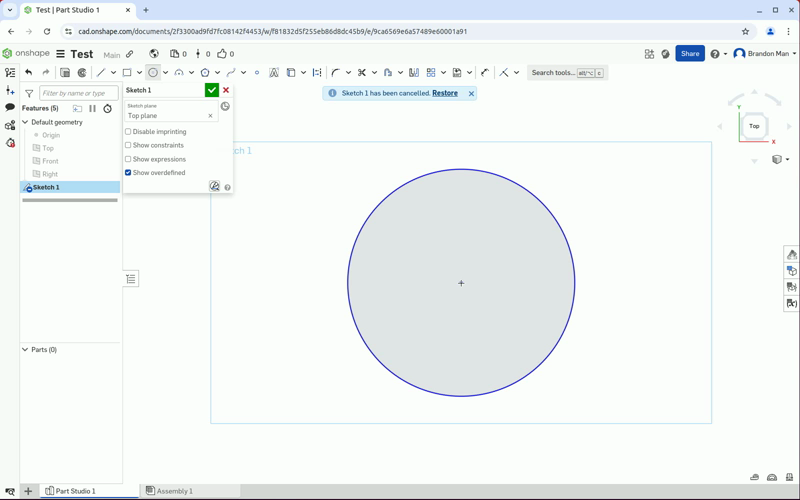
mouse_move(550, 282)
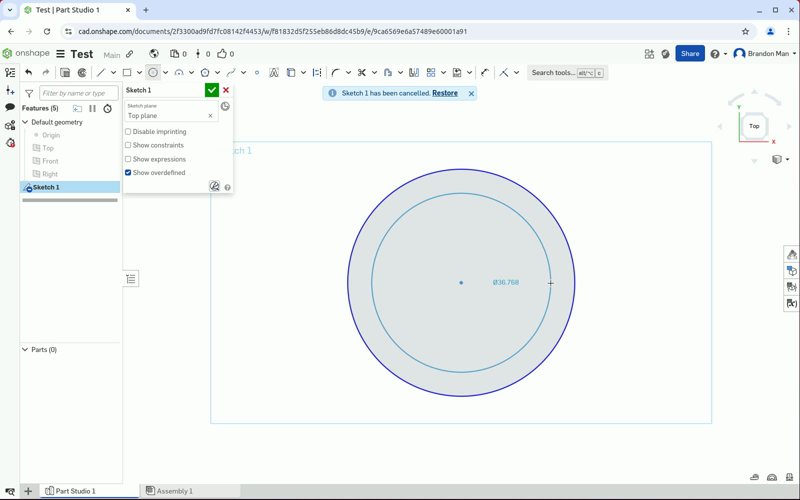
click(550, 282)
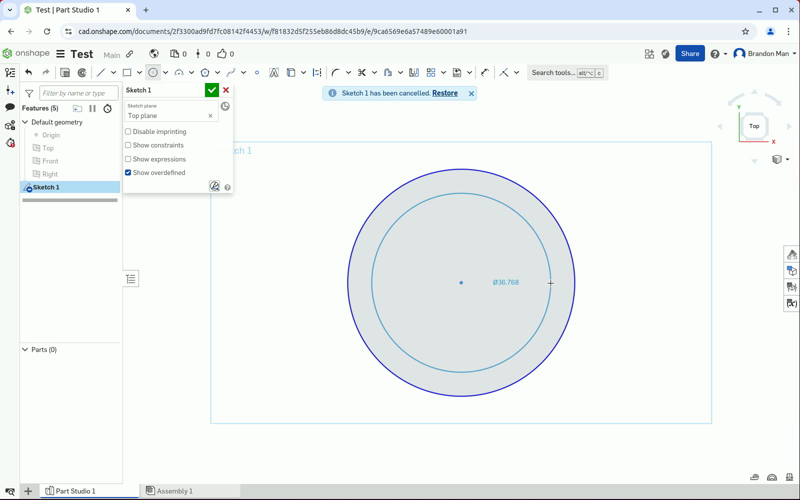
key(esc)
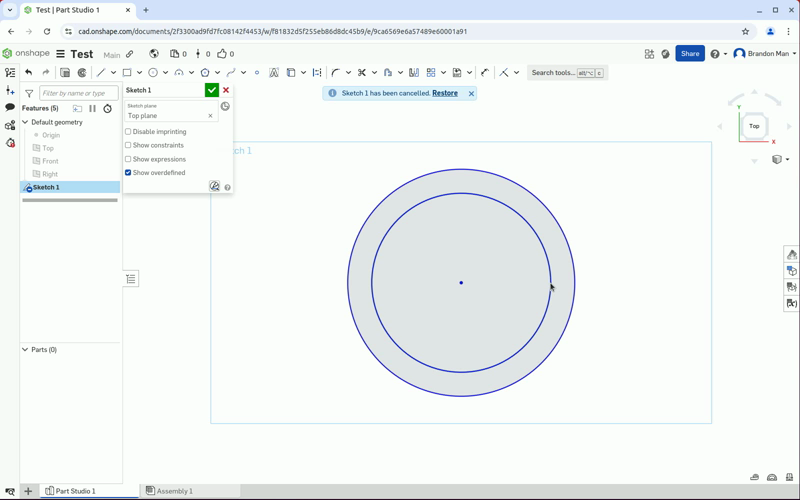
mouse_move(550, 330)
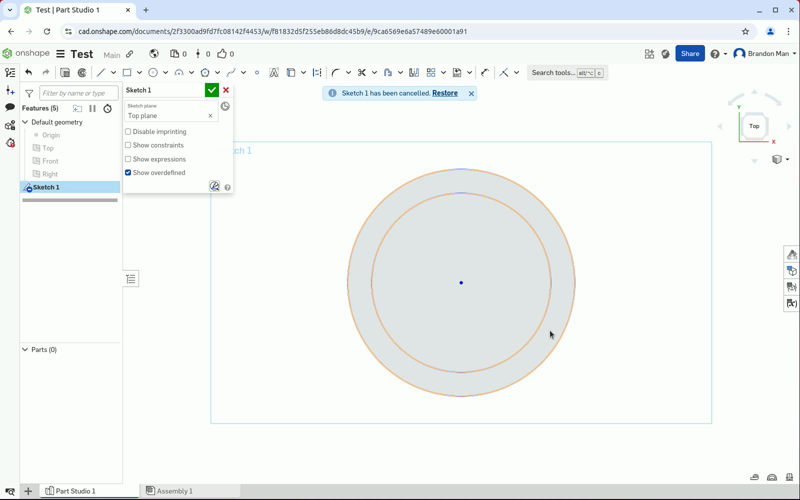
click(550, 330)
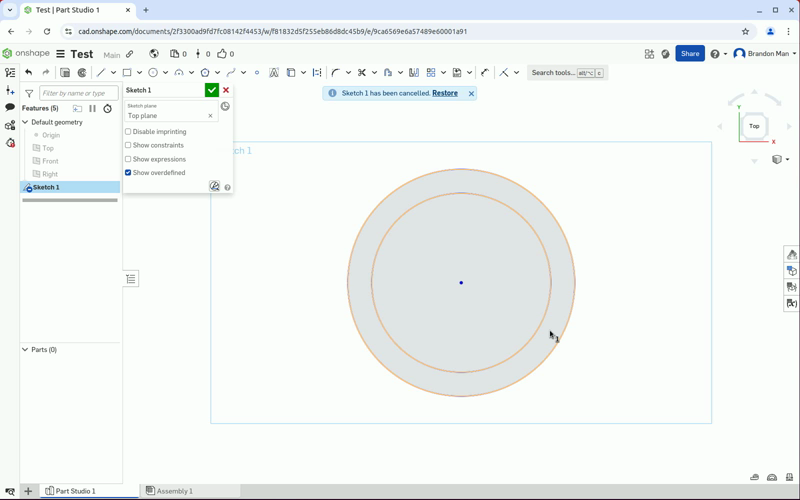
mouse_move(73, 352)
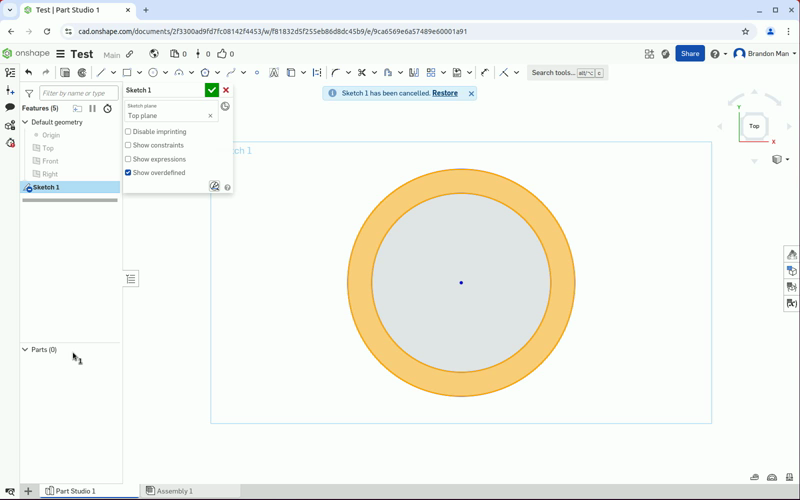
key(shift+y)
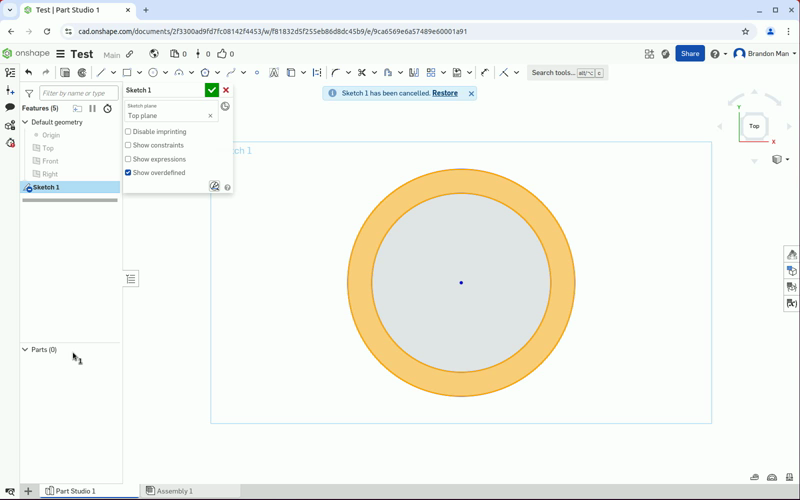
key(shift+e)
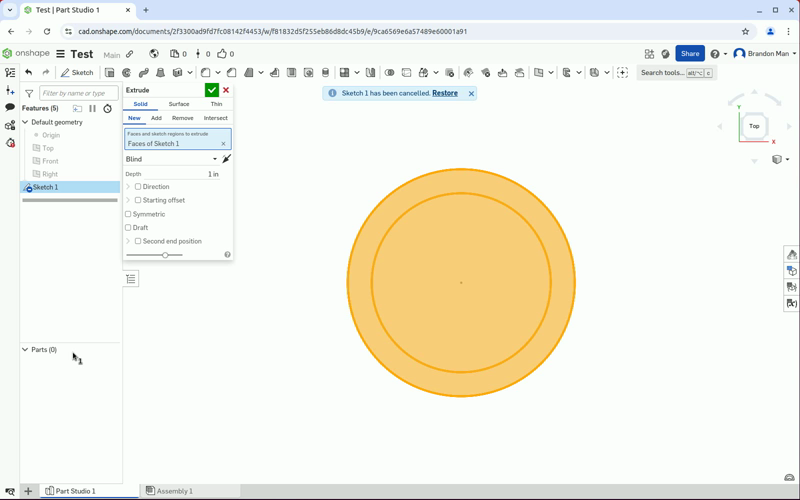
mouse_move(143, 106)
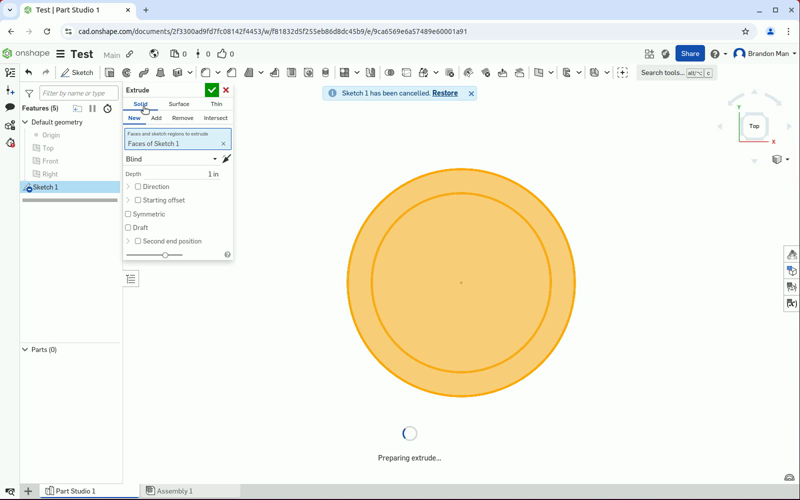
click(143, 106)
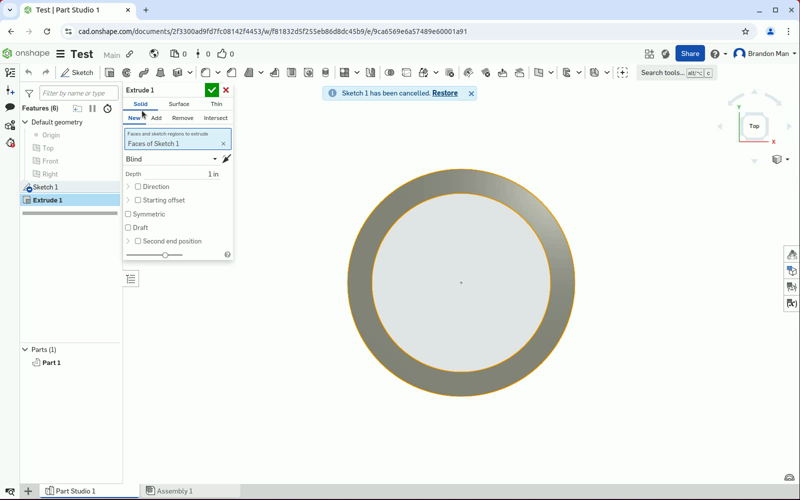
mouse_move(137, 120)
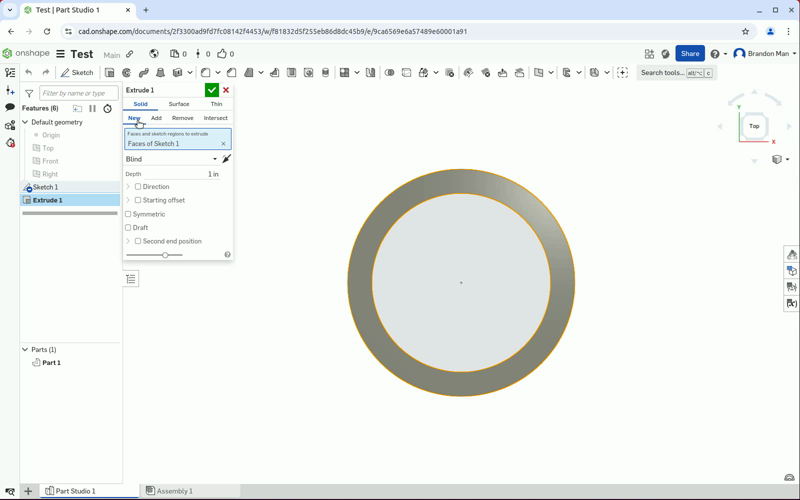
click(137, 120)
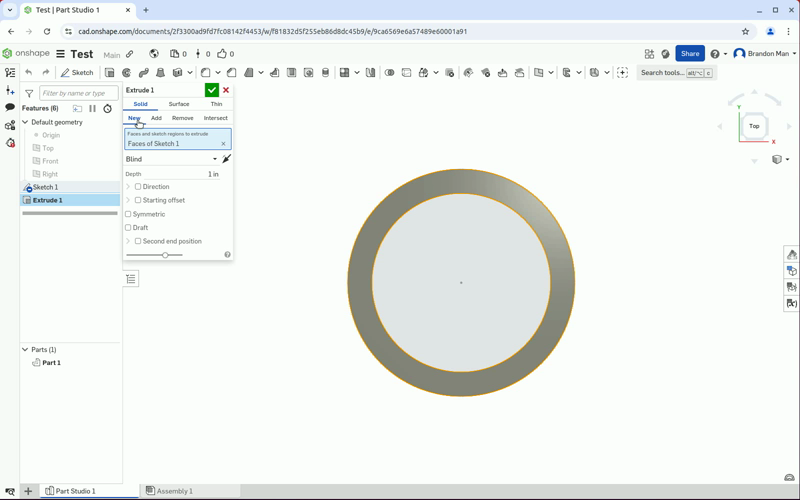
key(tab, 4)
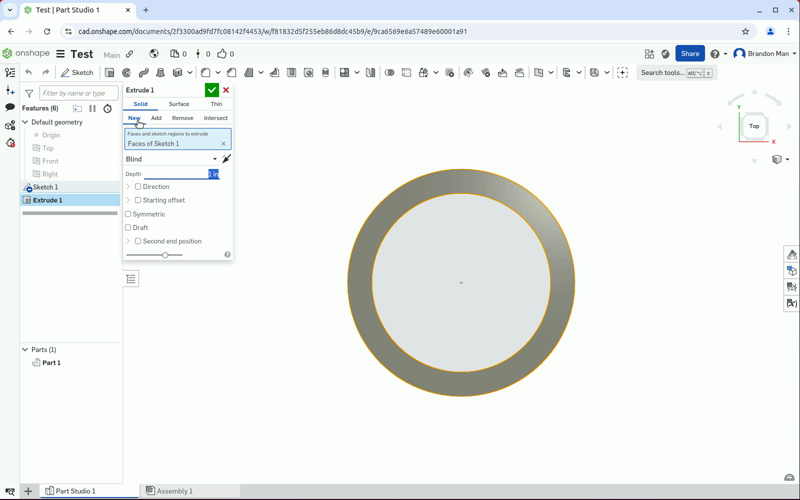
text(-2.407)
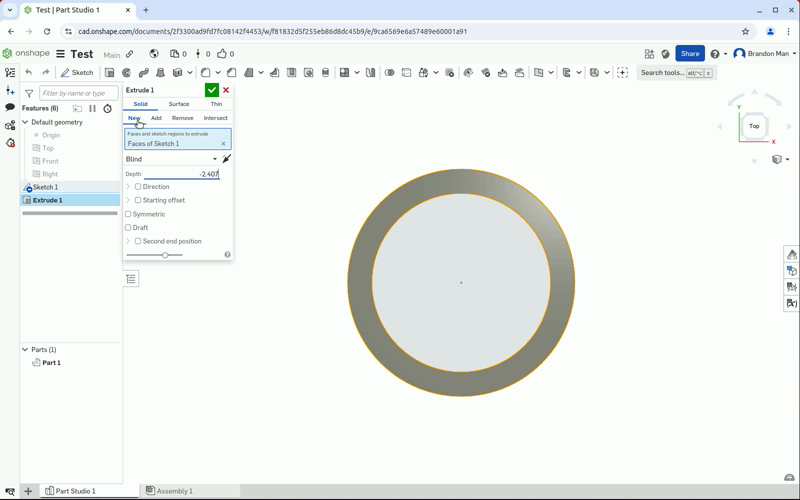
key(enter)
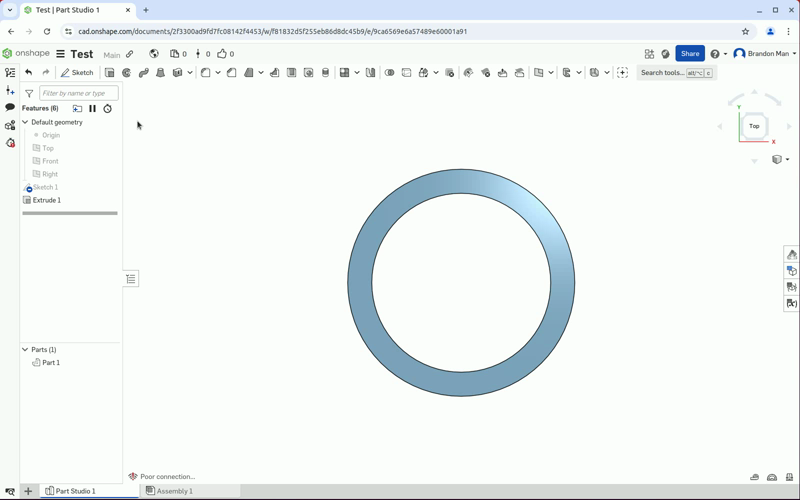
key(shift+h)
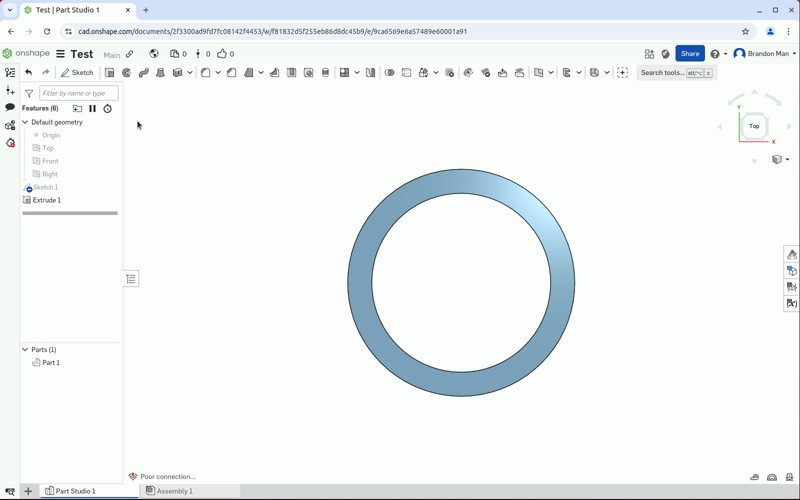
key(shift+h)
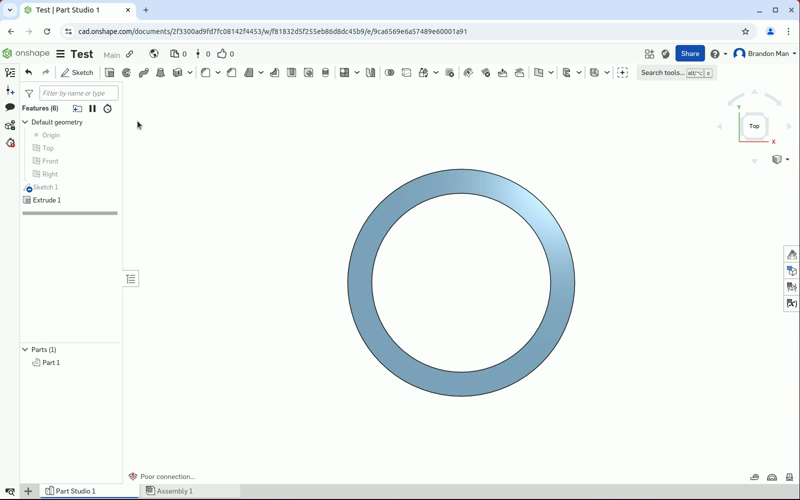
mouse_move(73, 189)
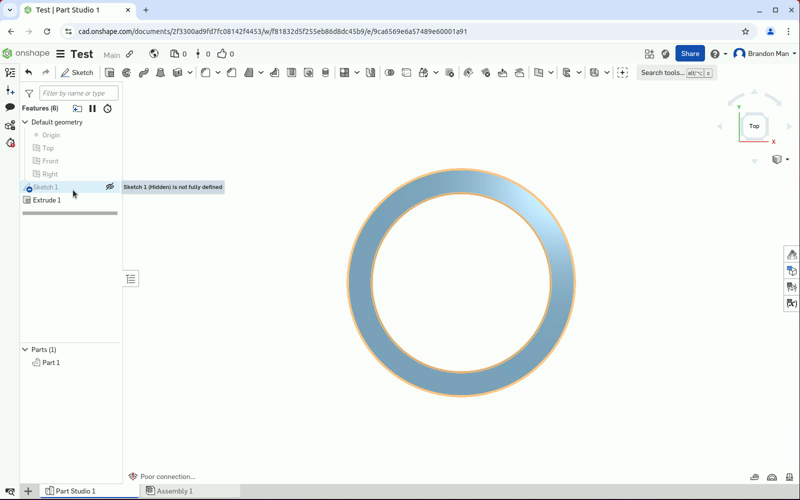
click(73, 189)
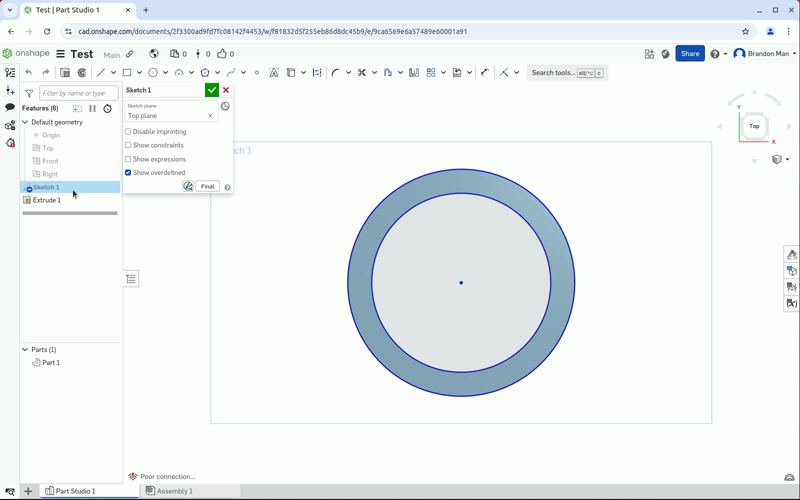
mouse_move(229, 92)
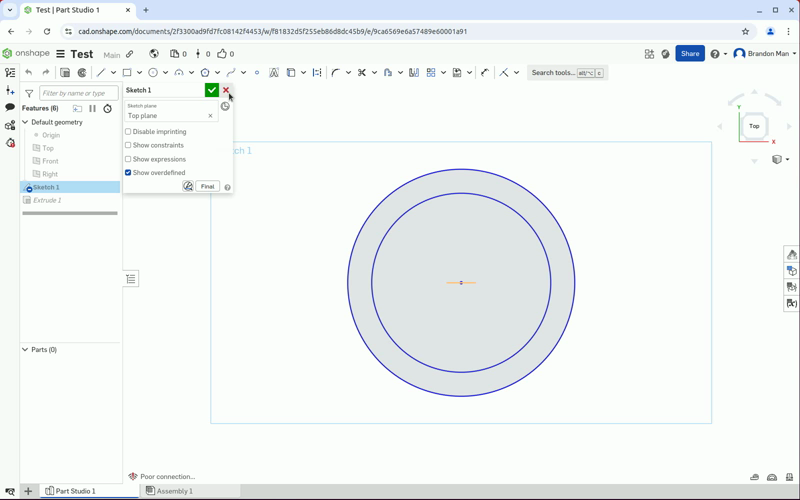
click(229, 92)
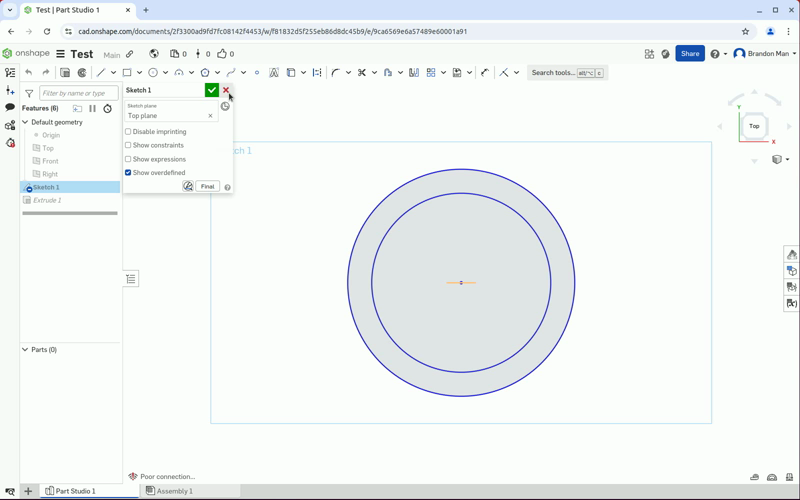
key(shift+s)
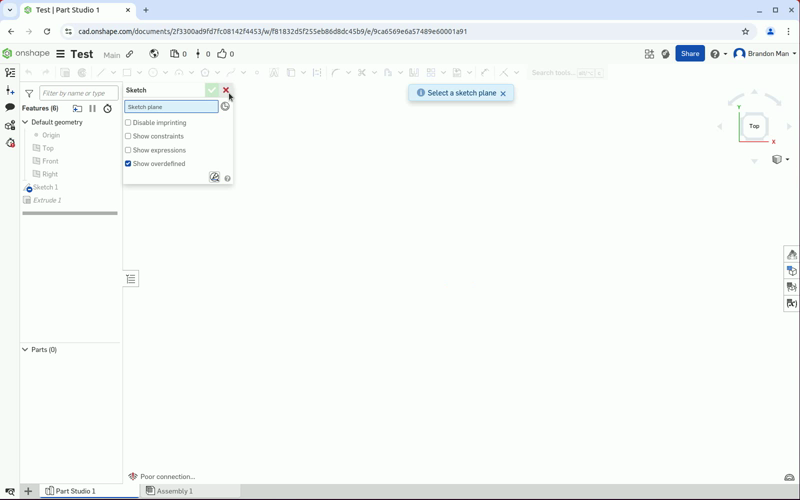
mouse_move(73, 150)
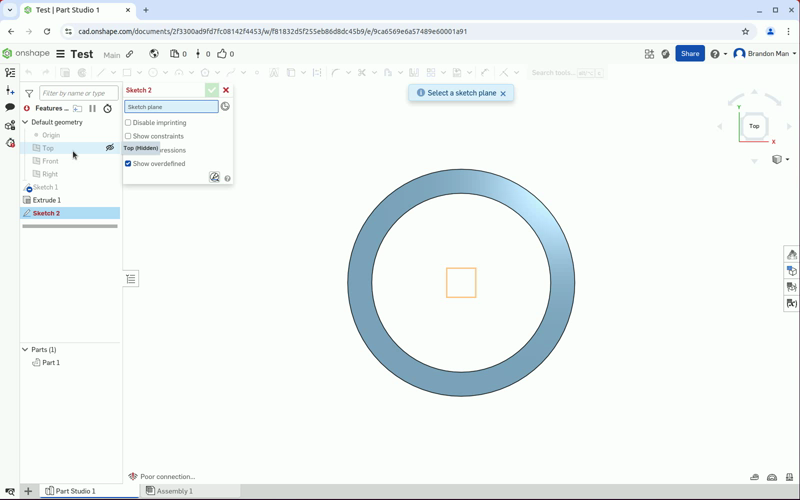
click(73, 150)
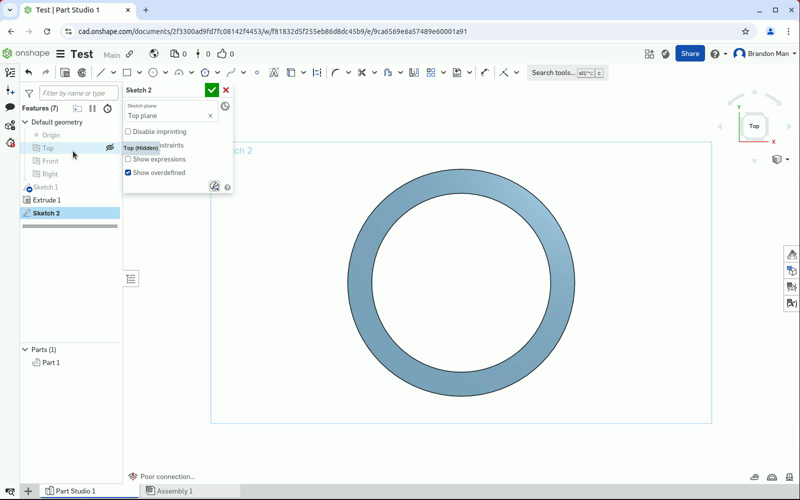
mouse_move(73, 352)
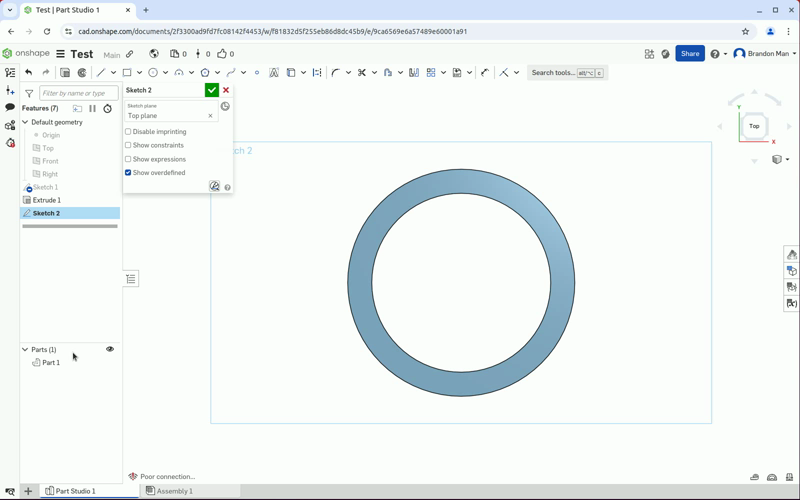
key(y)
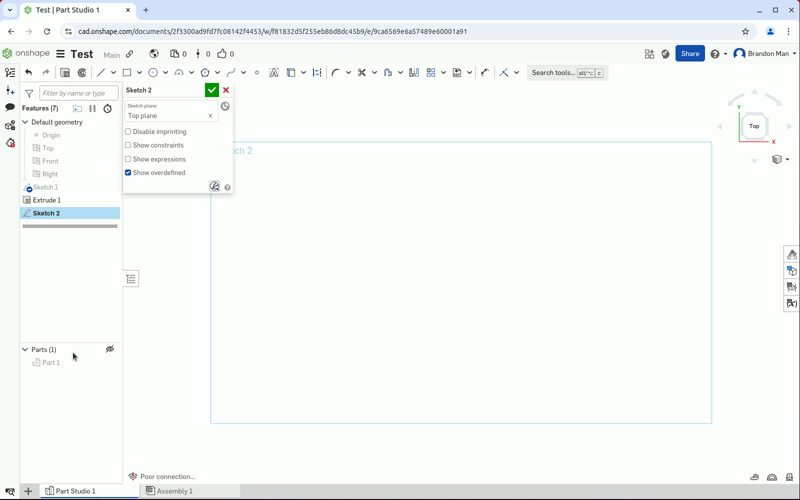
key(c)
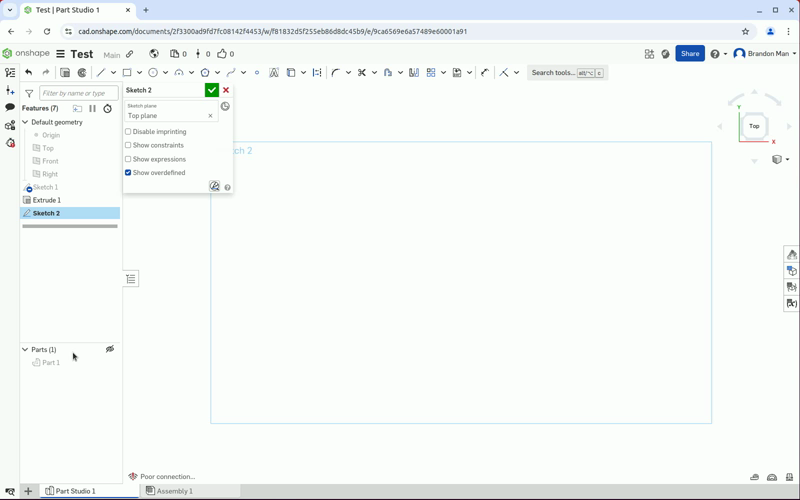
key_down(shift)
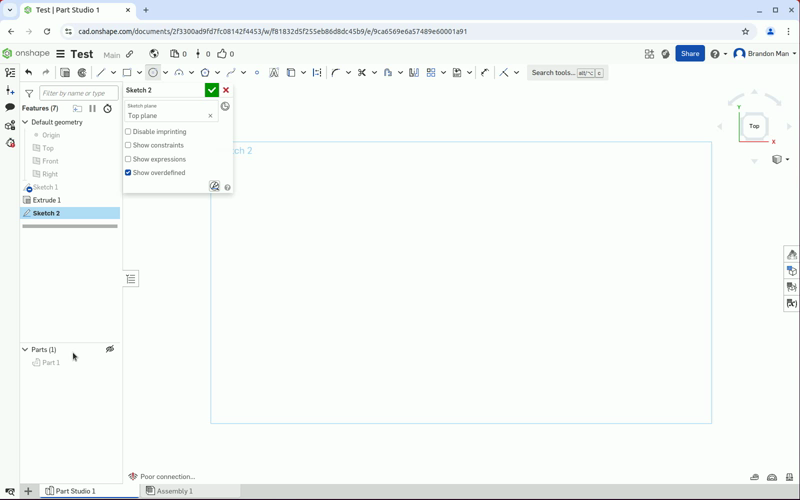
mouse_move(461, 282)
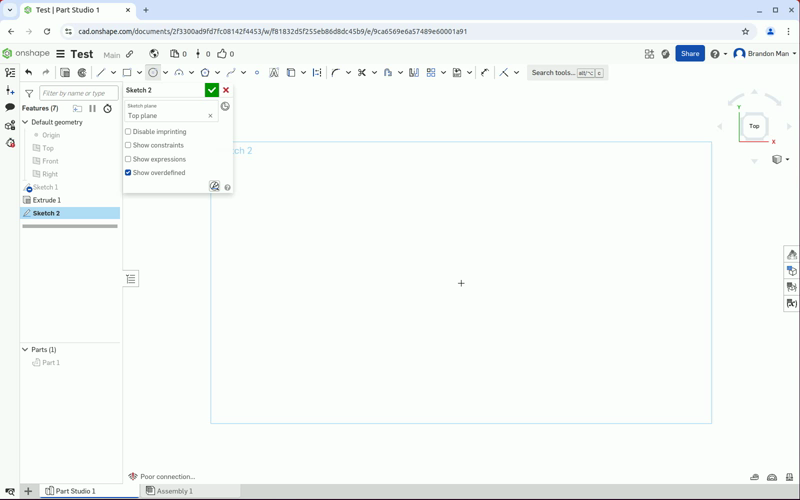
click(461, 282)
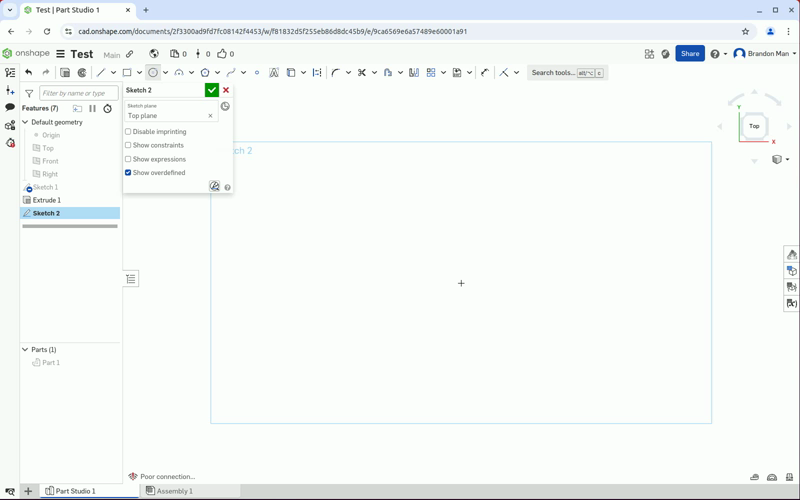
key_up(shift)
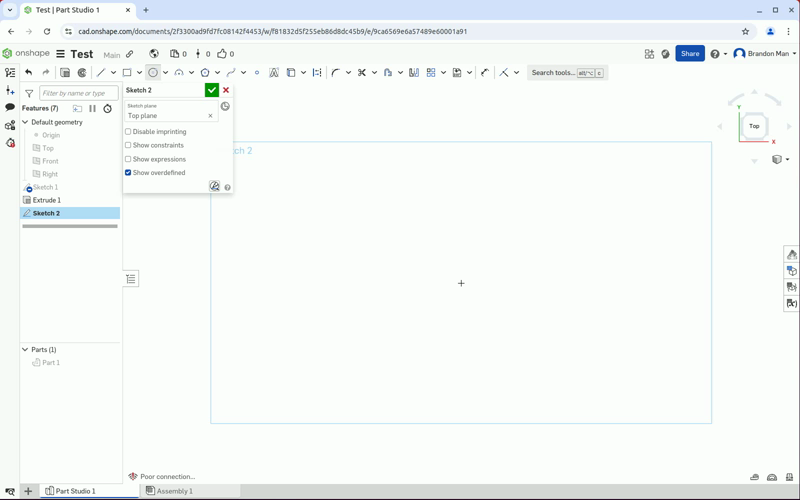
mouse_move(552, 282)
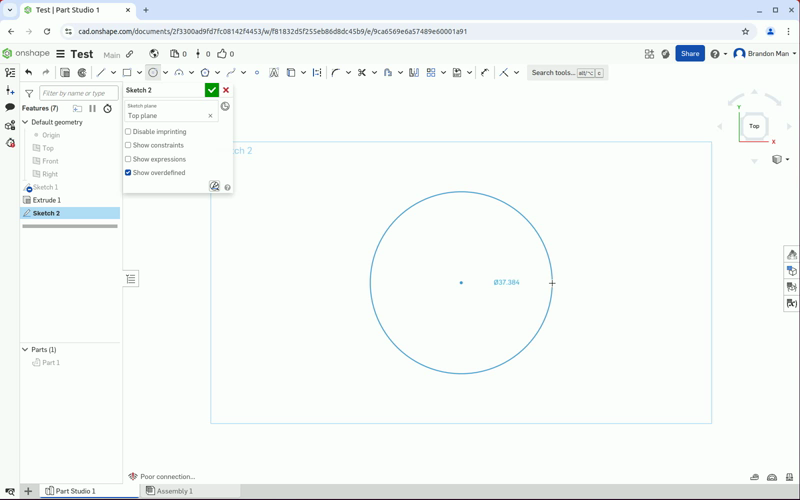
click(552, 282)
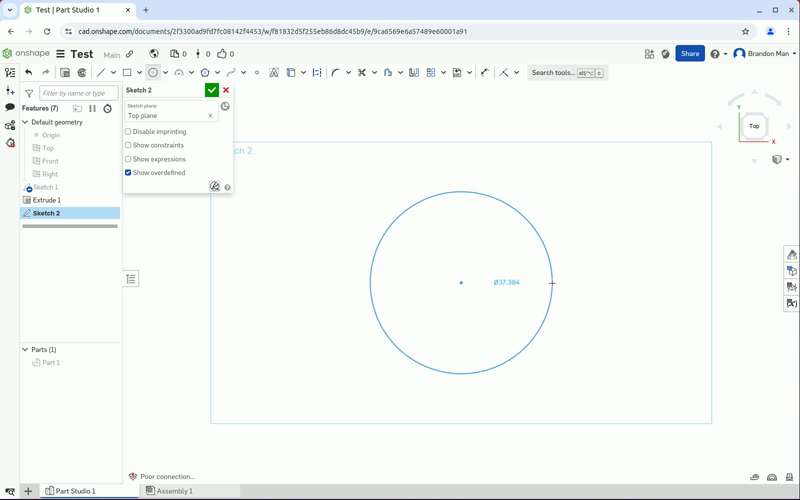
key(esc)
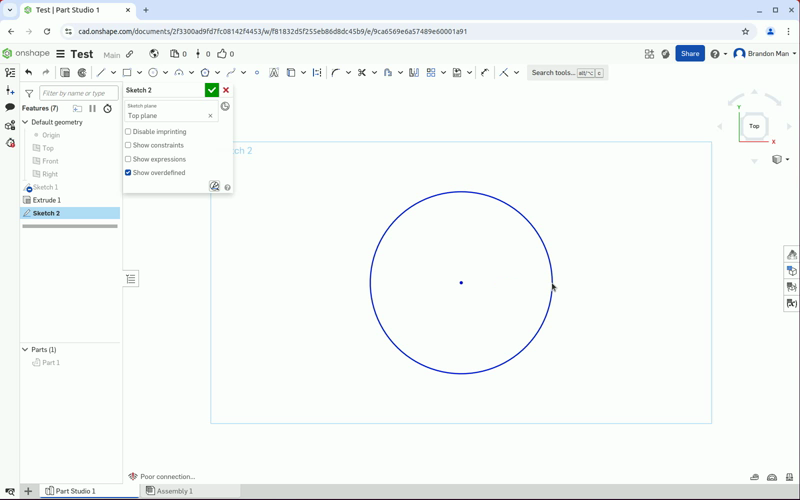
key(c)
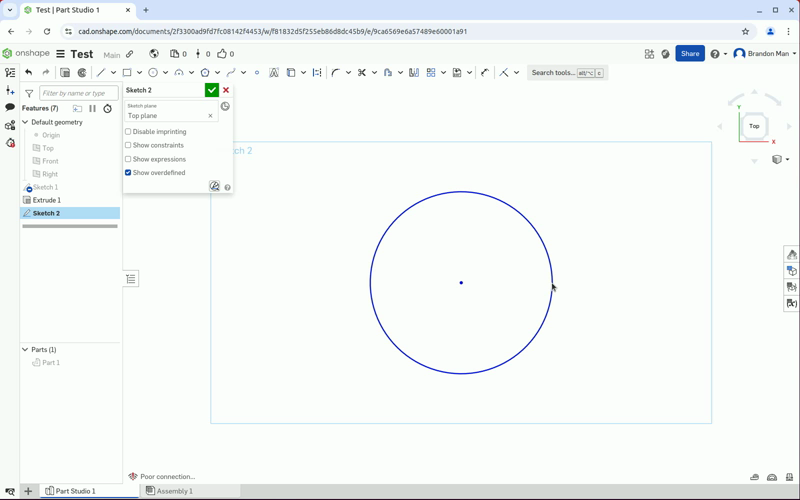
key_down(shift)
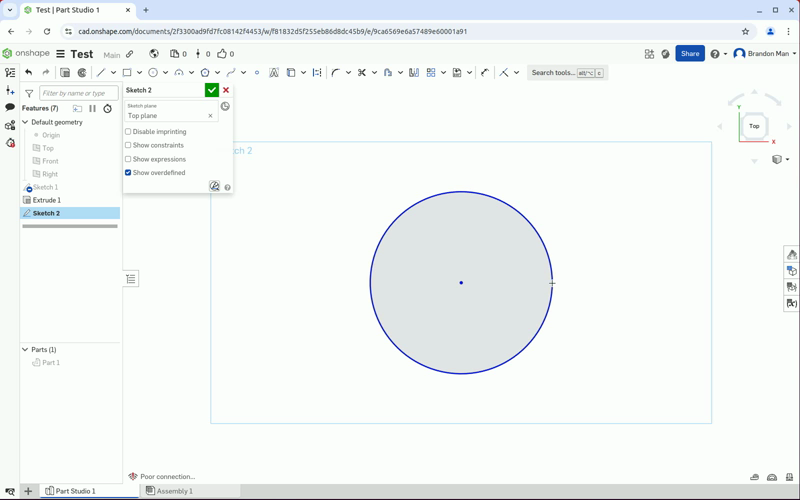
mouse_move(461, 282)
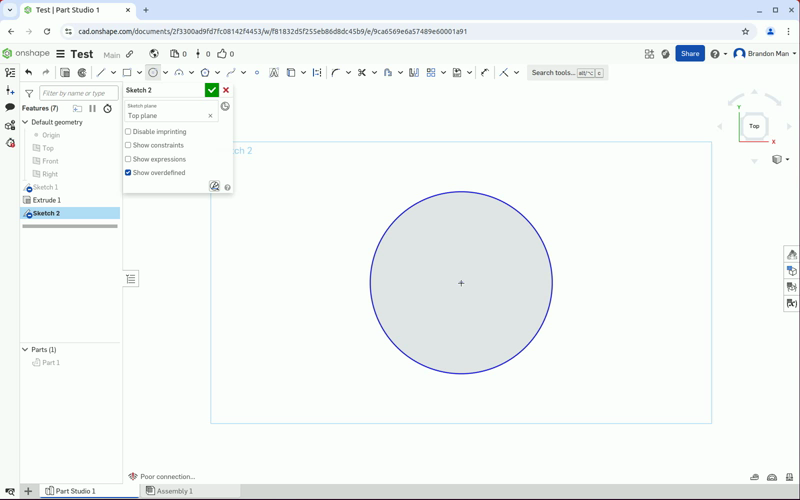
click(461, 282)
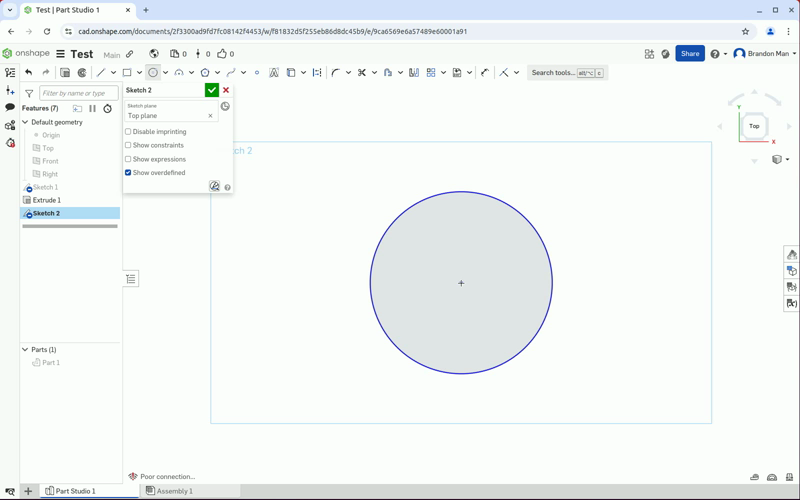
key_up(shift)
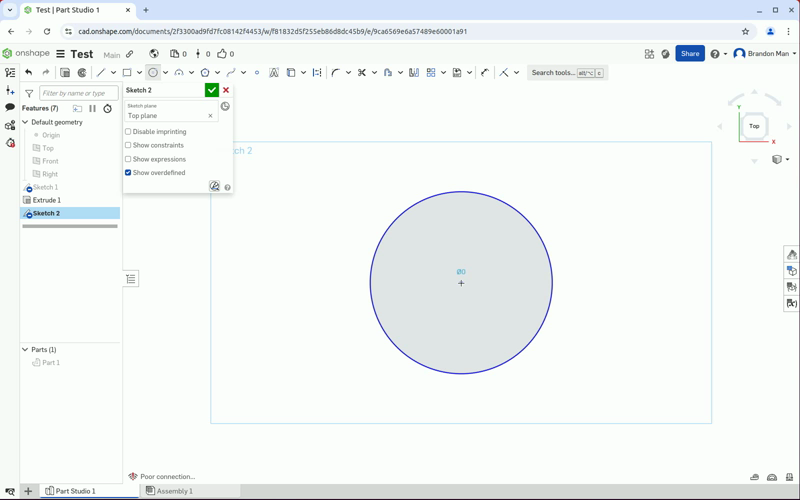
mouse_move(540, 282)
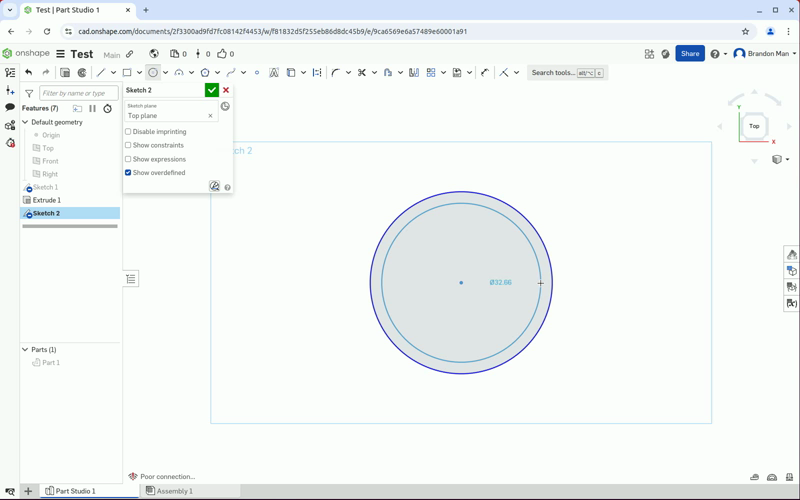
click(540, 282)
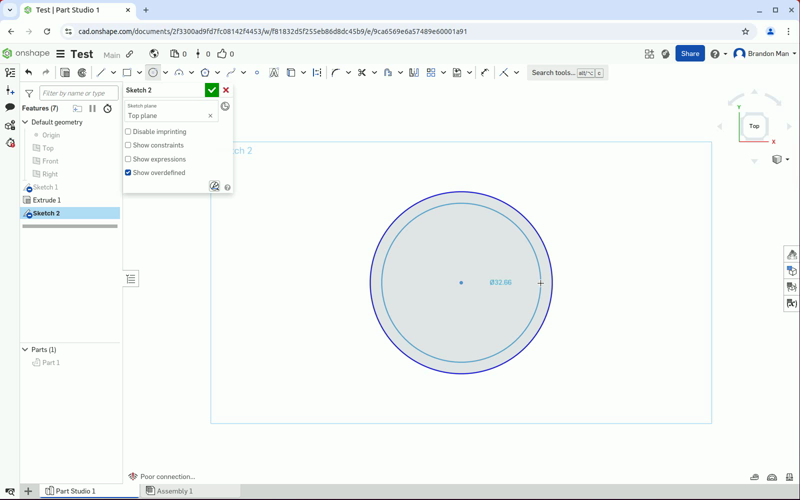
key(esc)
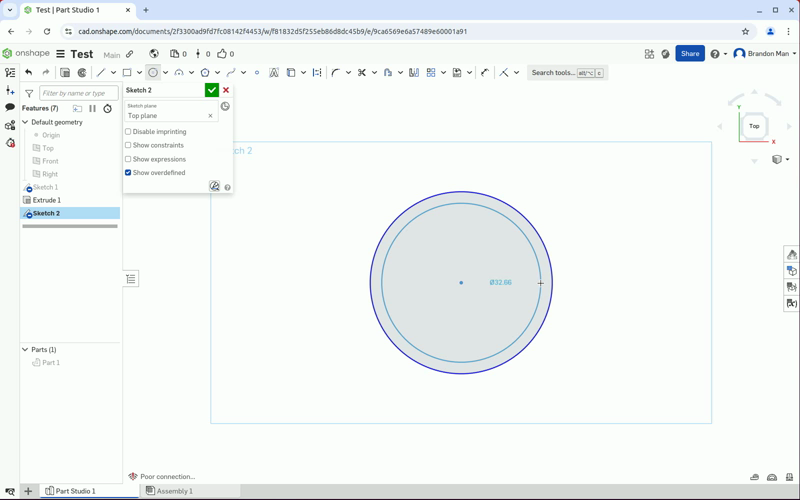
mouse_move(399, 222)
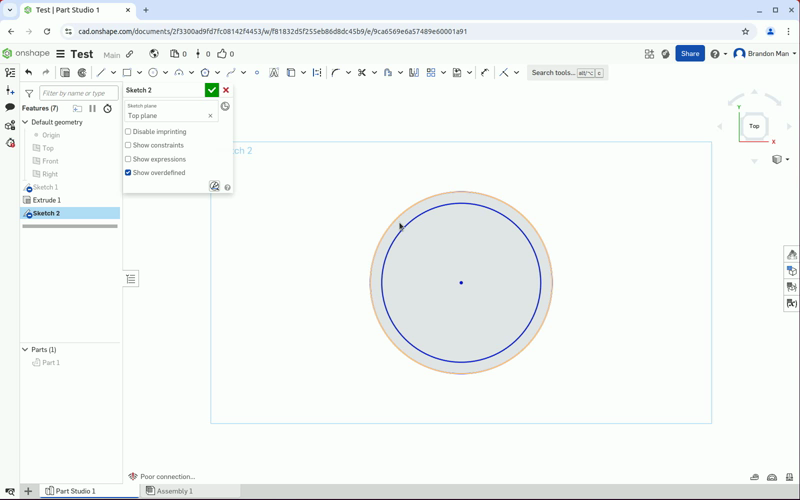
click(399, 222)
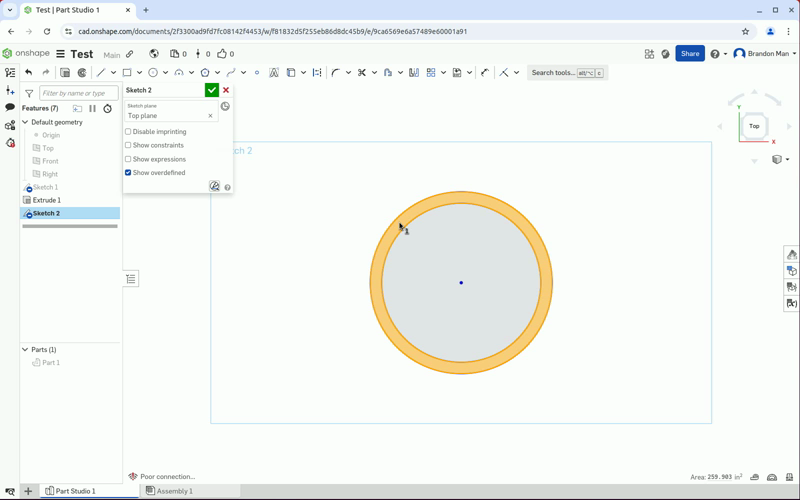
mouse_move(73, 352)
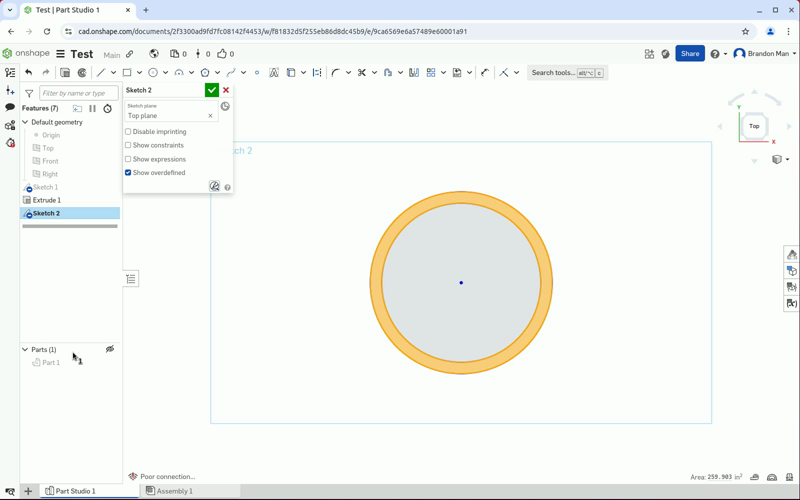
key(shift+y)
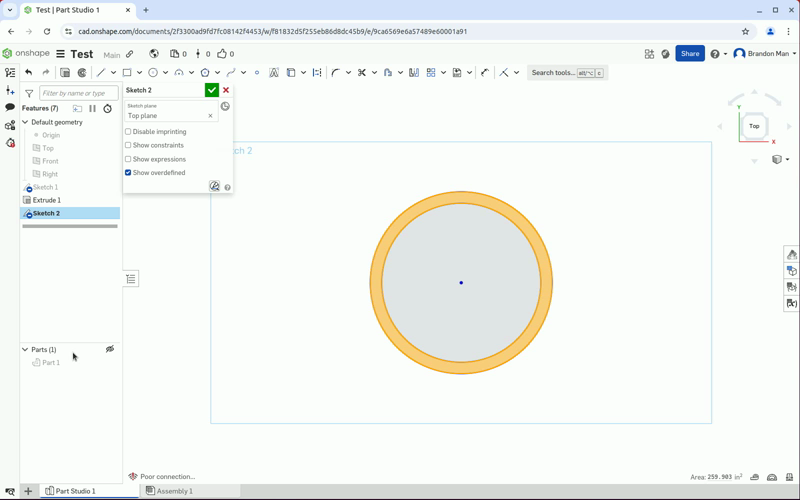
key(shift+e)
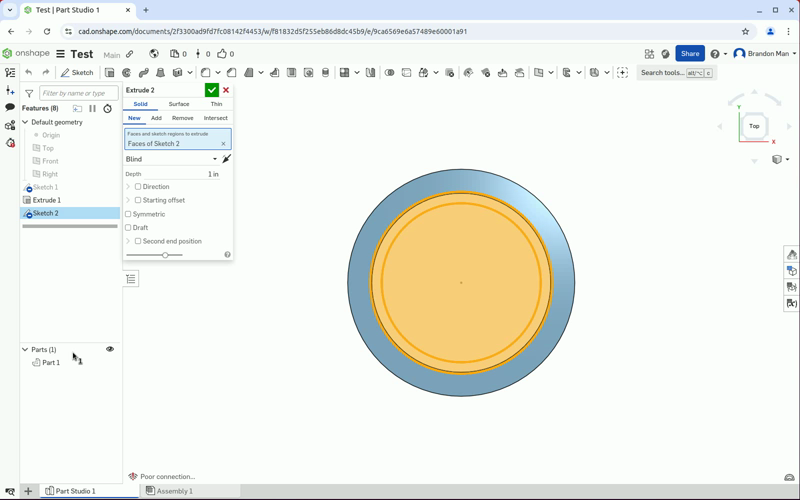
mouse_move(143, 106)
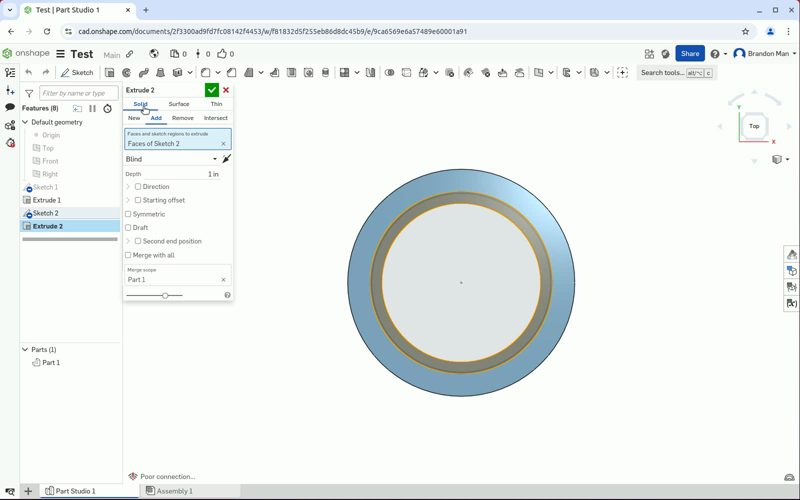
click(143, 106)
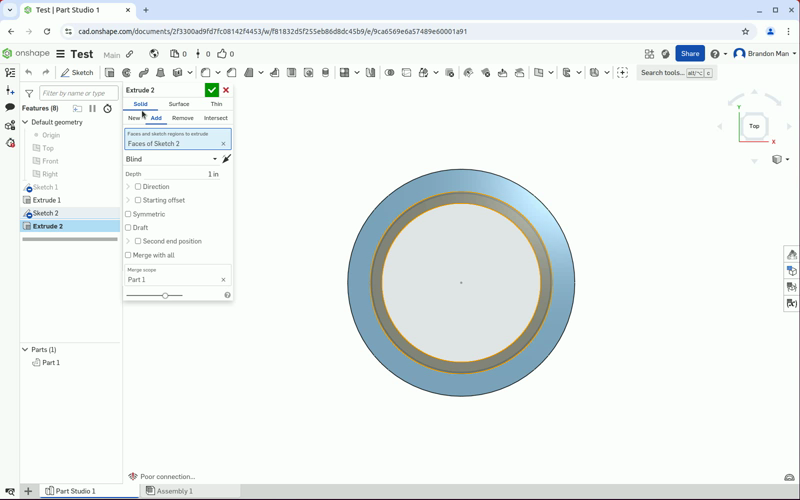
mouse_move(137, 120)
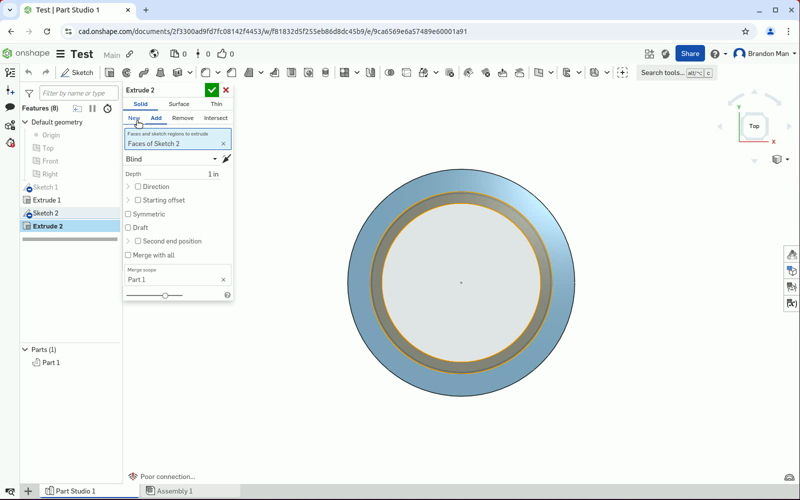
click(137, 120)
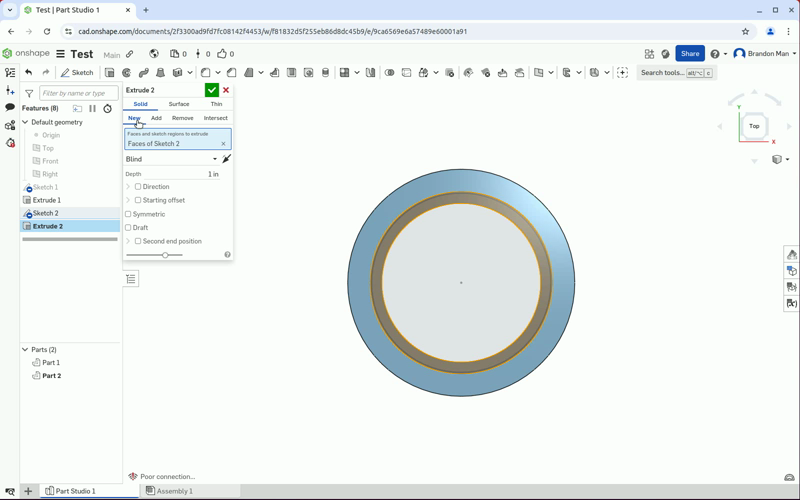
key(tab, 4)
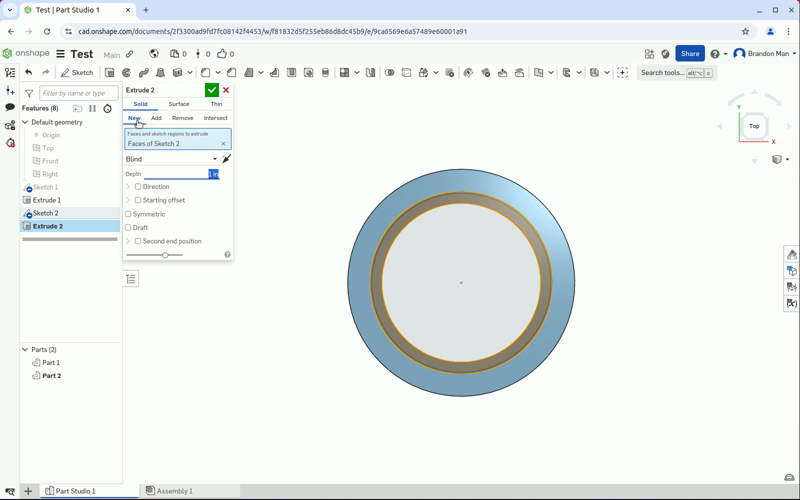
text(-2.407)
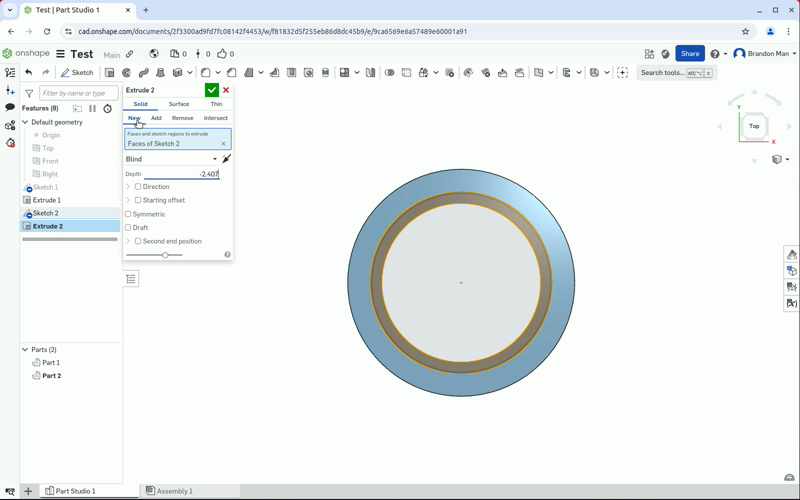
key(enter)
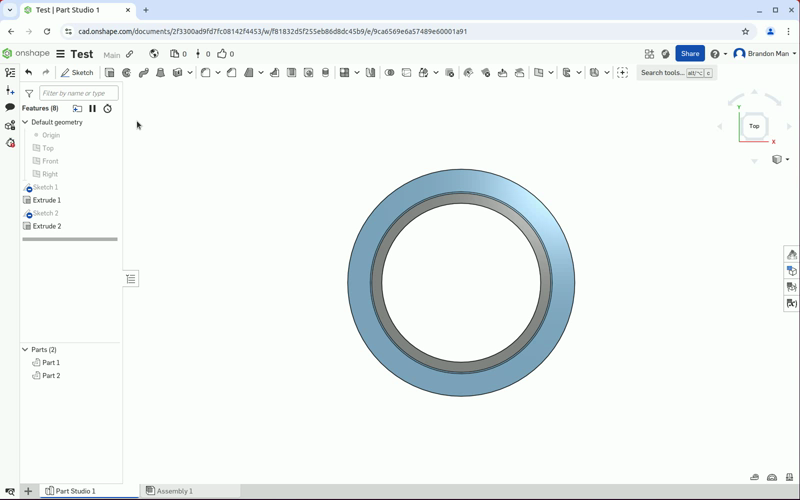
key(shift+h)
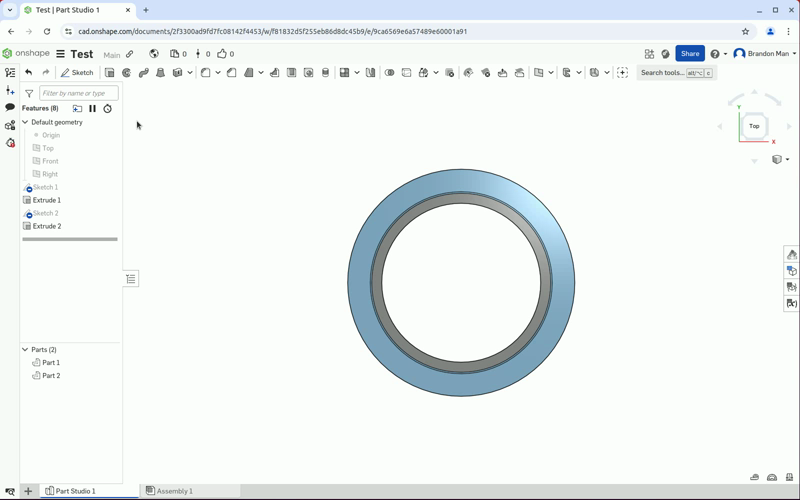
key(shift+h)
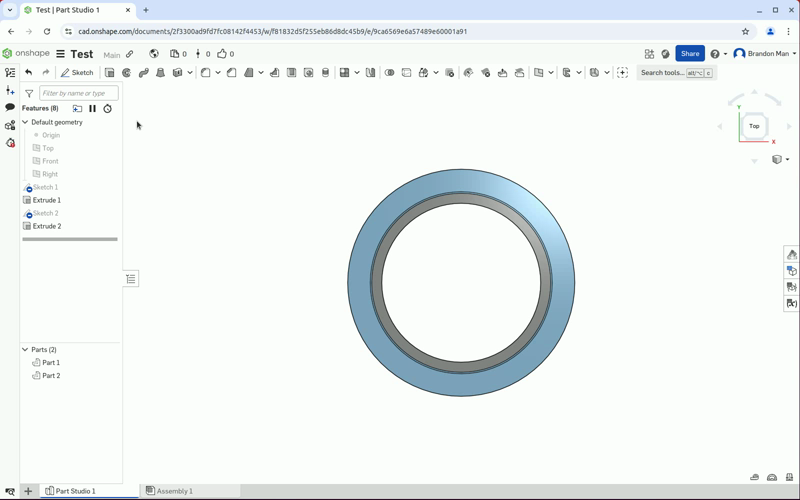
mouse_move(73, 189)
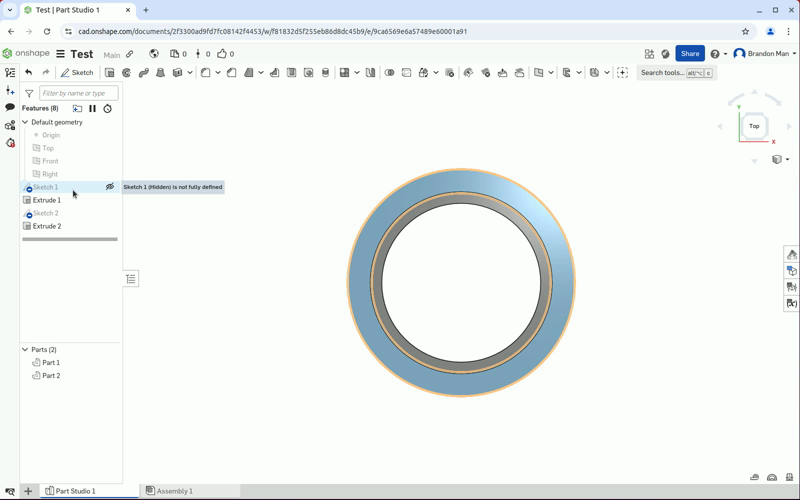
click(73, 189)
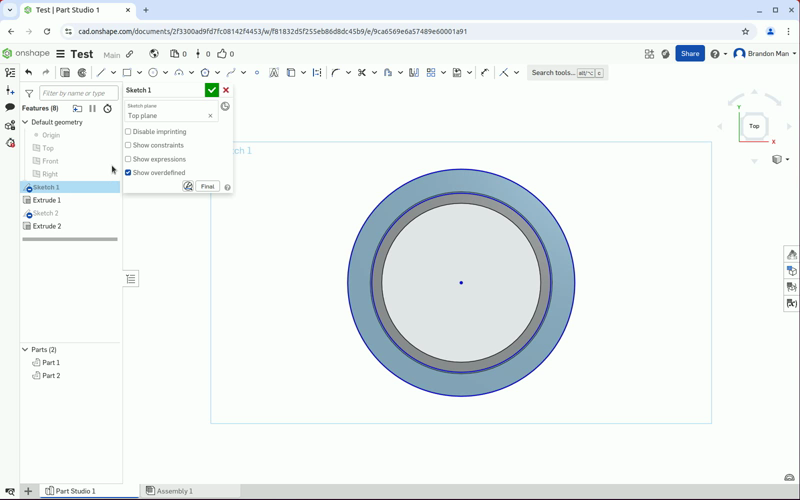
mouse_move(229, 92)
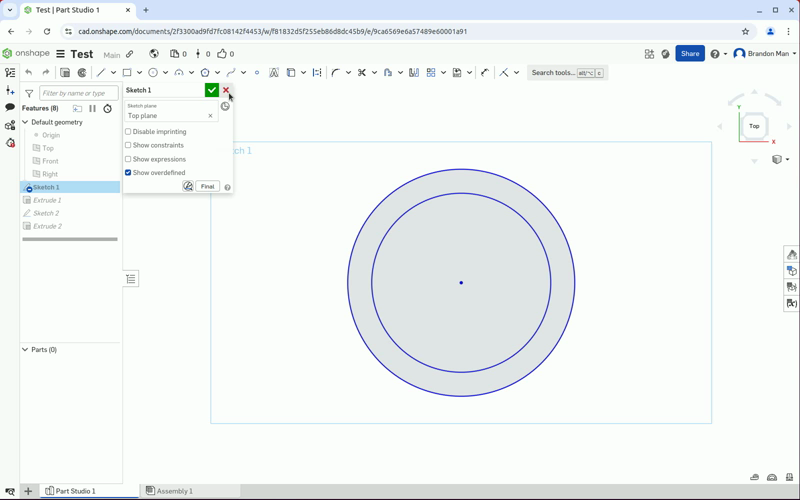
click(229, 92)
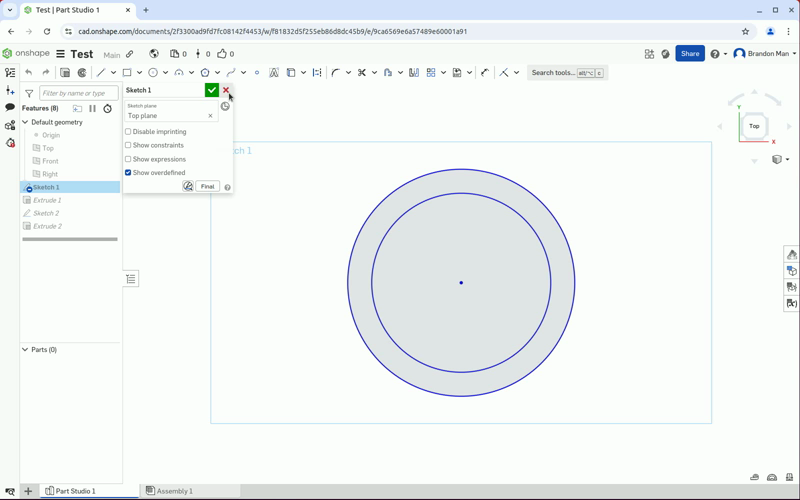
key(shift+s)
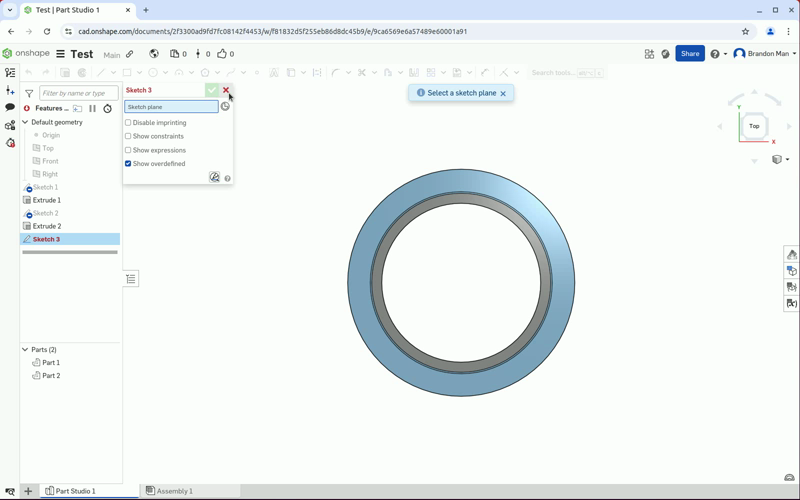
mouse_move(73, 150)
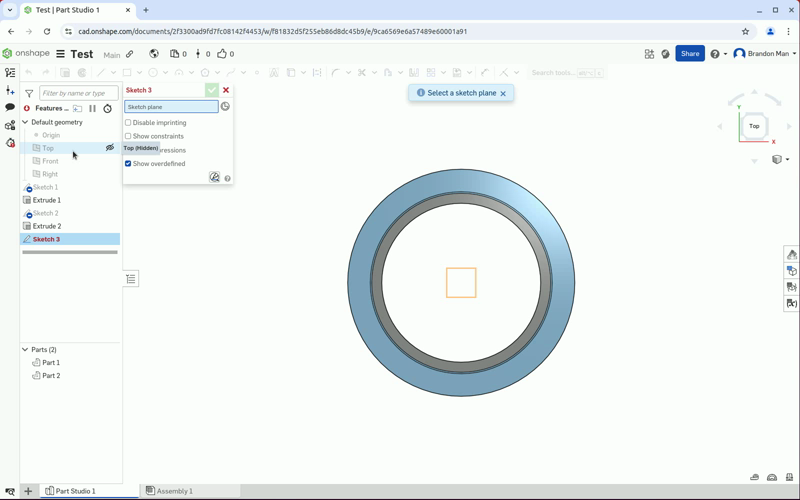
click(73, 150)
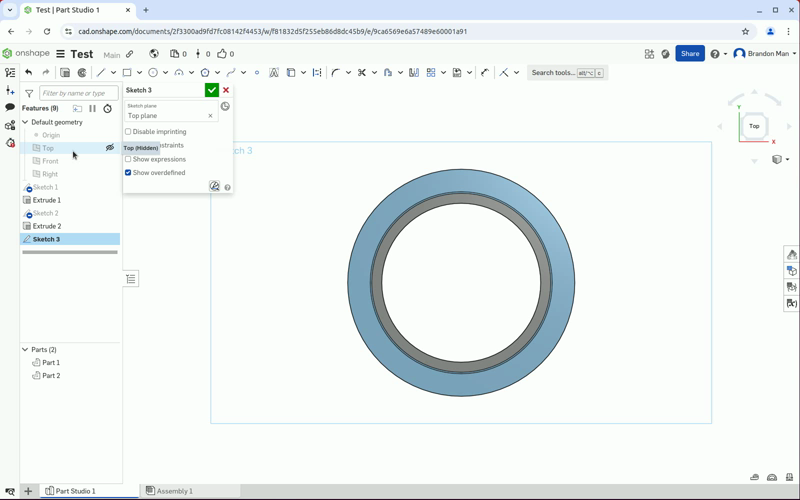
mouse_move(73, 352)
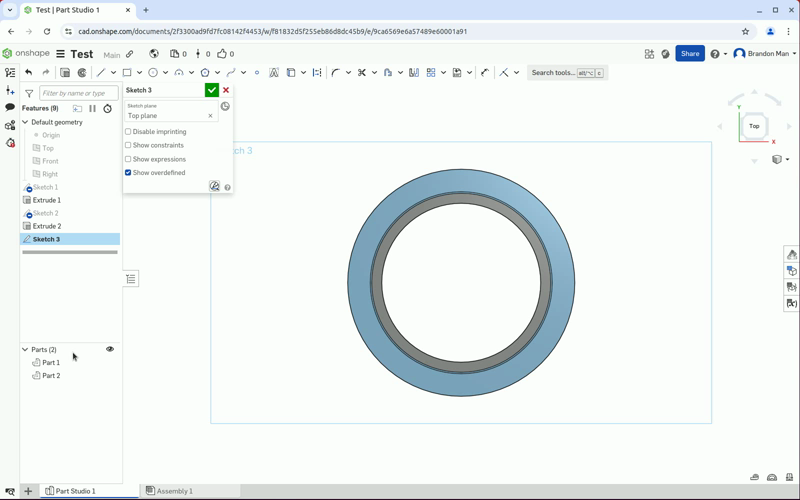
key(y)
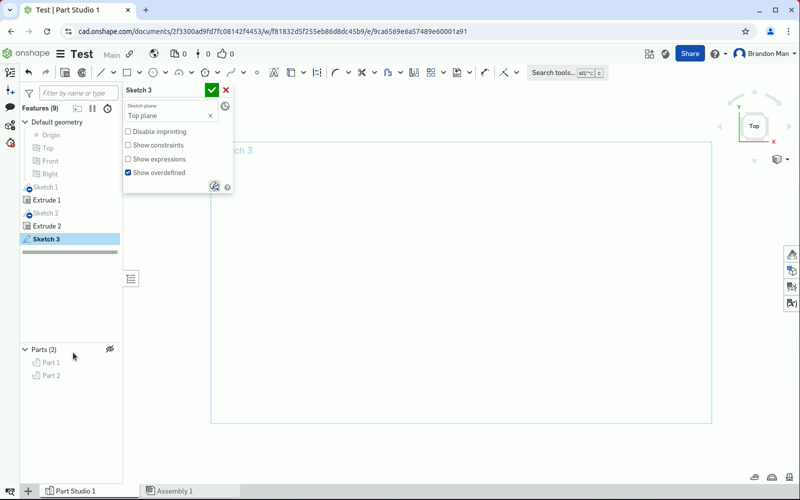
key(c)
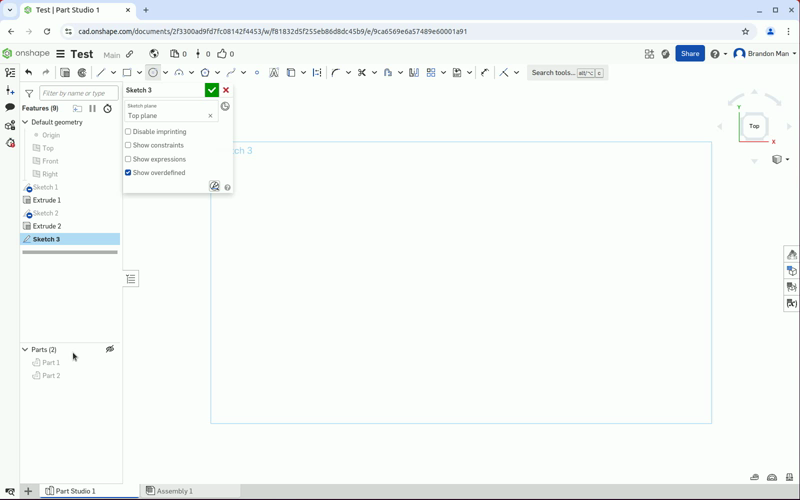
key_down(shift)
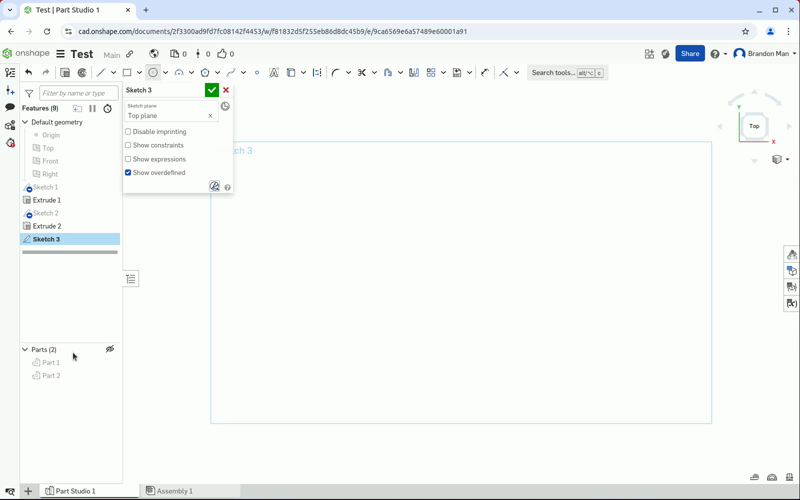
mouse_move(461, 282)
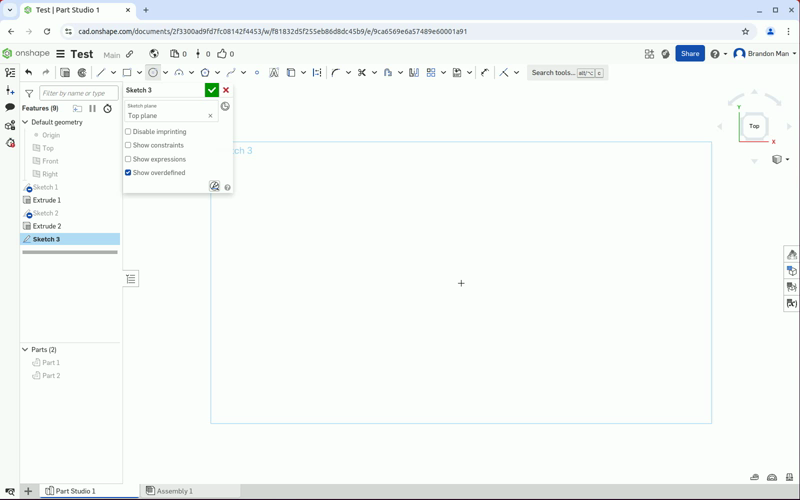
click(461, 282)
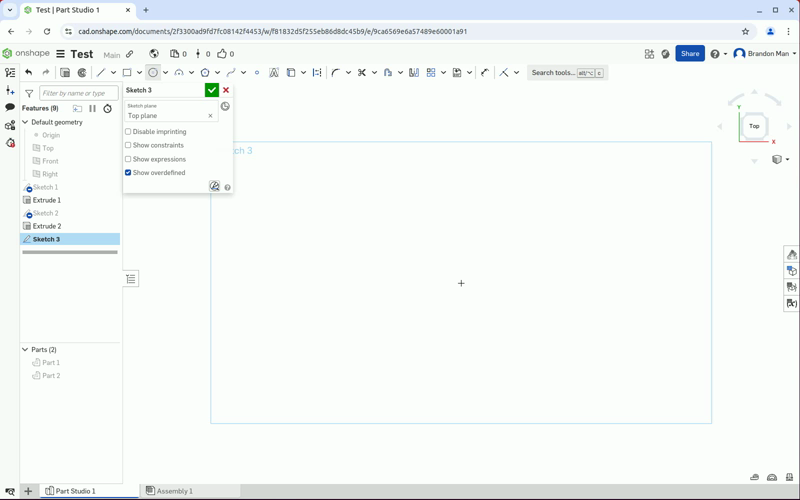
key_up(shift)
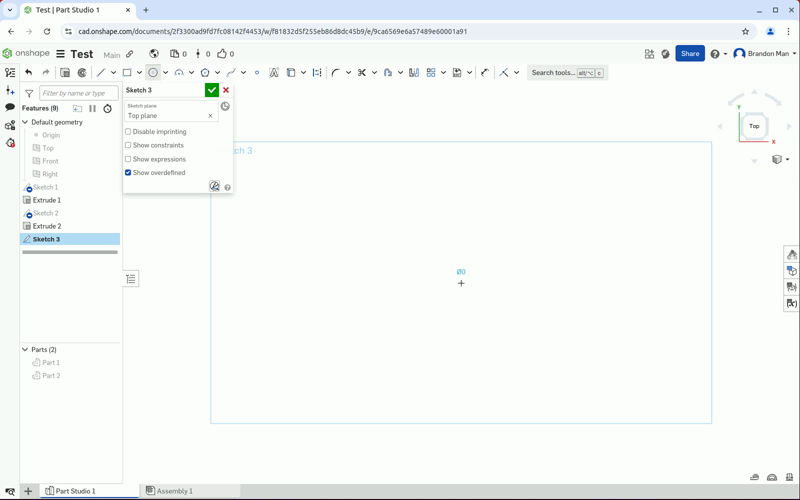
mouse_move(540, 282)
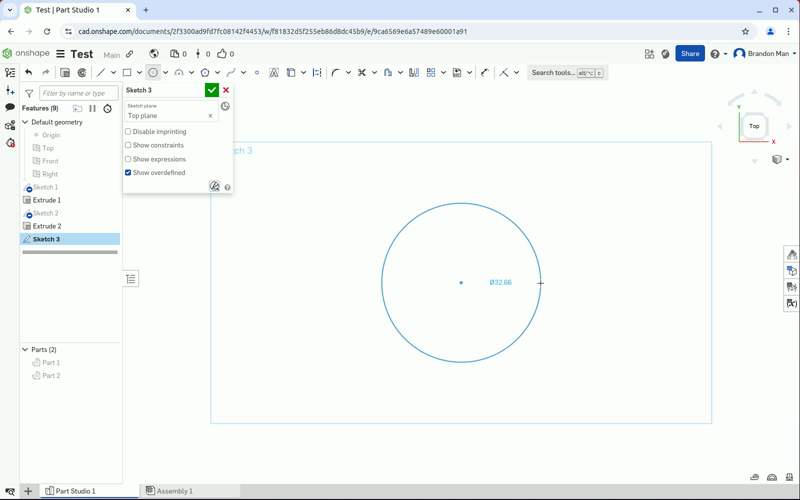
click(540, 282)
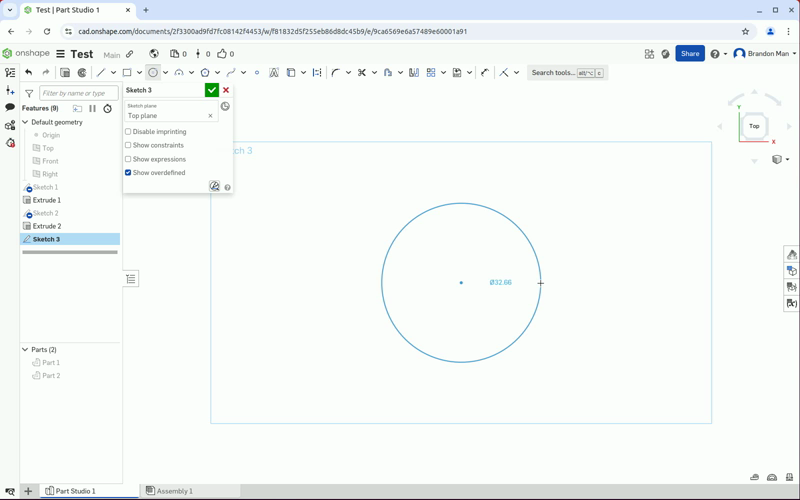
key(esc)
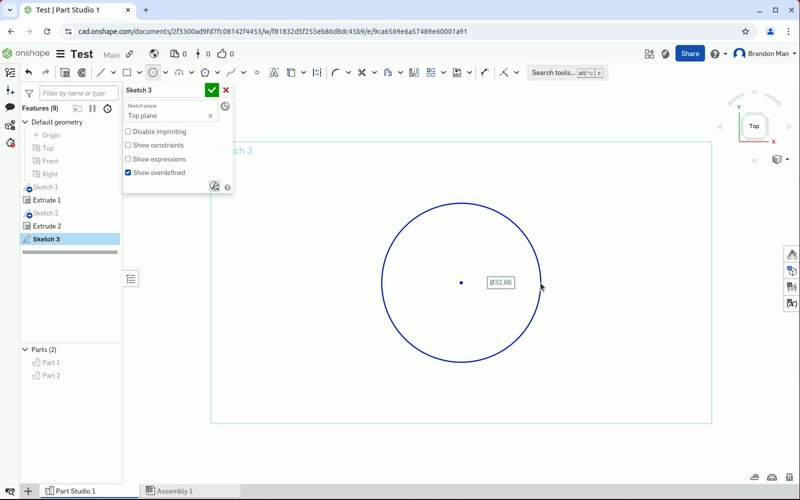
key(c)
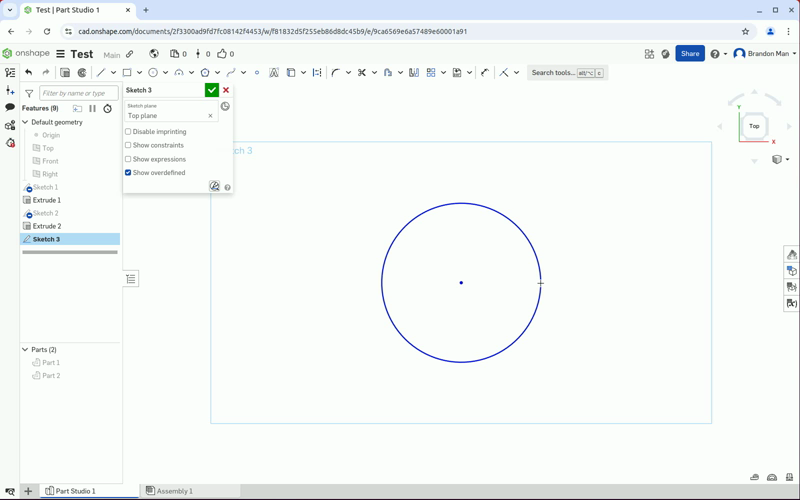
key_down(shift)
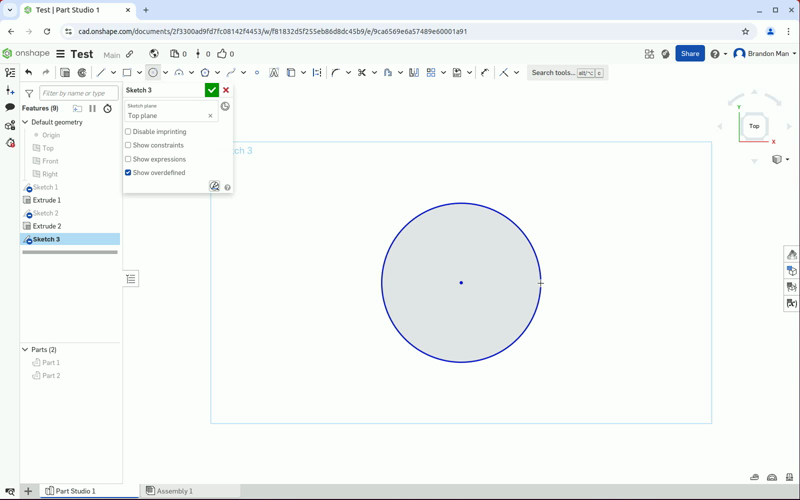
mouse_move(461, 282)
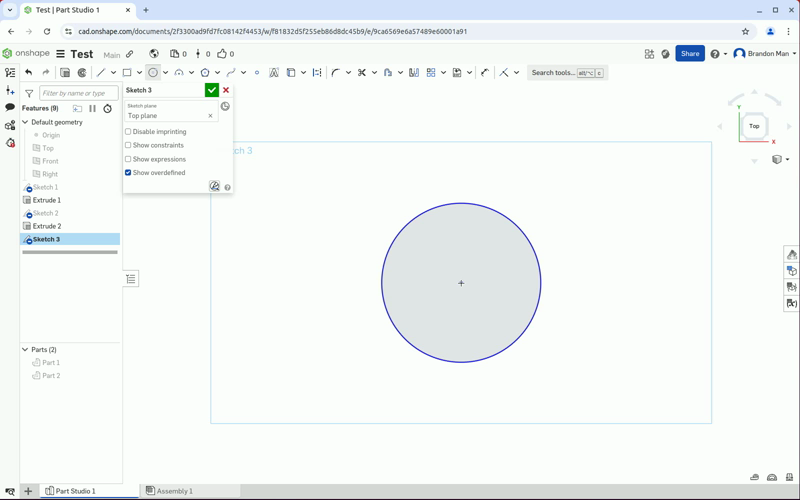
click(461, 282)
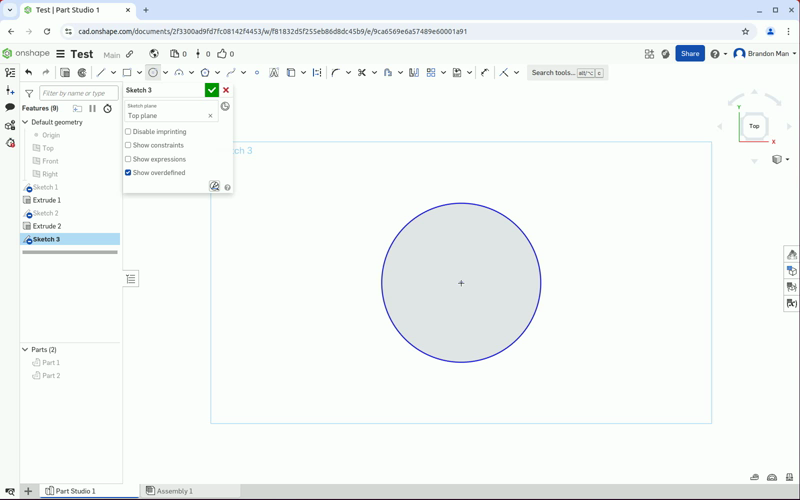
key_up(shift)
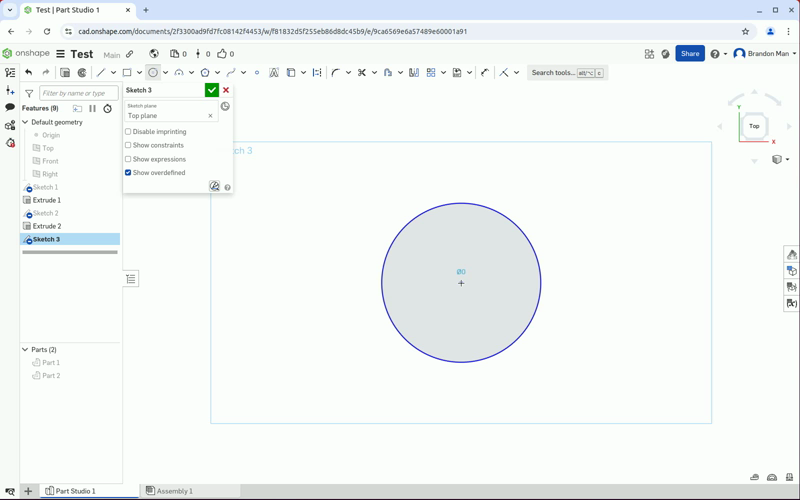
mouse_move(484, 282)
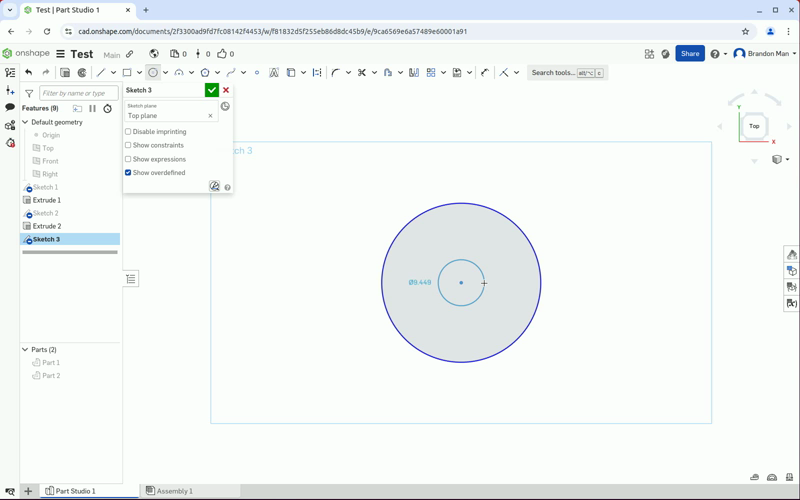
click(484, 282)
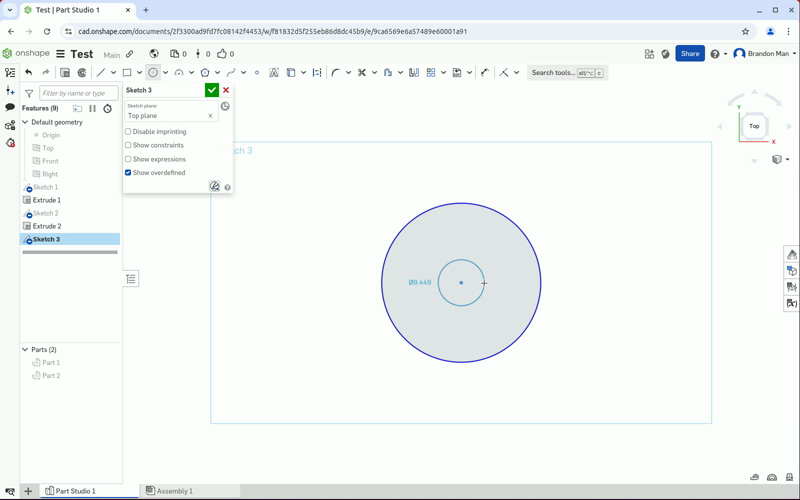
key(esc)
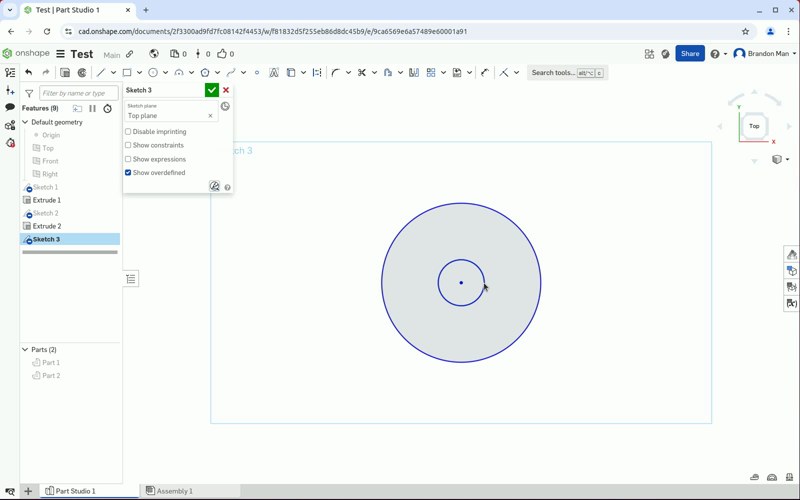
mouse_move(499, 234)
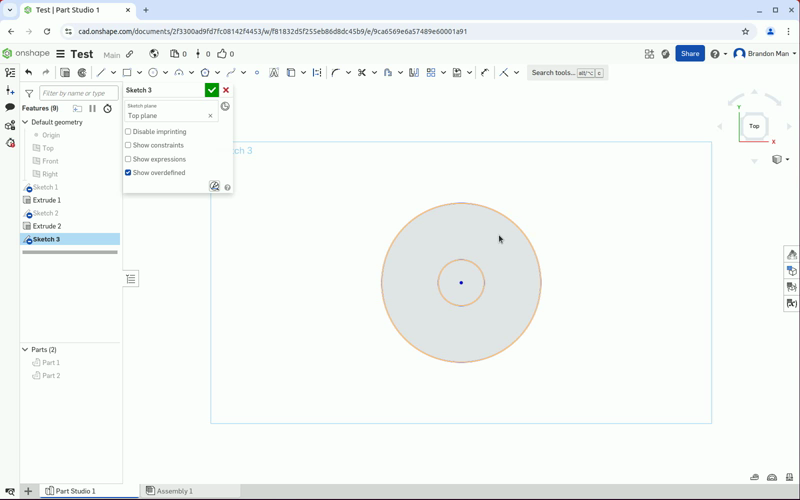
click(499, 234)
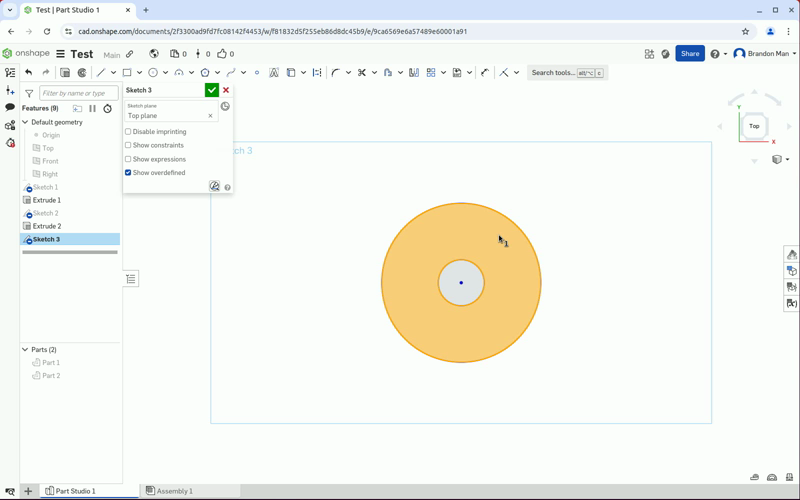
mouse_move(73, 352)
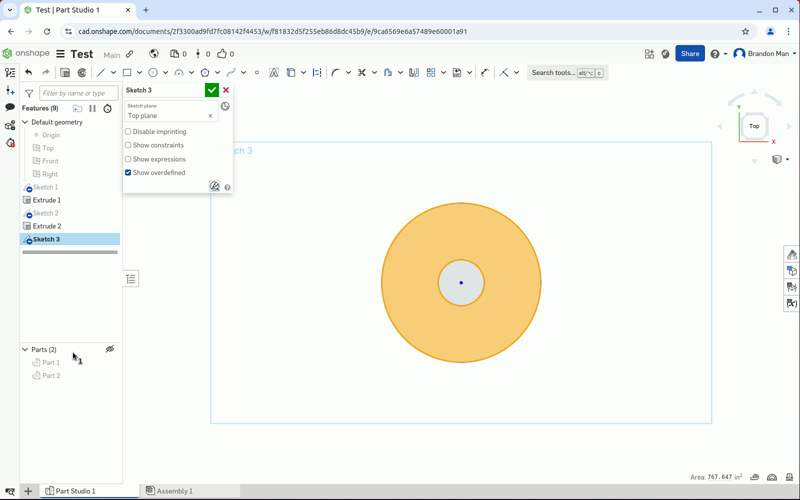
key(shift+y)
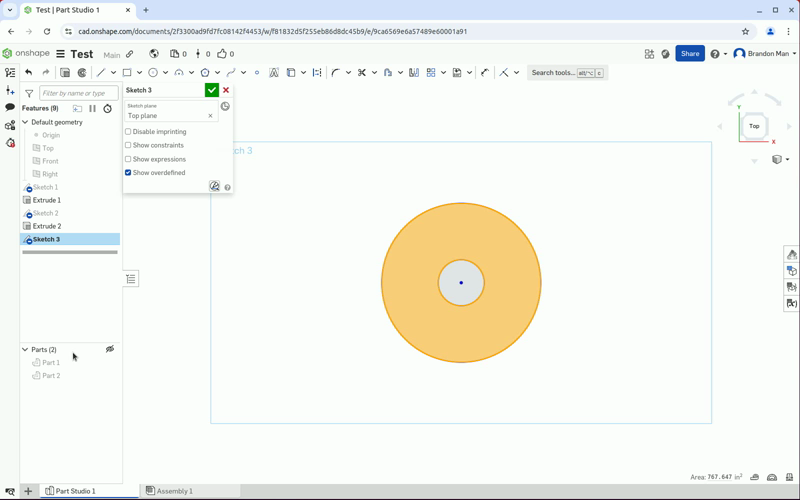
key(shift+e)
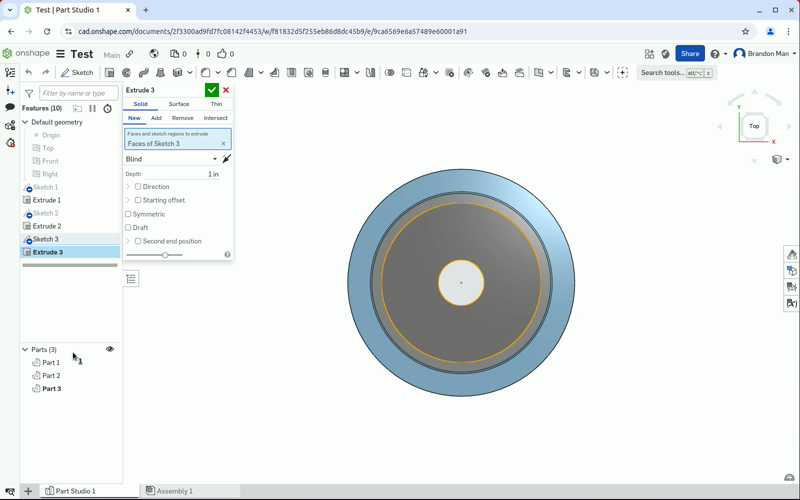
mouse_move(143, 106)
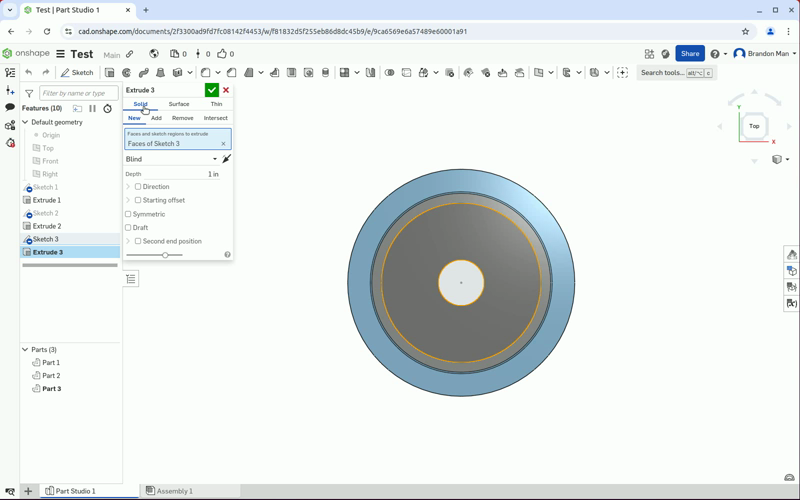
click(143, 106)
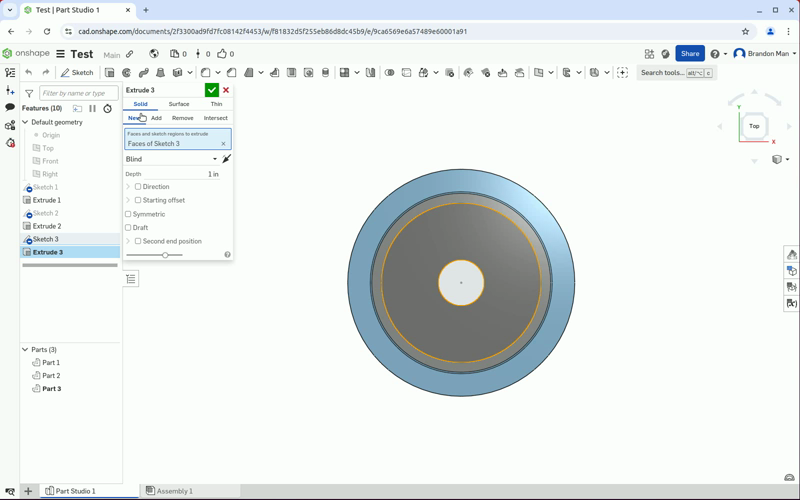
mouse_move(137, 120)
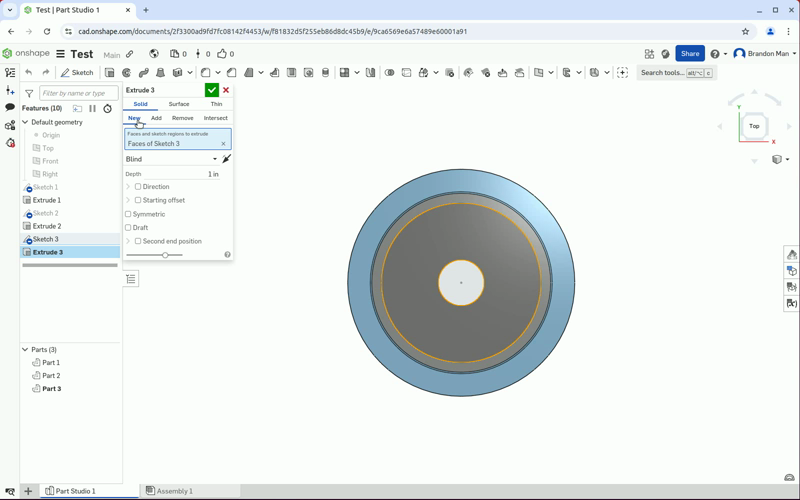
click(137, 120)
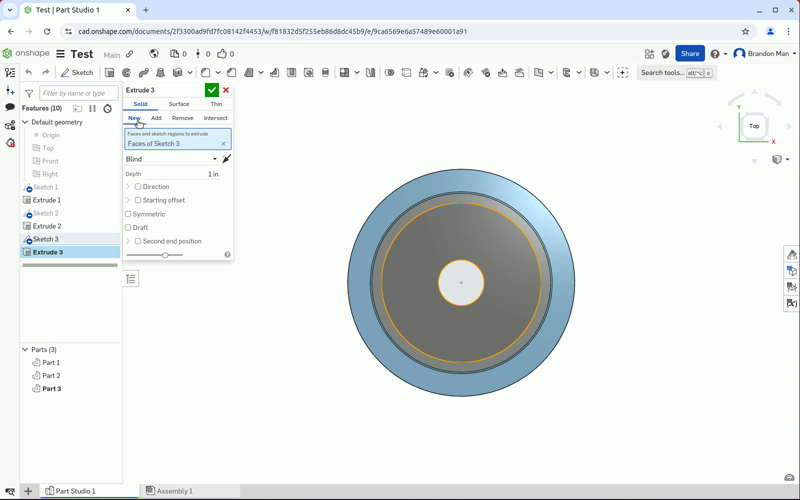
key(tab, 4)
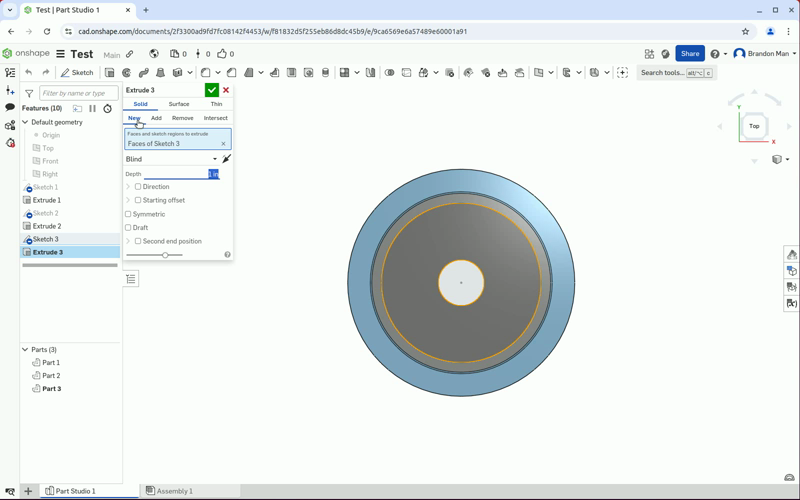
text(-2.407)
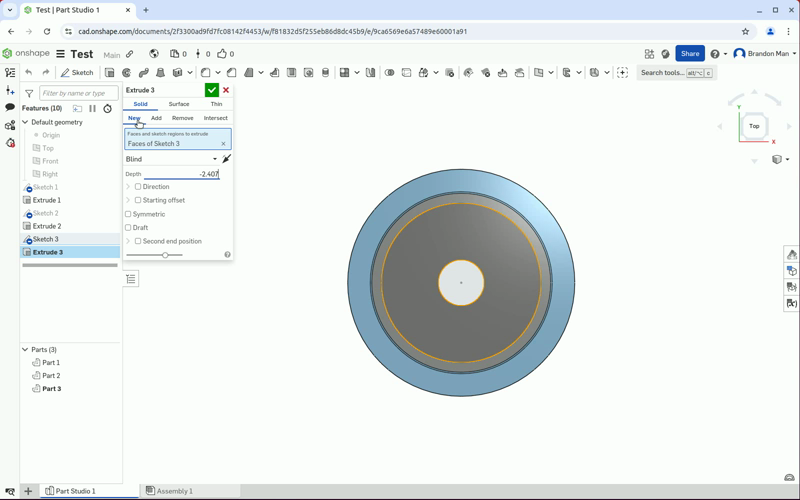
key(enter)
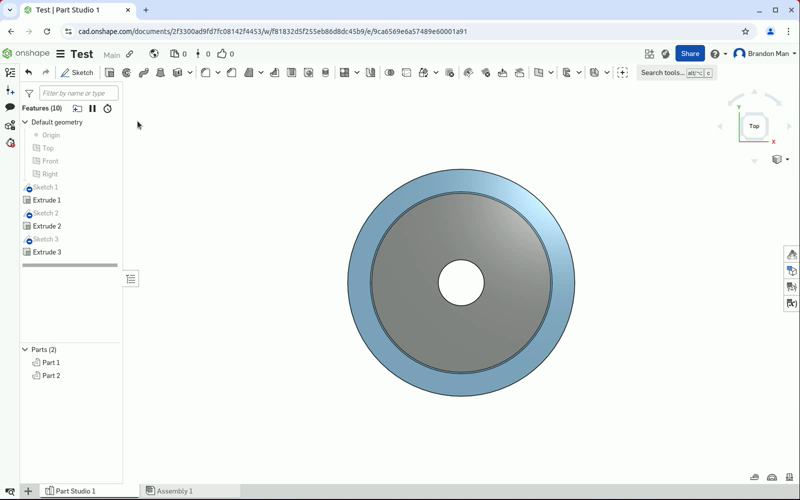
key(shift+h)
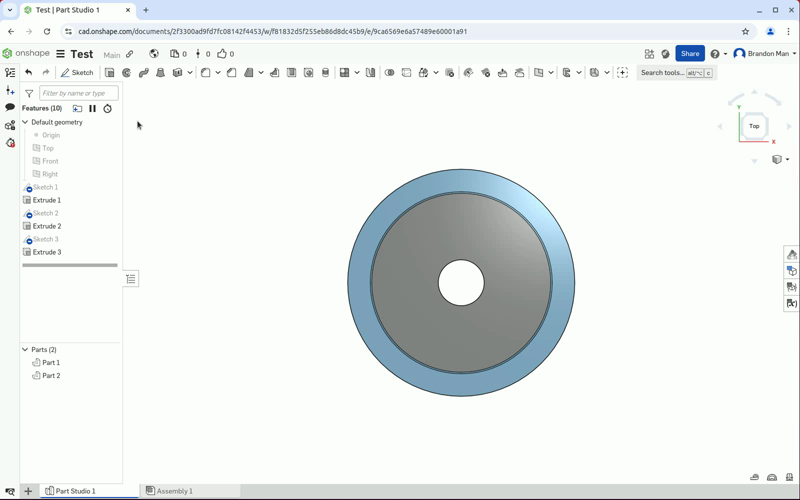
key(shift+h)
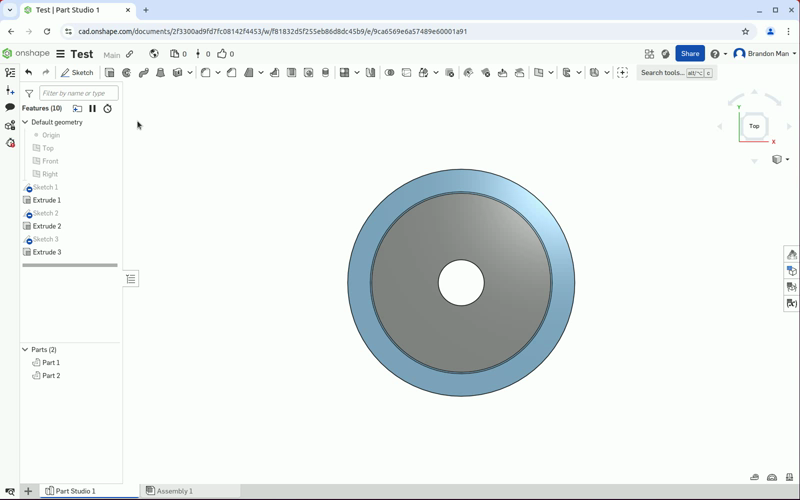
mouse_move(73, 189)
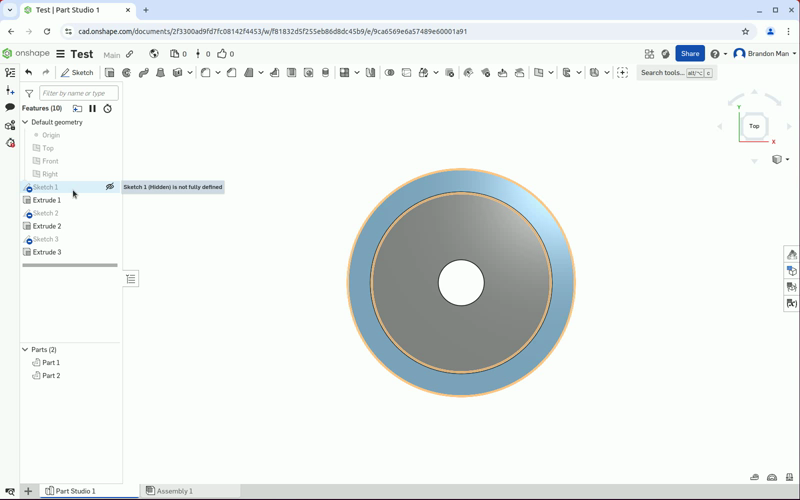
click(73, 189)
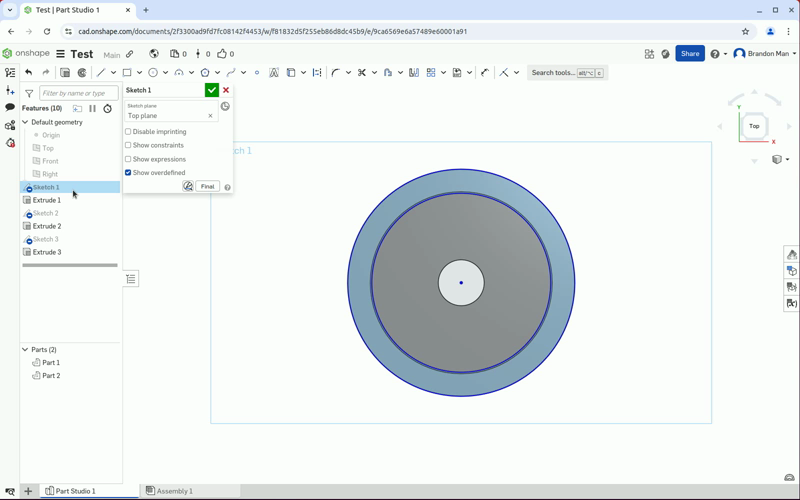
mouse_move(229, 92)
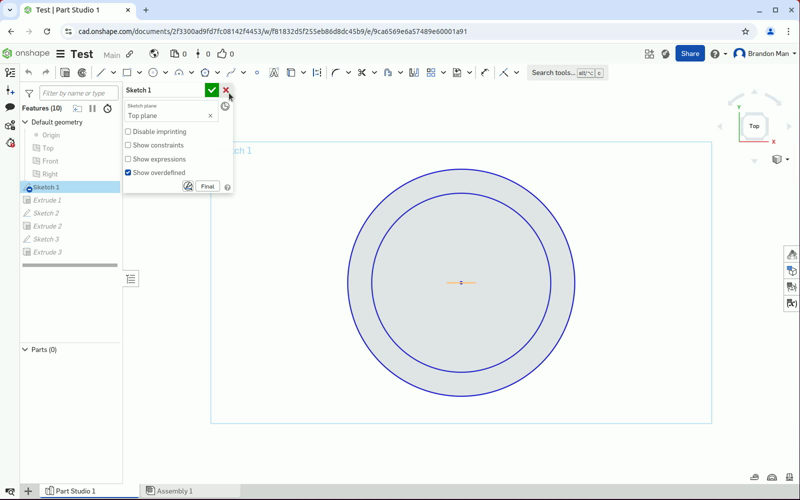
click(229, 92)
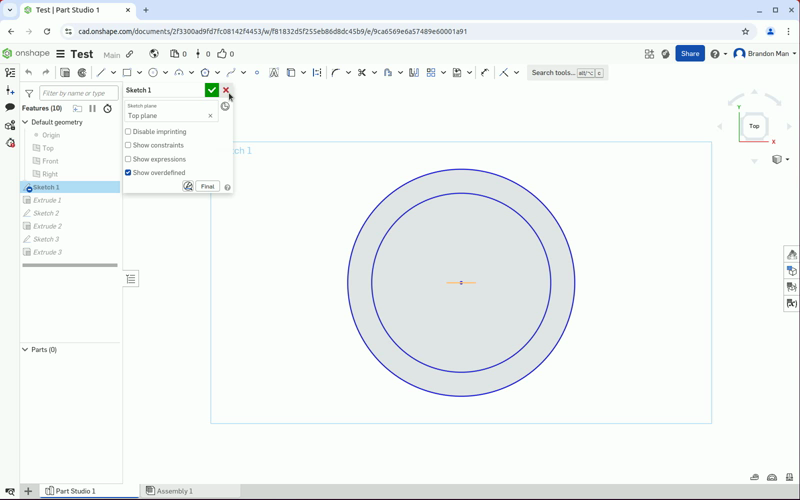
key(shift+s)
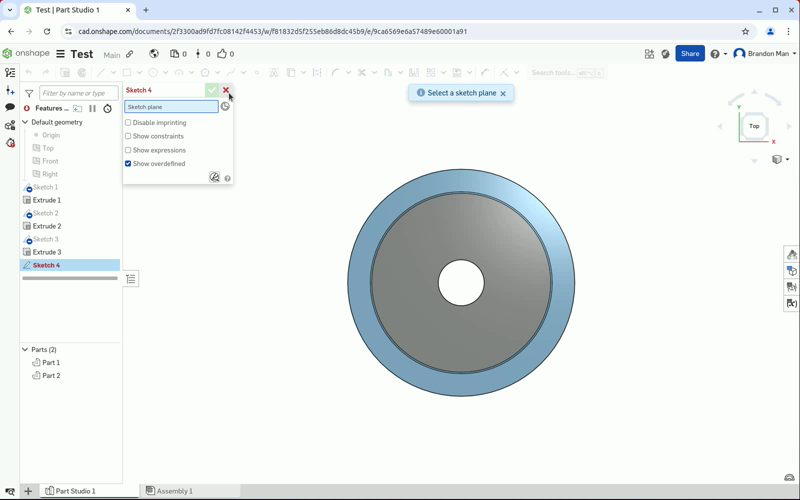
mouse_move(73, 150)
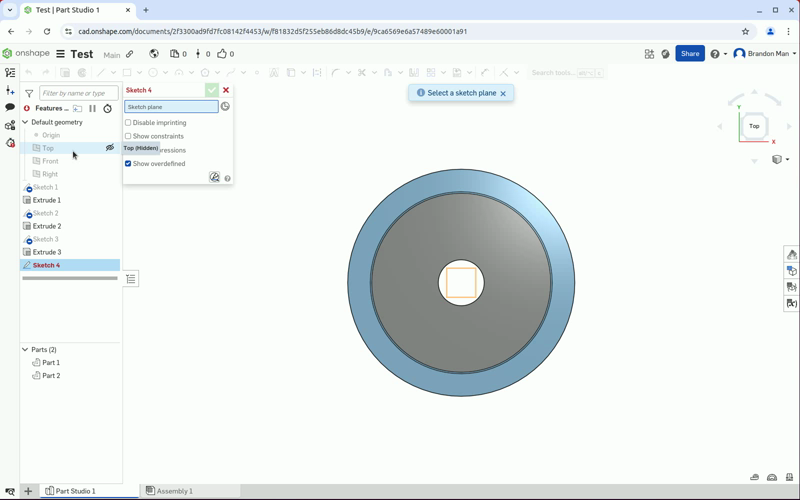
click(73, 150)
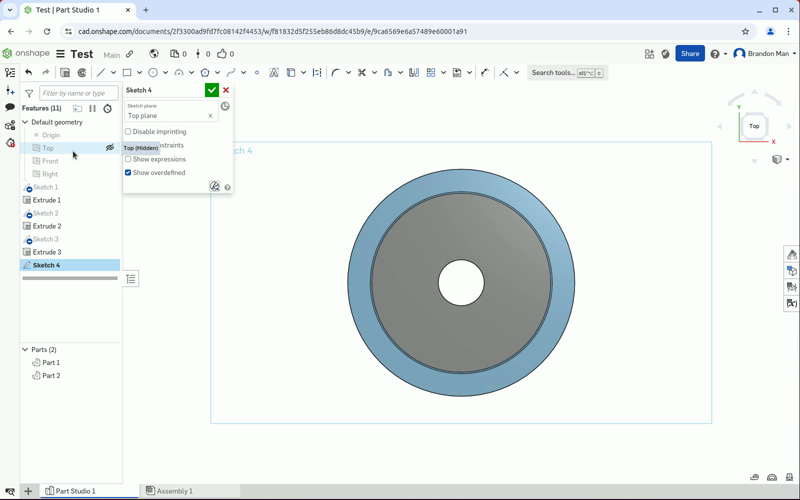
mouse_move(73, 352)
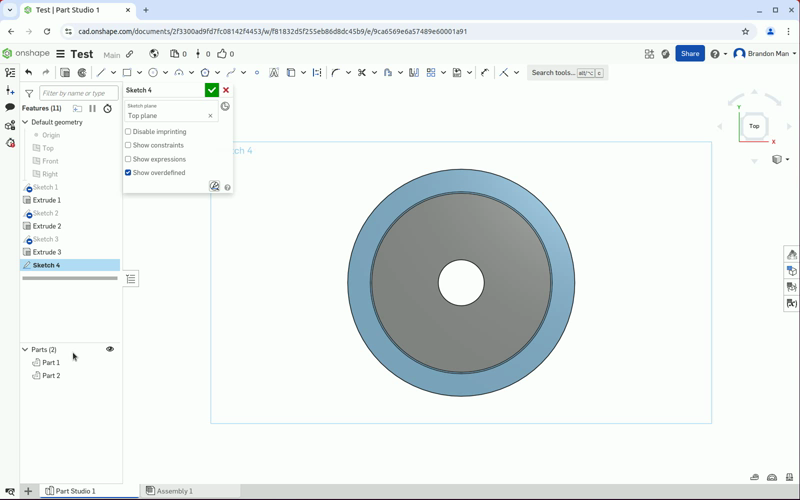
key(y)
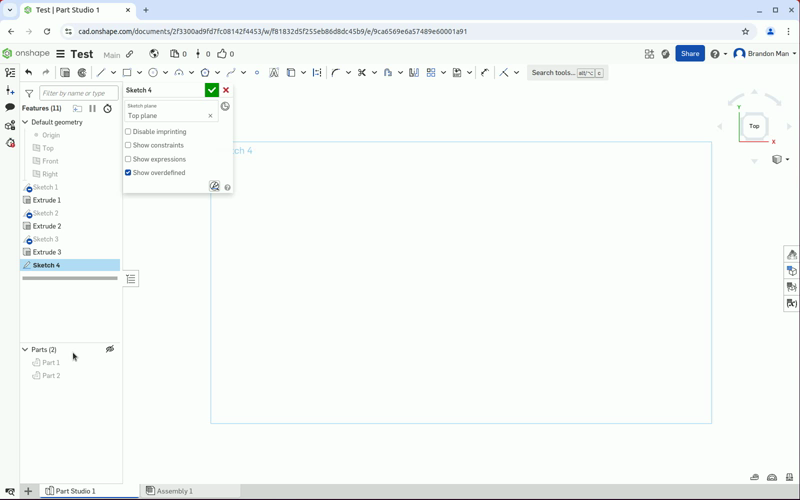
key(c)
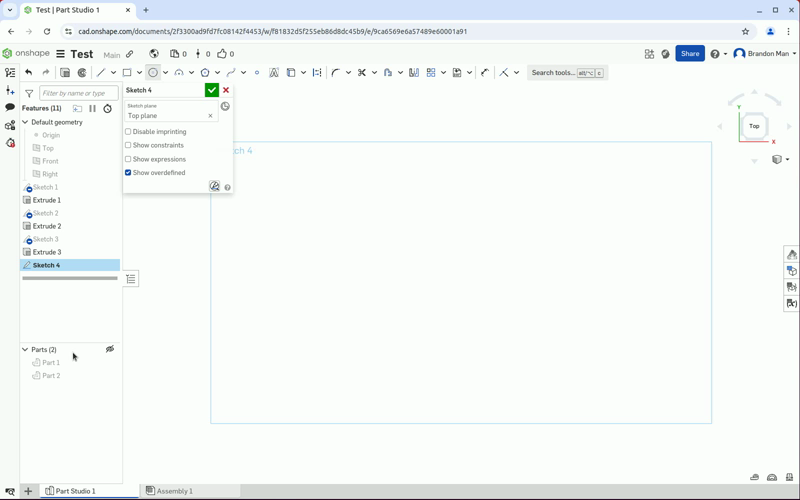
key_down(shift)
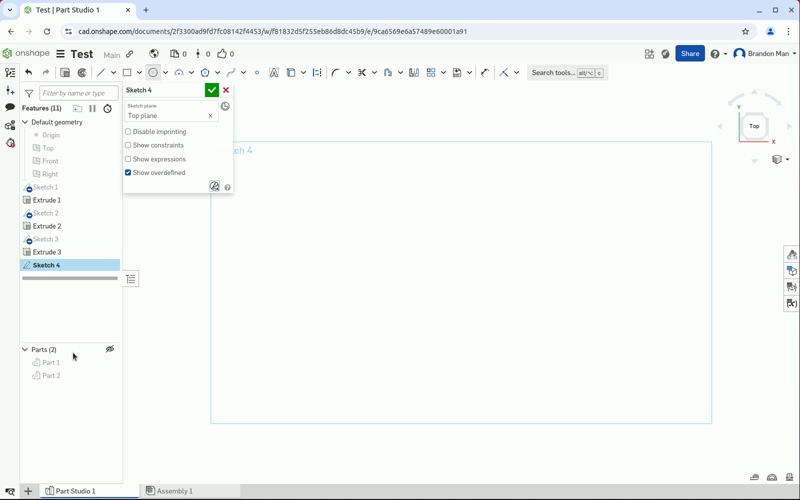
mouse_move(460, 282)
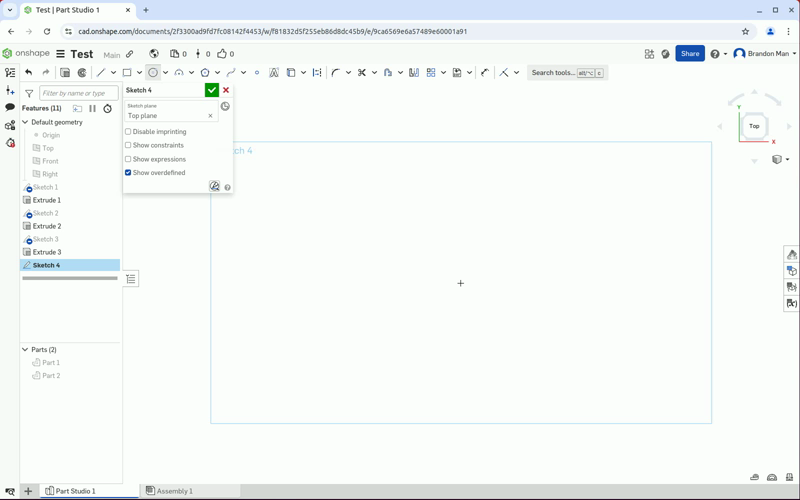
click(460, 282)
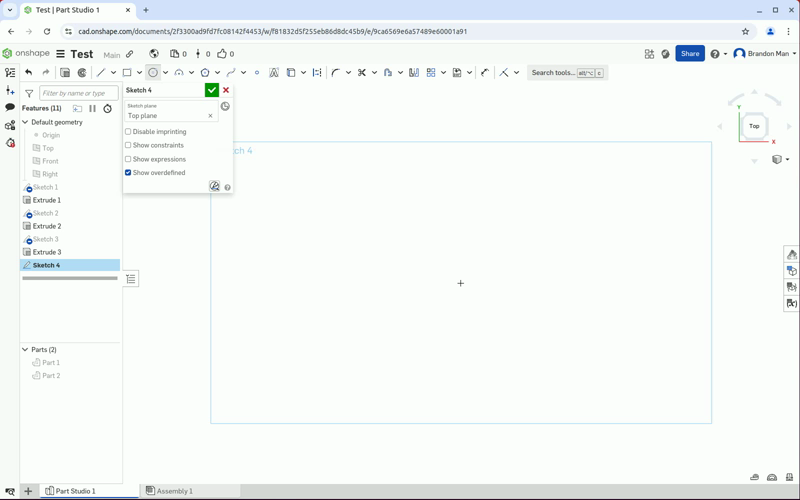
key_up(shift)
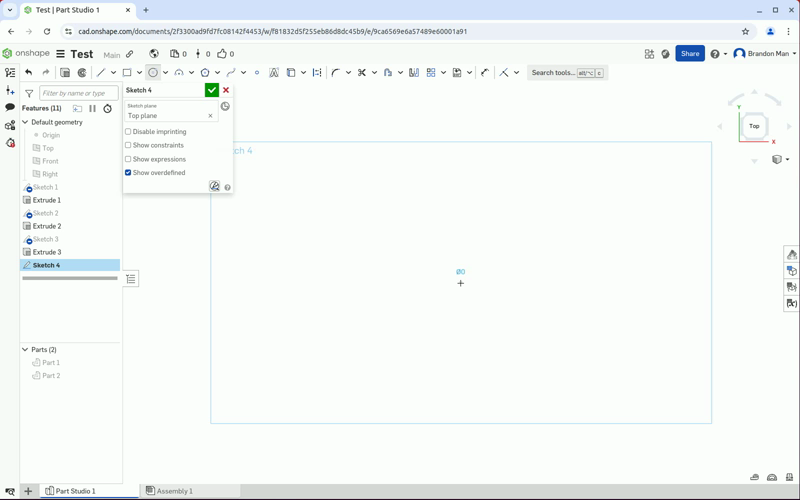
mouse_move(484, 282)
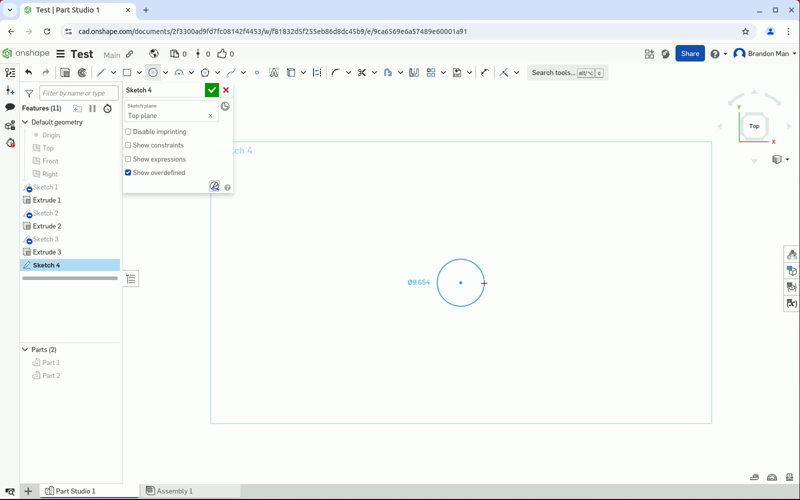
click(484, 282)
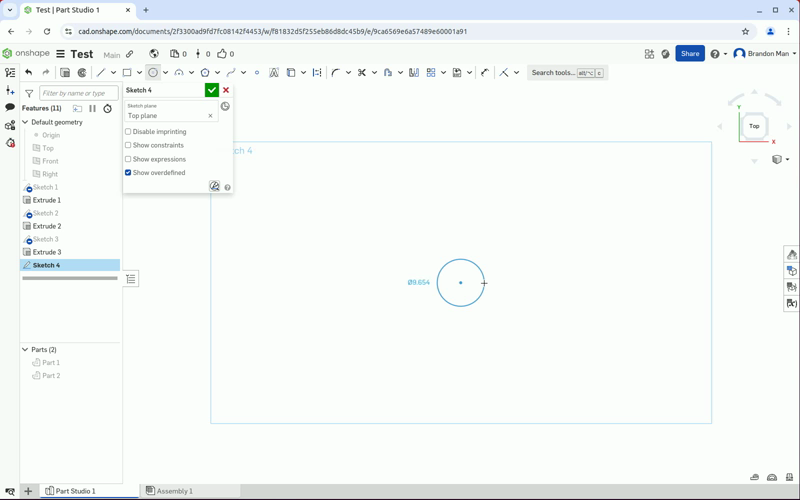
key(esc)
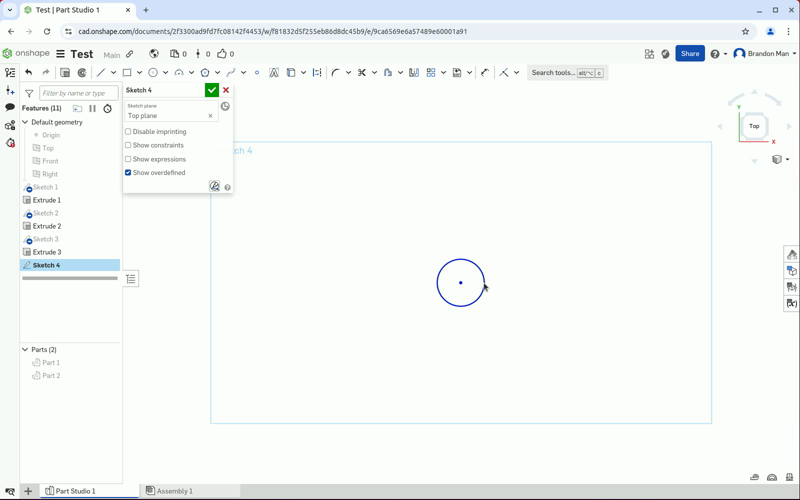
key(c)
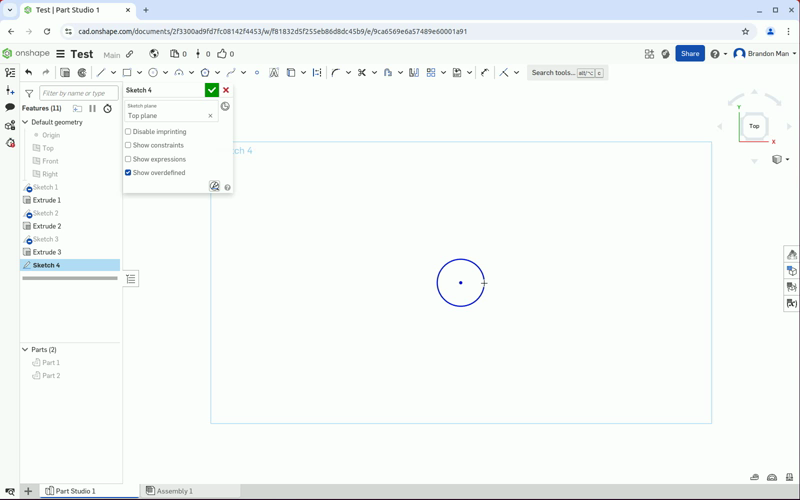
key_down(shift)
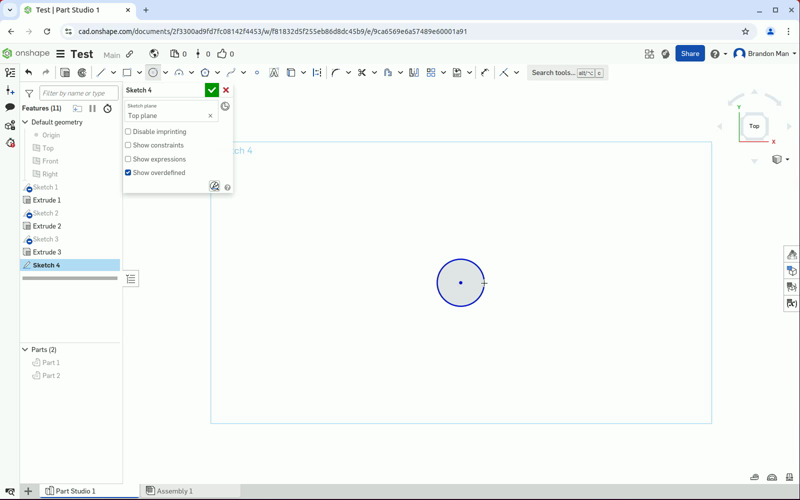
mouse_move(460, 282)
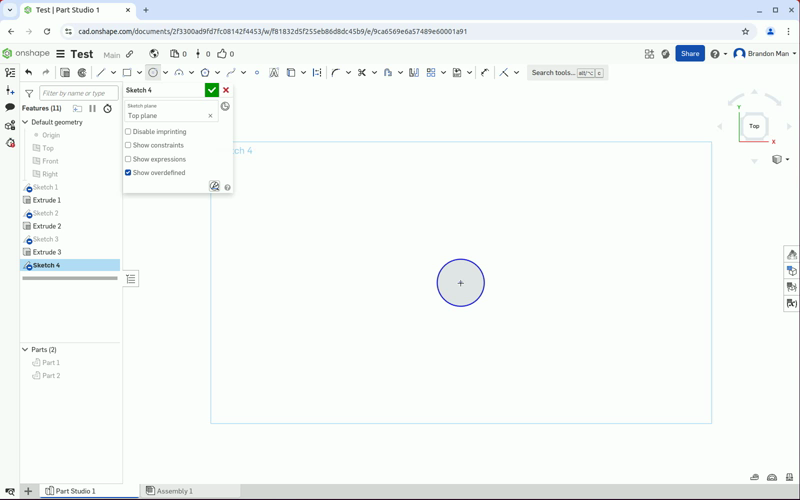
click(460, 282)
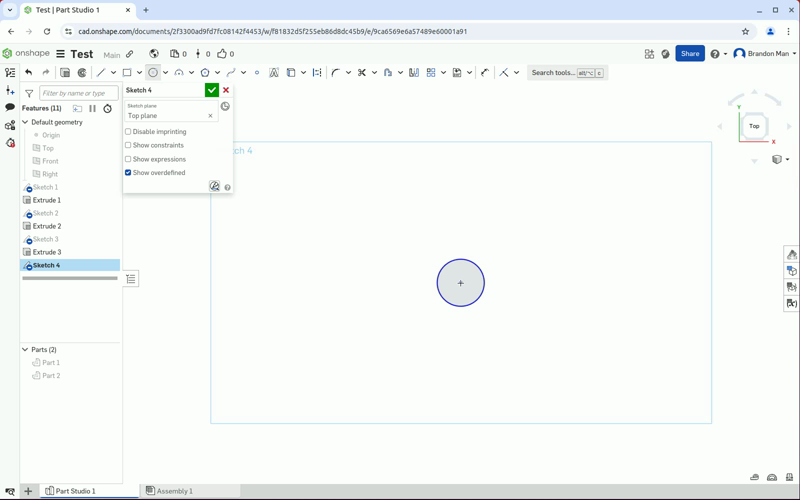
key_up(shift)
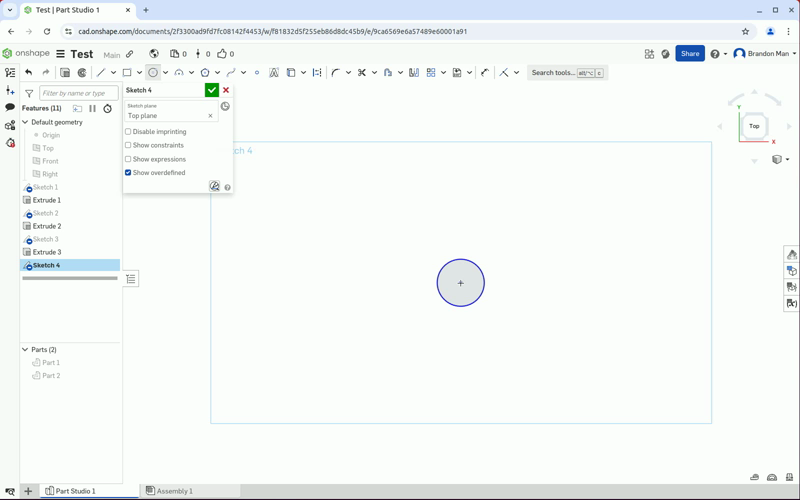
mouse_move(472, 282)
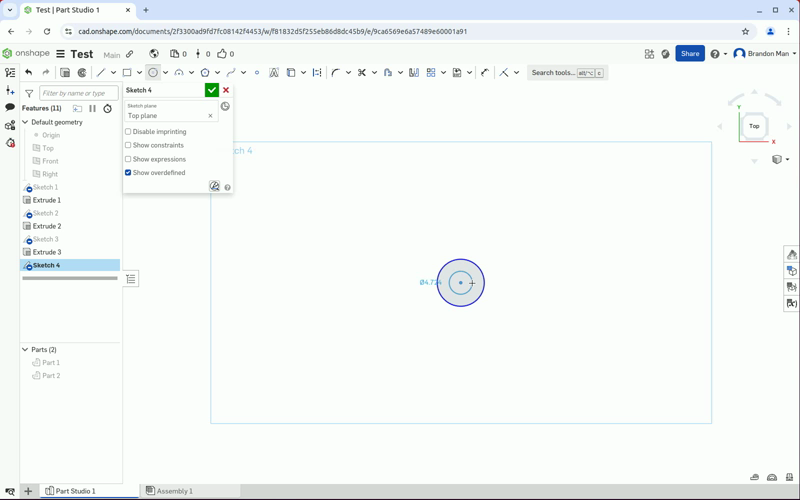
click(472, 282)
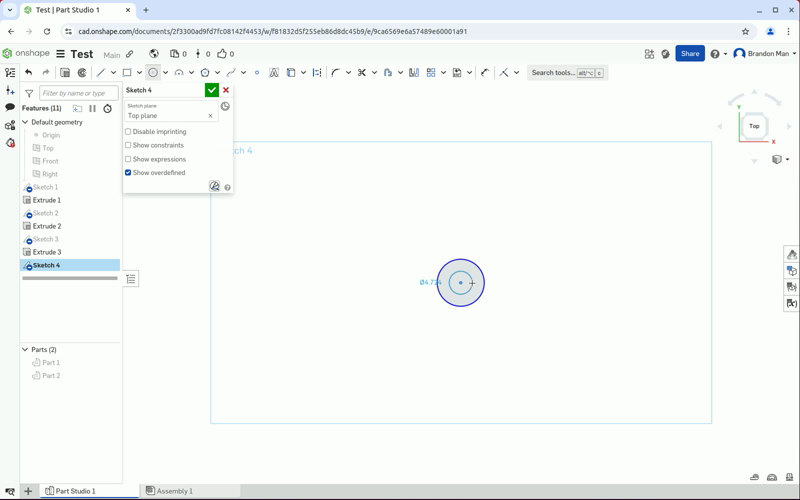
key(esc)
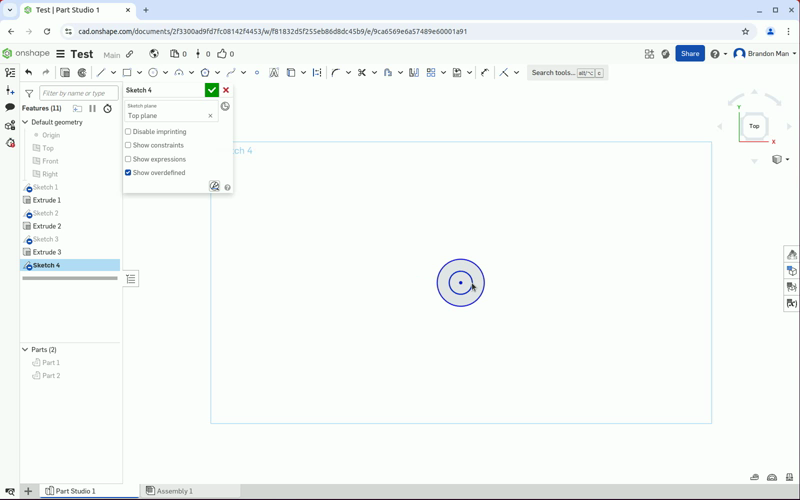
mouse_move(450, 289)
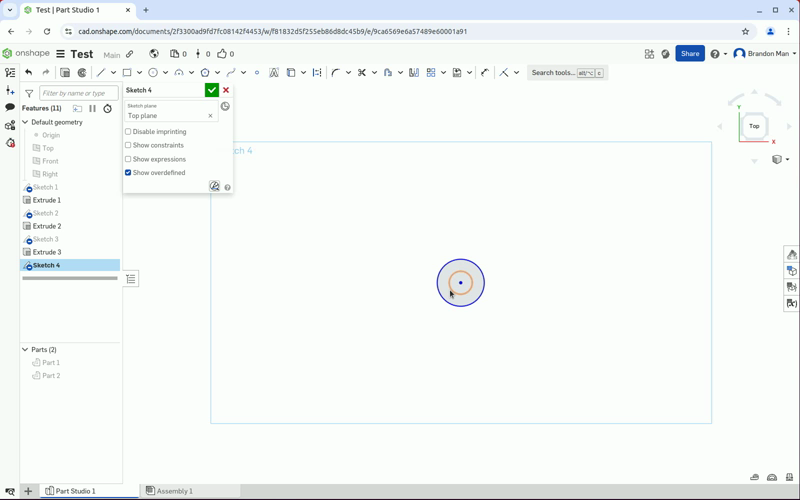
scroll(6)
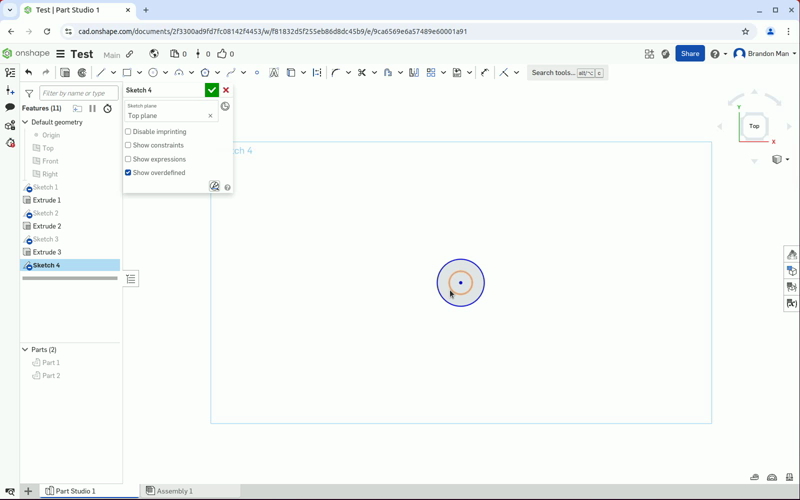
scroll(6)
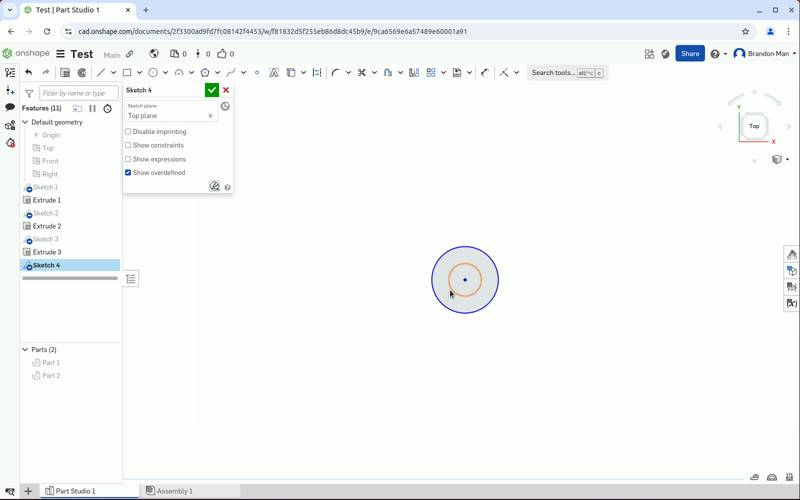
scroll(6)
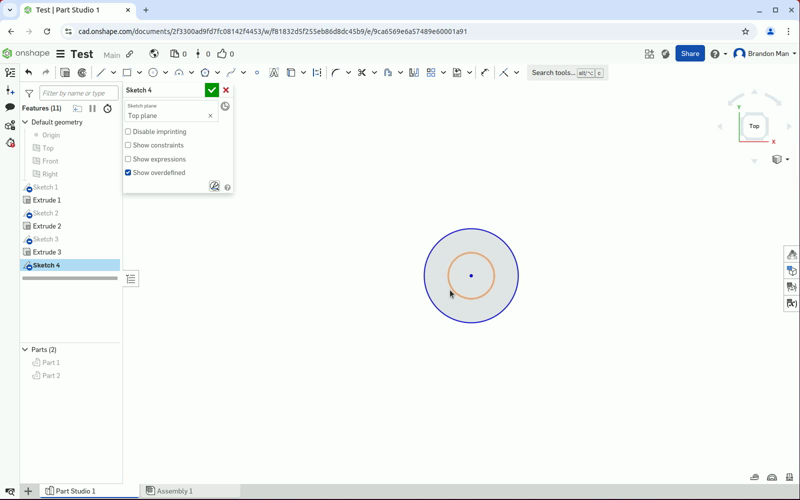
scroll(6)
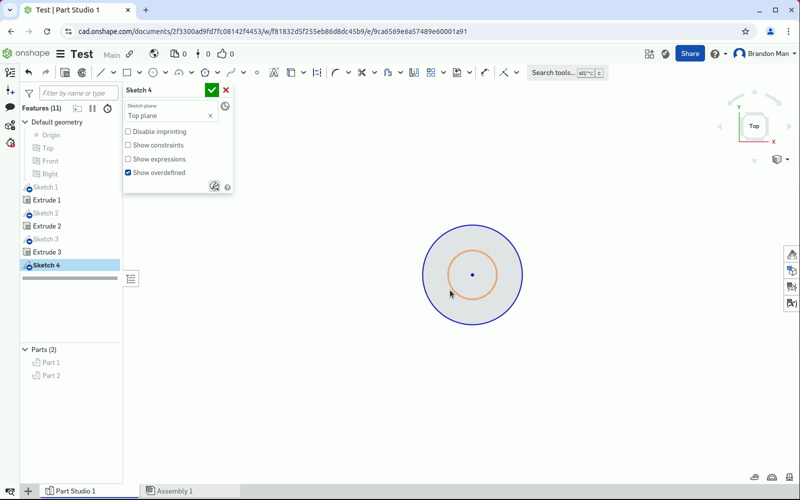
scroll(6)
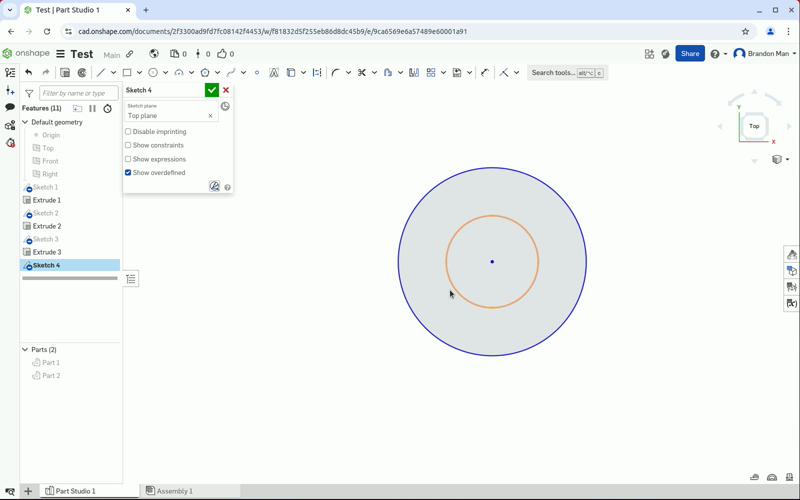
scroll(6)
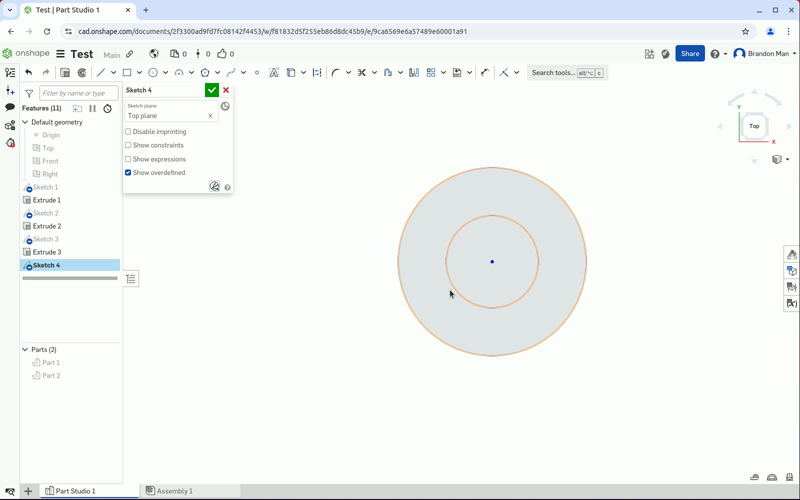
scroll(6)
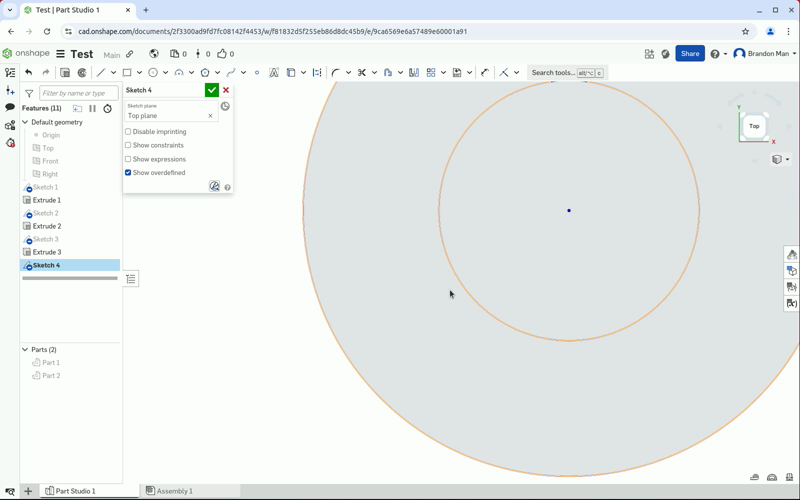
click(450, 289)
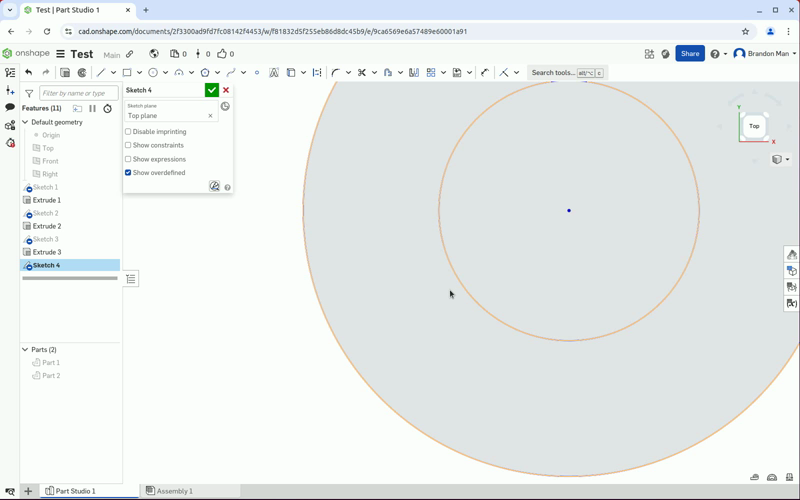
scroll(-6)
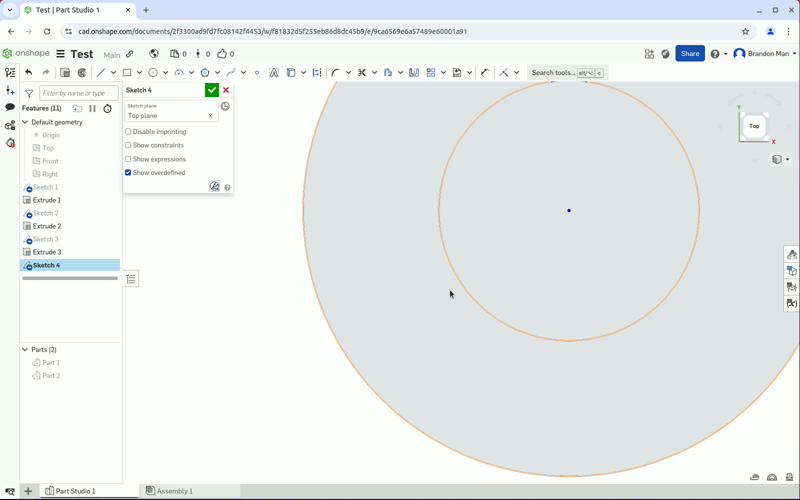
scroll(-6)
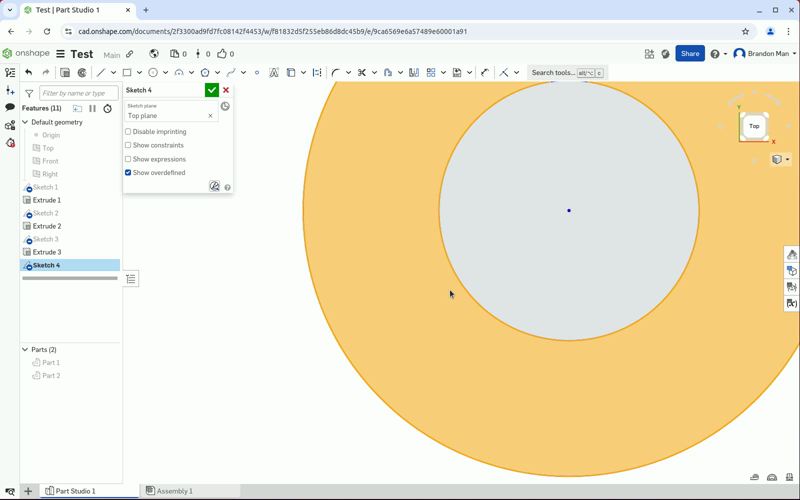
scroll(-6)
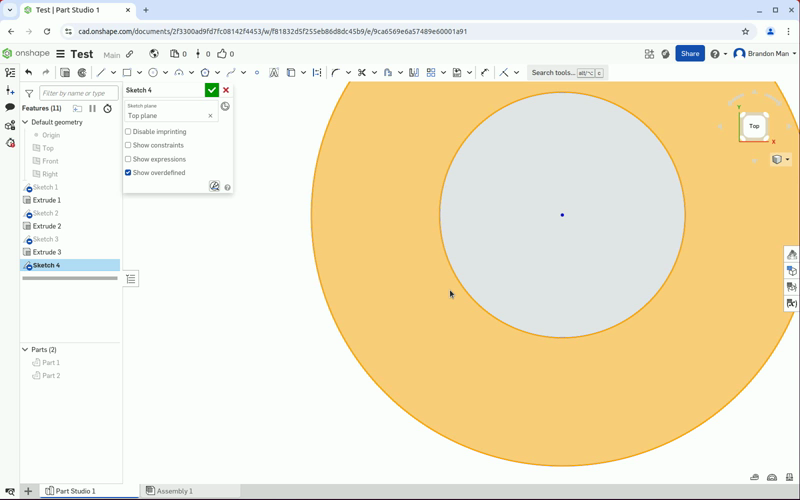
scroll(-6)
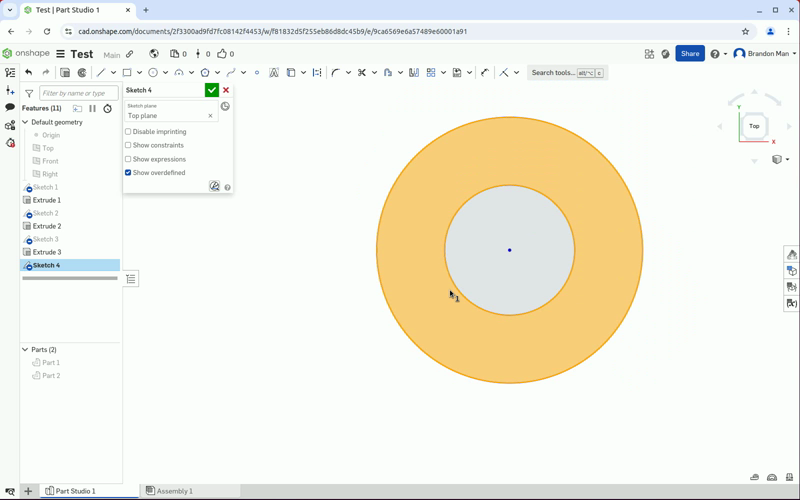
scroll(-6)
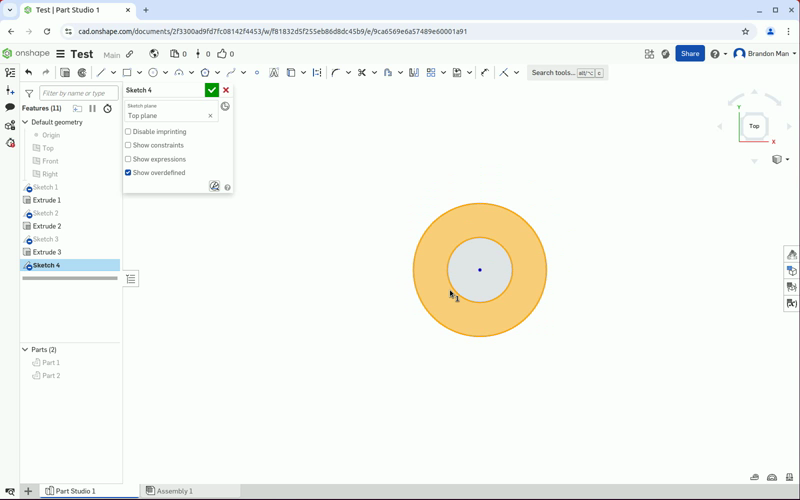
scroll(-6)
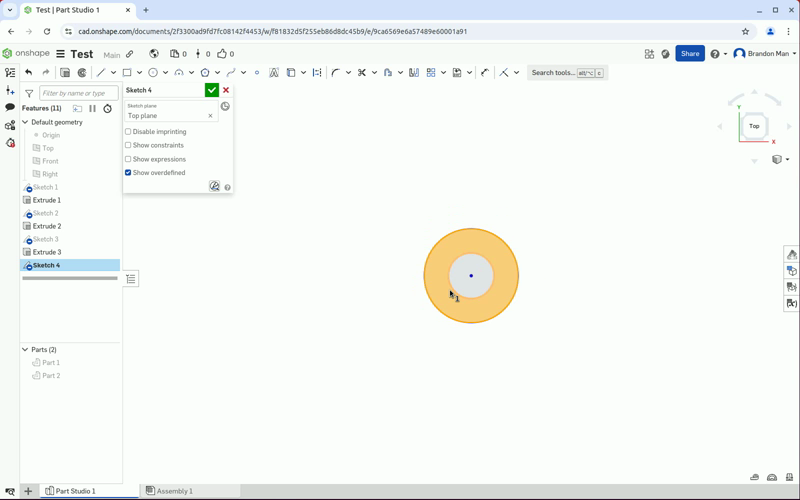
scroll(-6)
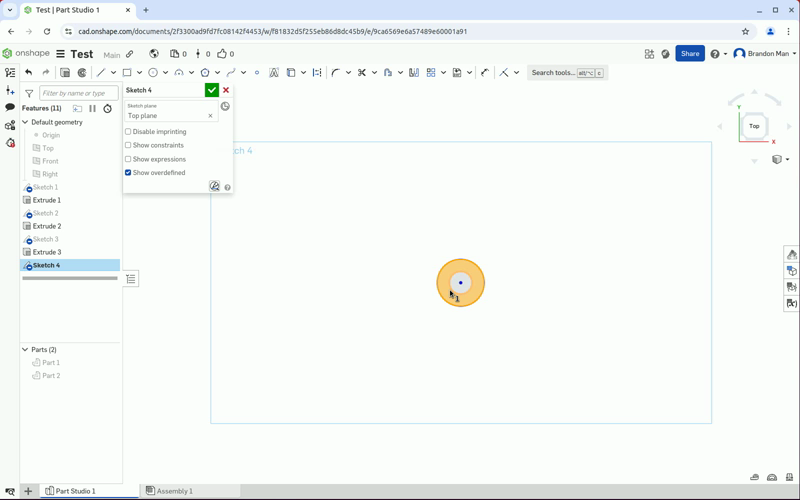
mouse_move(73, 352)
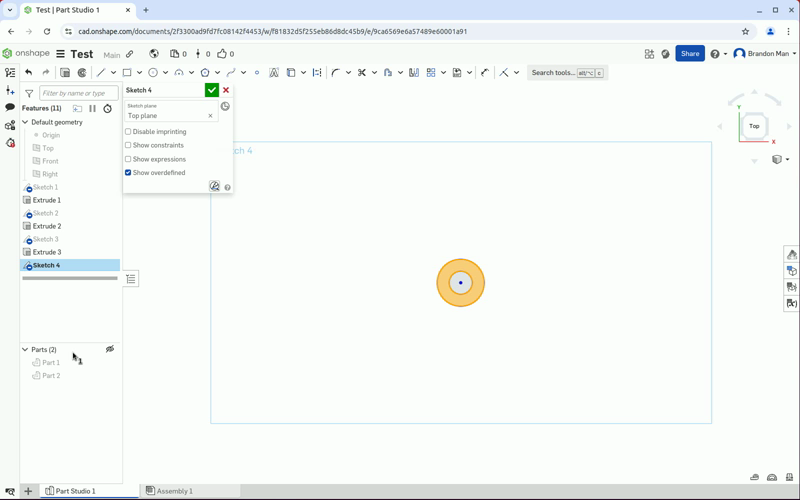
key(shift+y)
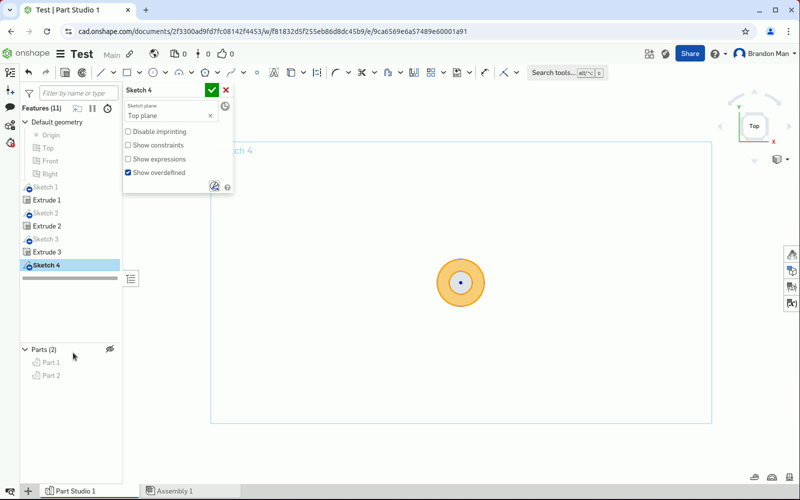
key(shift+e)
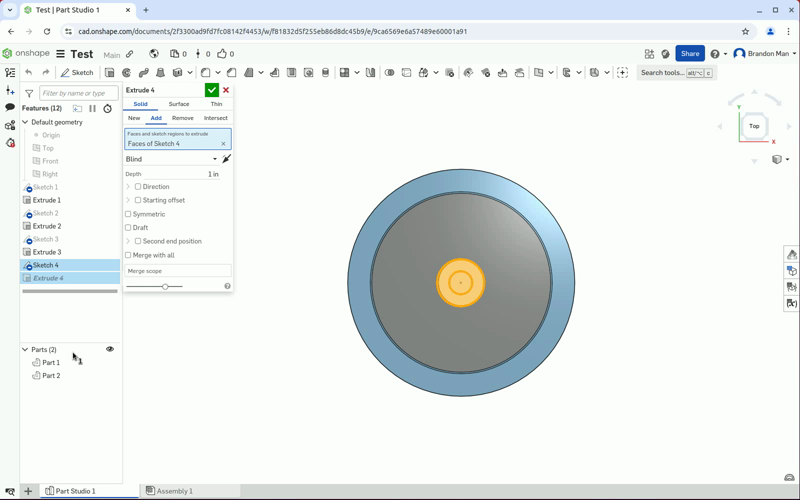
mouse_move(143, 106)
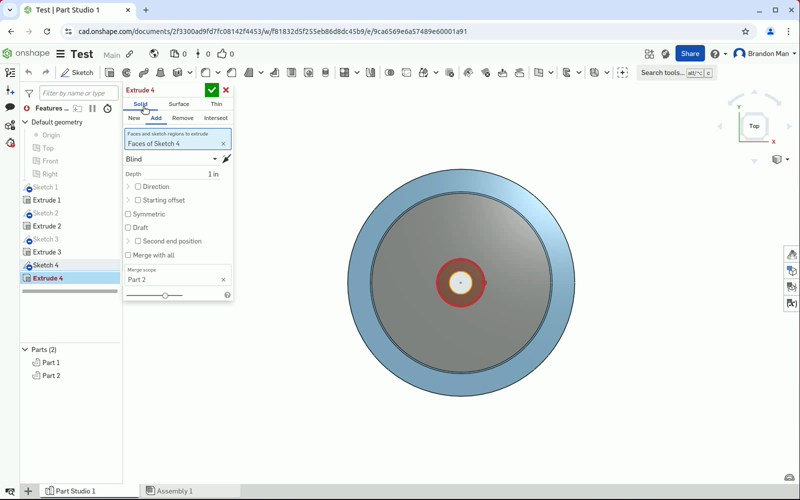
click(143, 106)
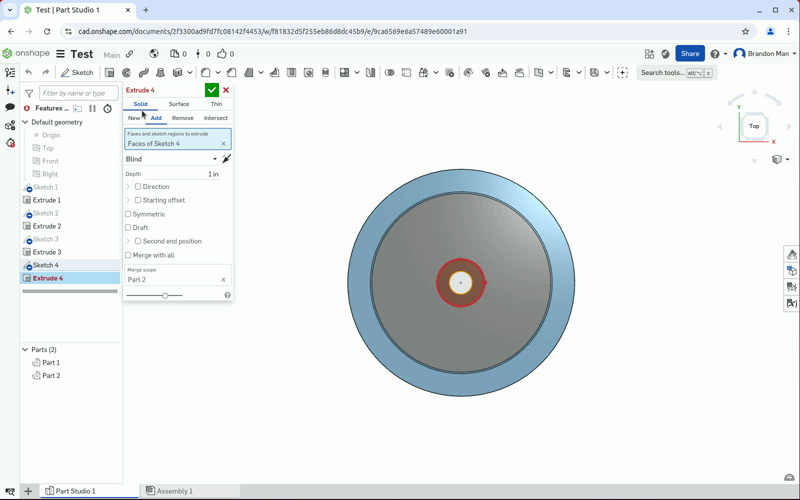
mouse_move(137, 120)
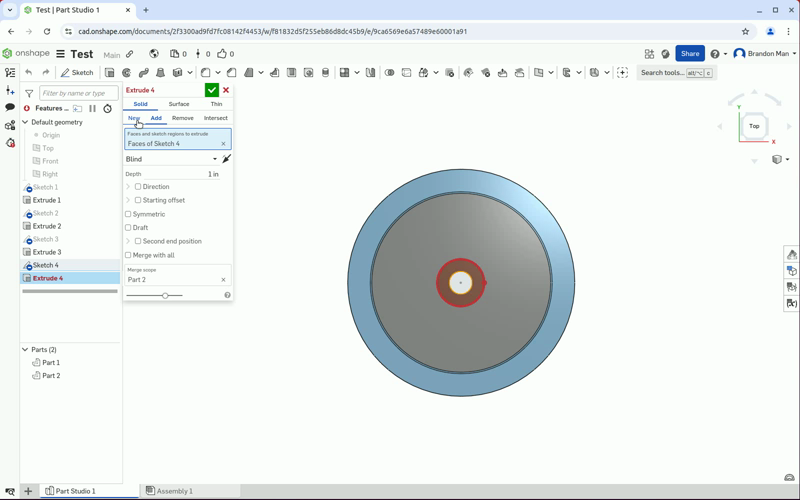
click(137, 120)
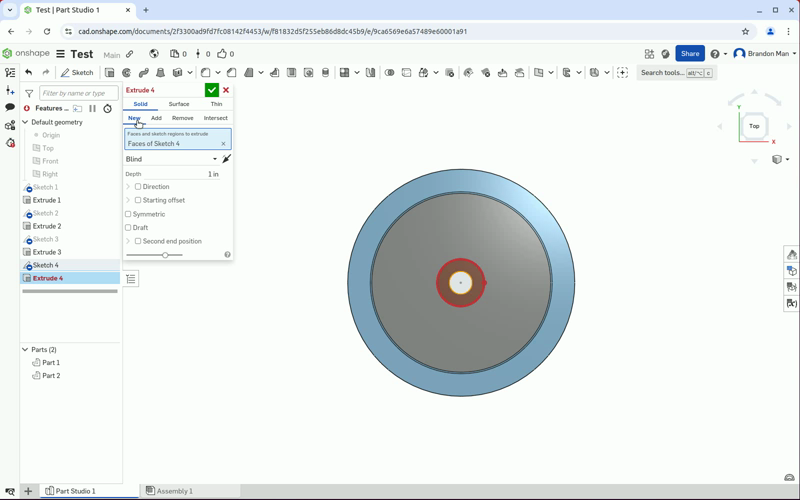
key(tab, 4)
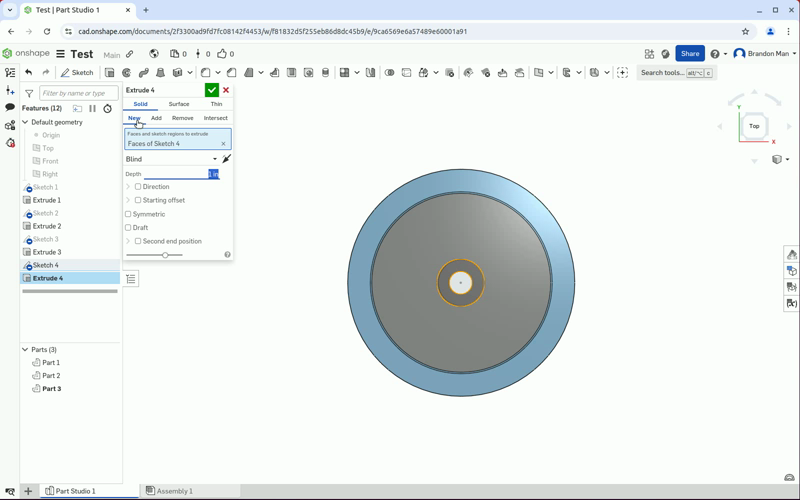
text(-2.407)
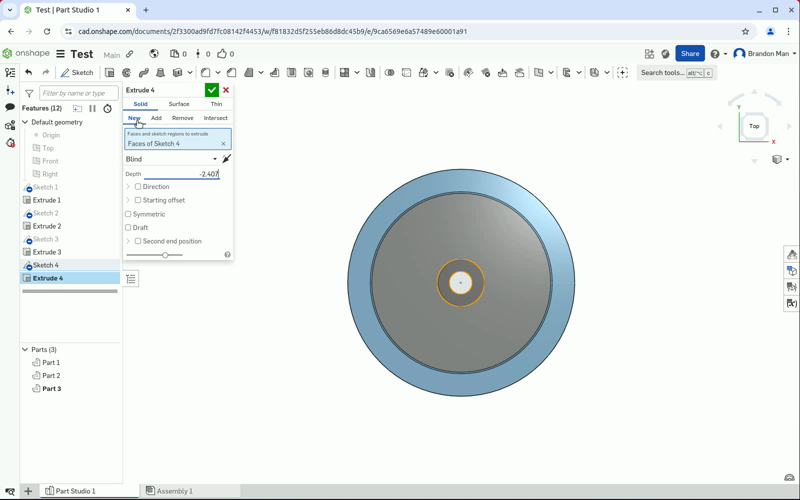
key(enter)
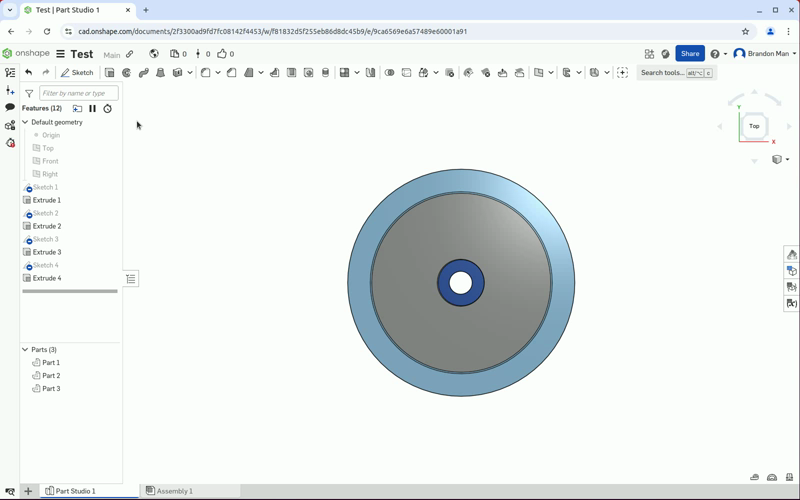
key(shift+h)
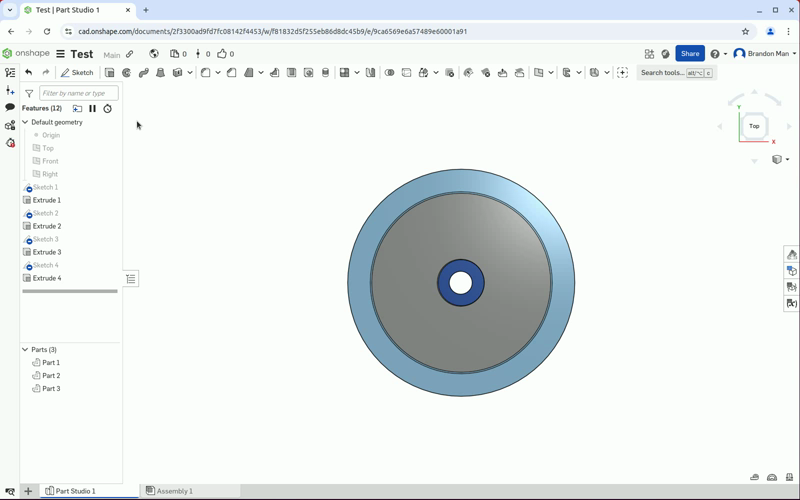
key(shift+h)
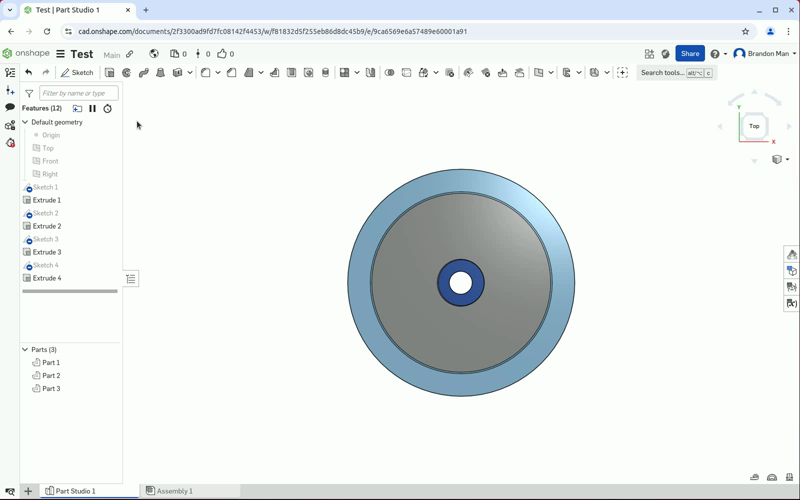
mouse_move(73, 189)
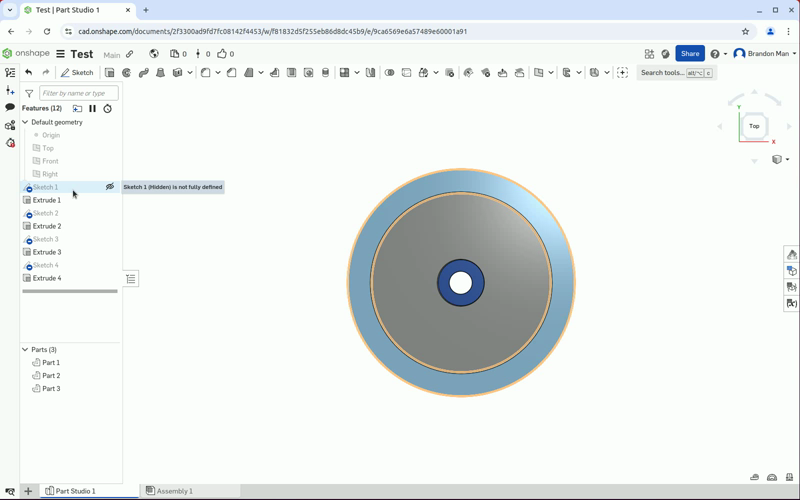
click(73, 189)
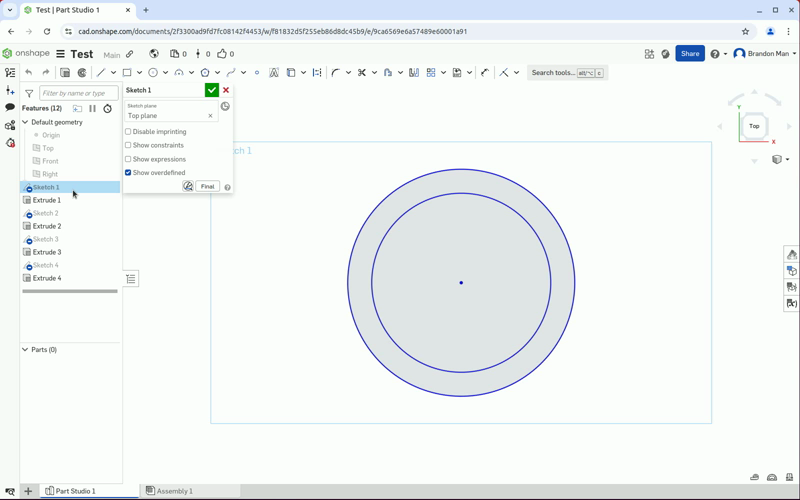
mouse_move(229, 92)
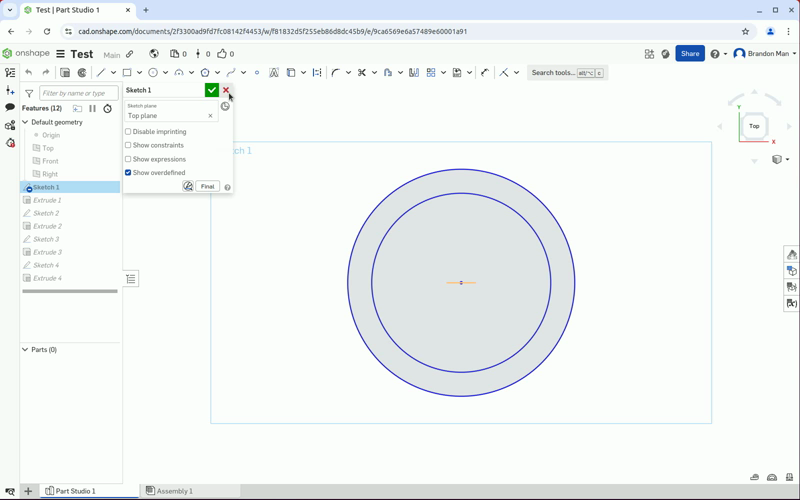
click(229, 92)
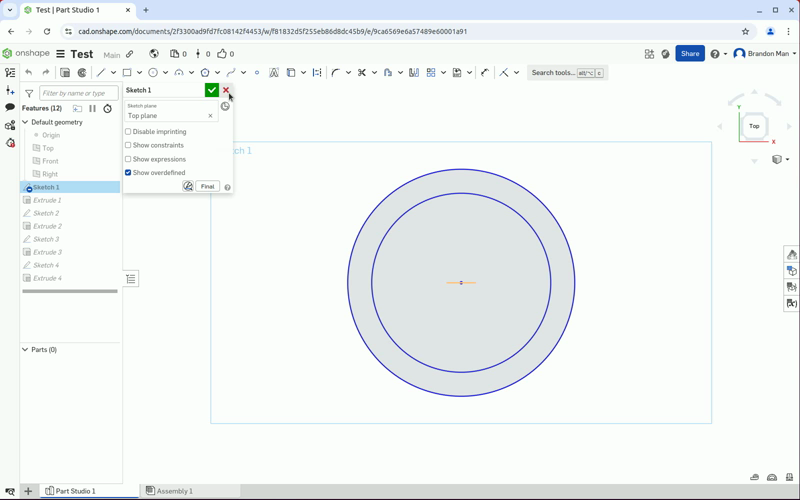
key(shift+s)
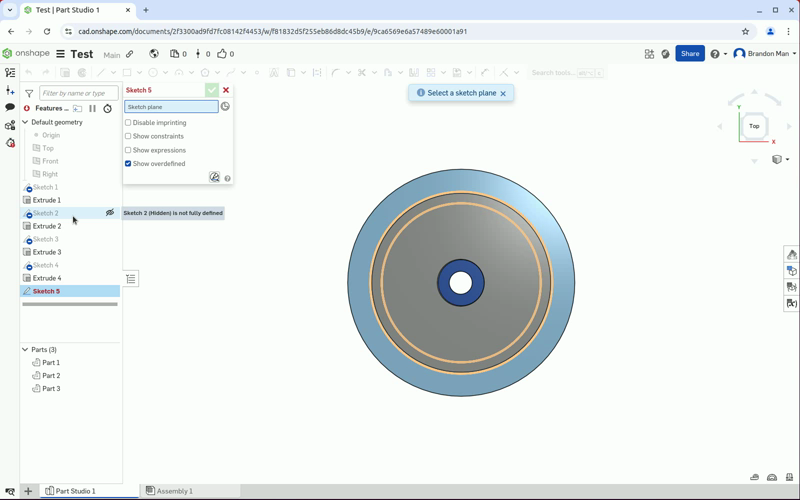
scroll(3)
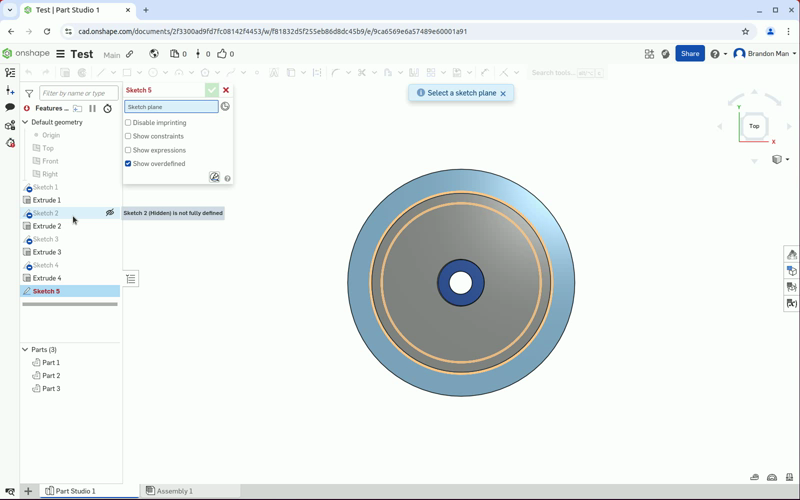
mouse_move(73, 150)
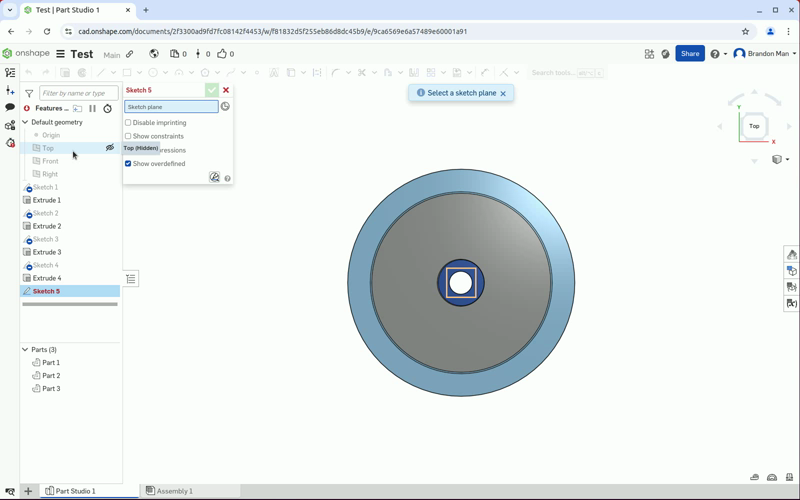
click(73, 150)
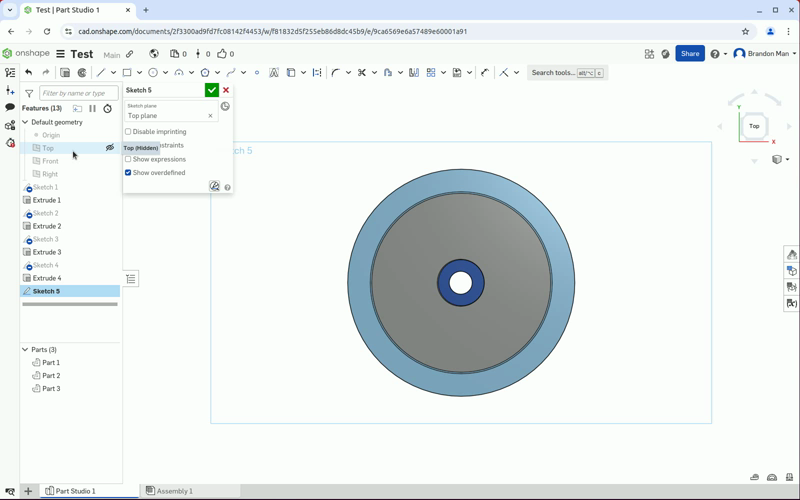
mouse_move(73, 352)
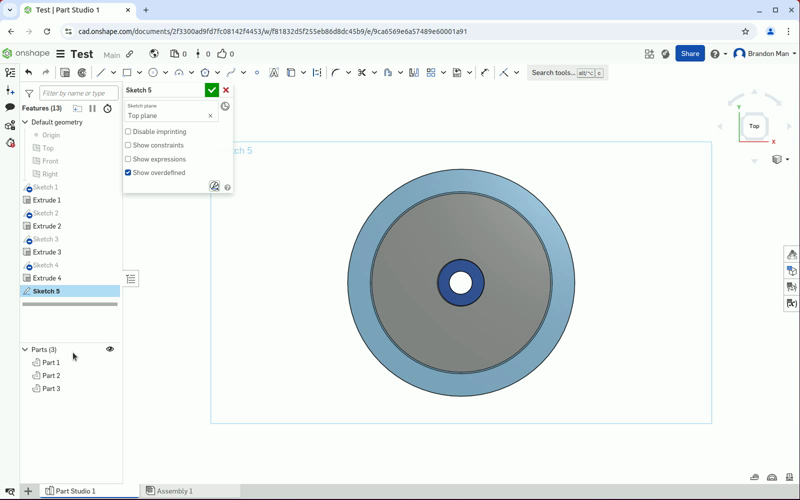
key(y)
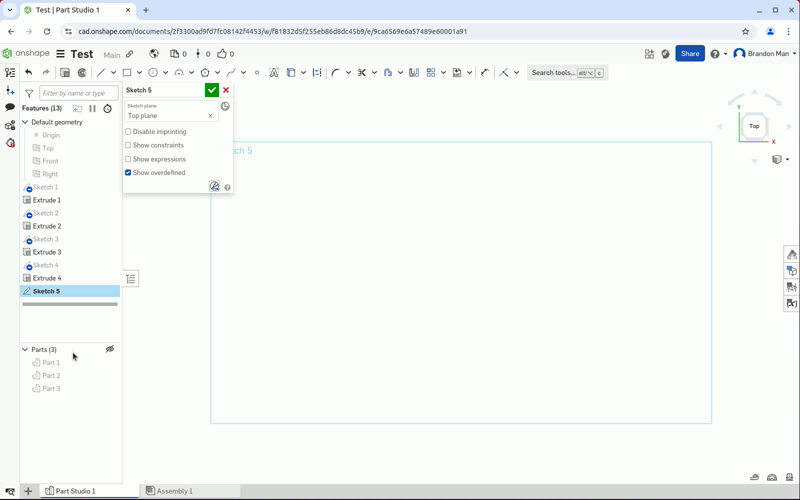
key(c)
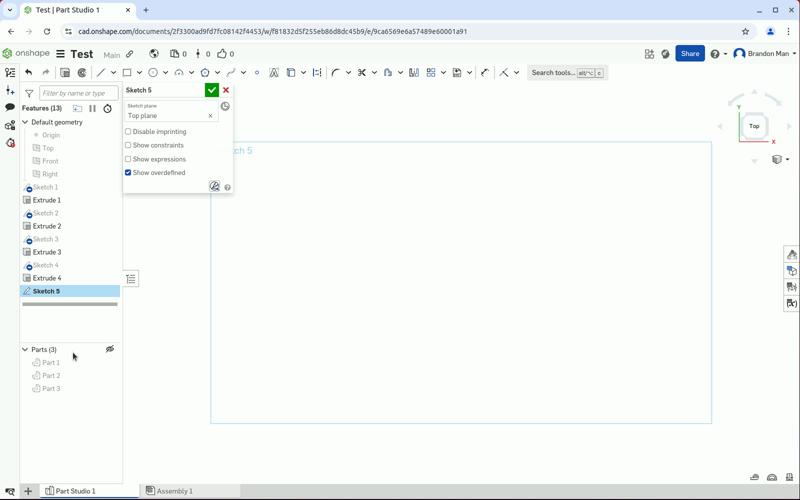
key_down(shift)
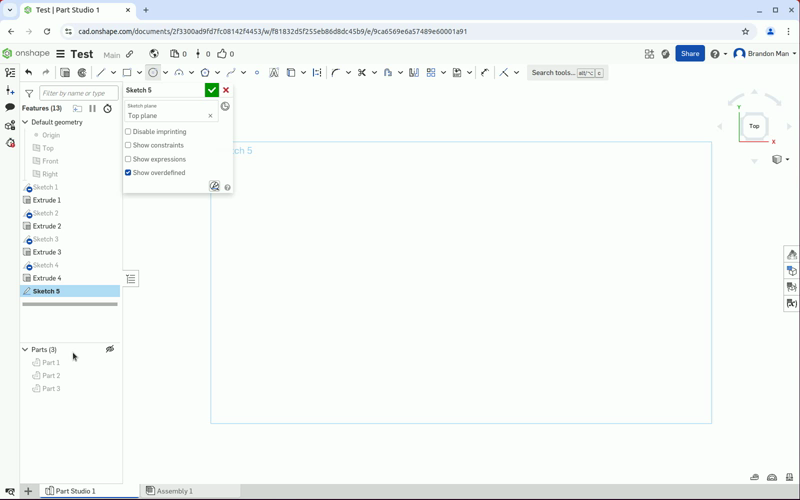
mouse_move(461, 282)
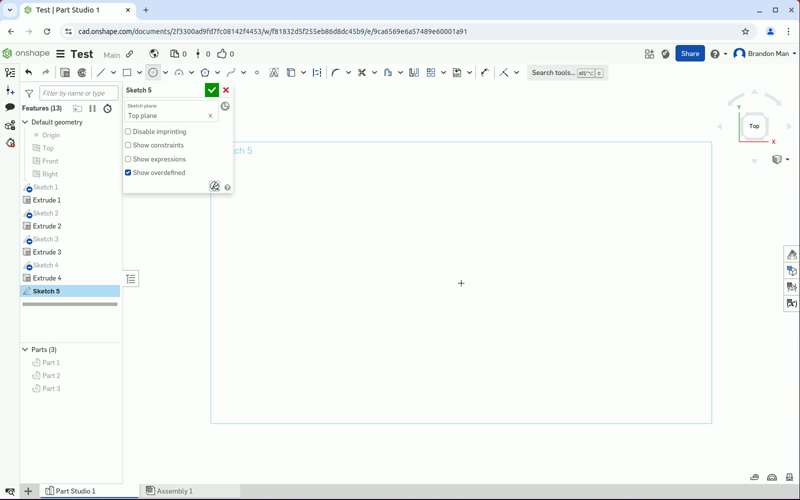
click(461, 282)
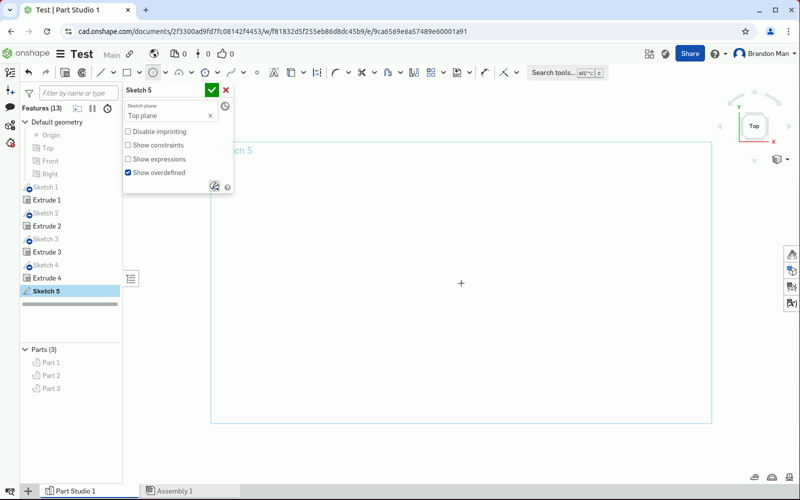
key_up(shift)
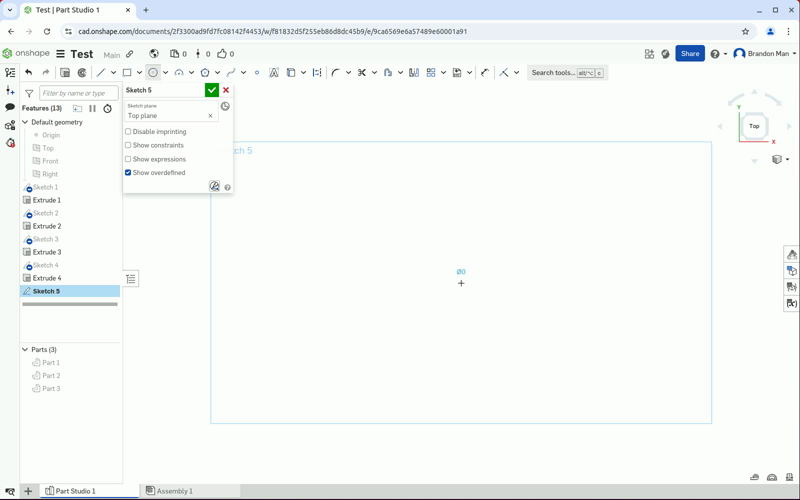
mouse_move(552, 282)
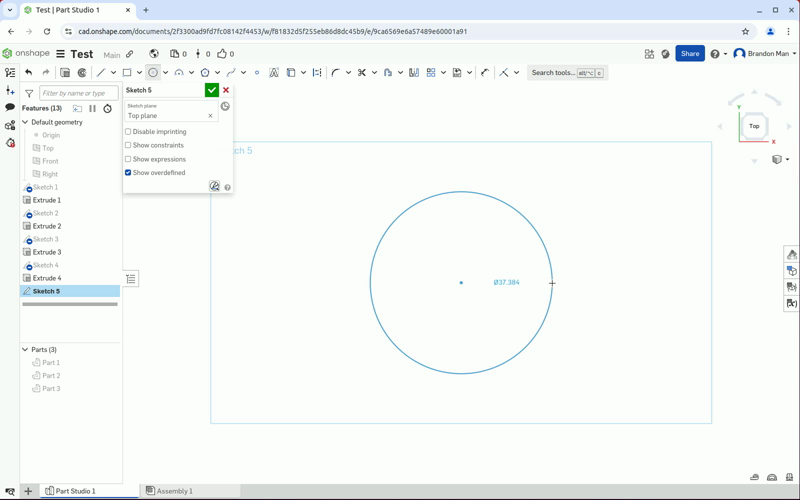
click(552, 282)
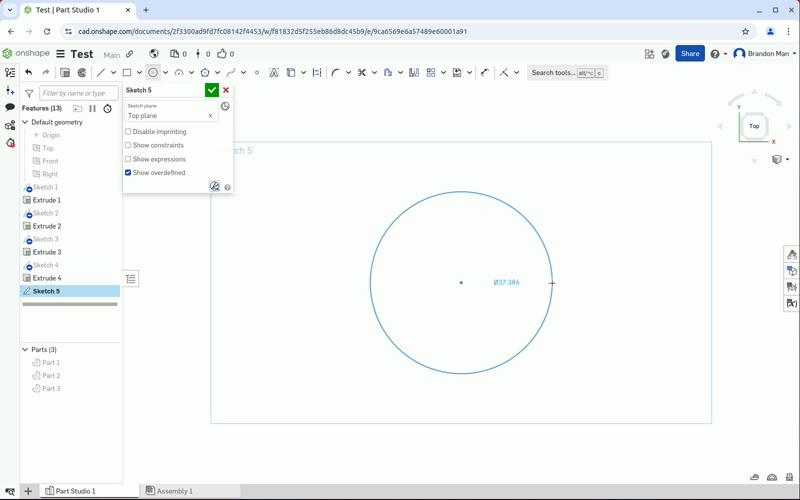
key(esc)
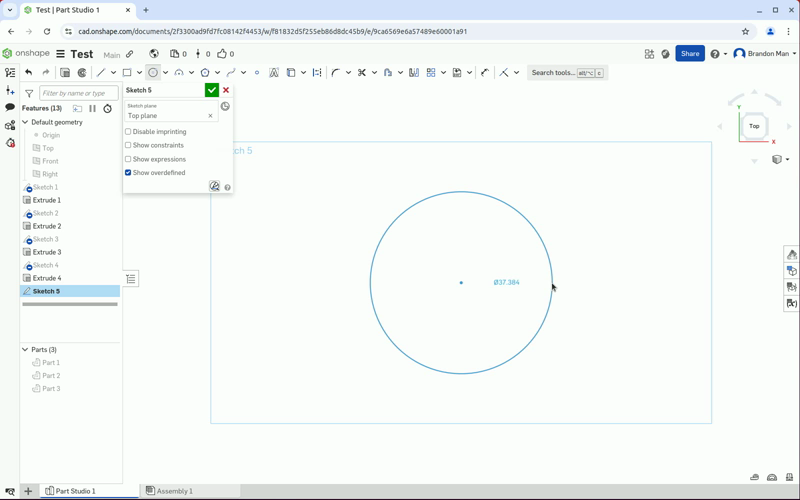
key(c)
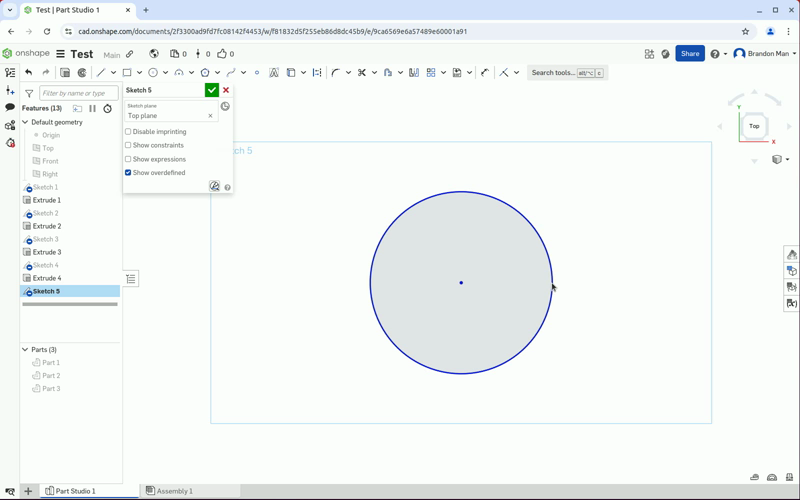
key_down(shift)
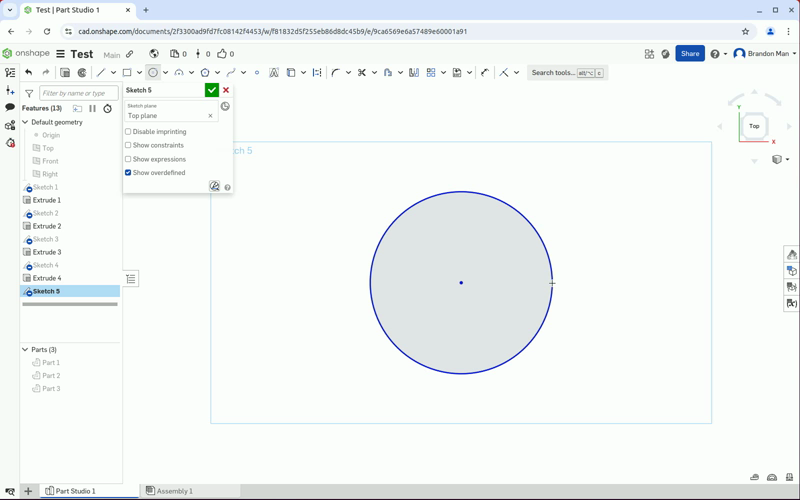
mouse_move(461, 282)
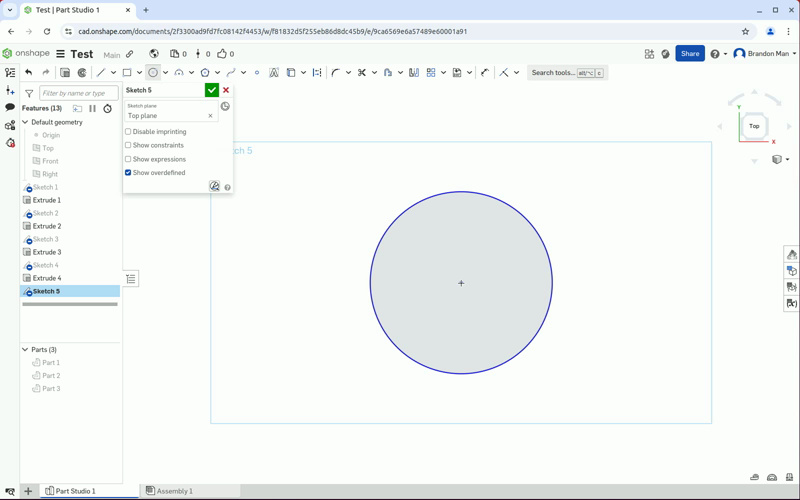
click(461, 282)
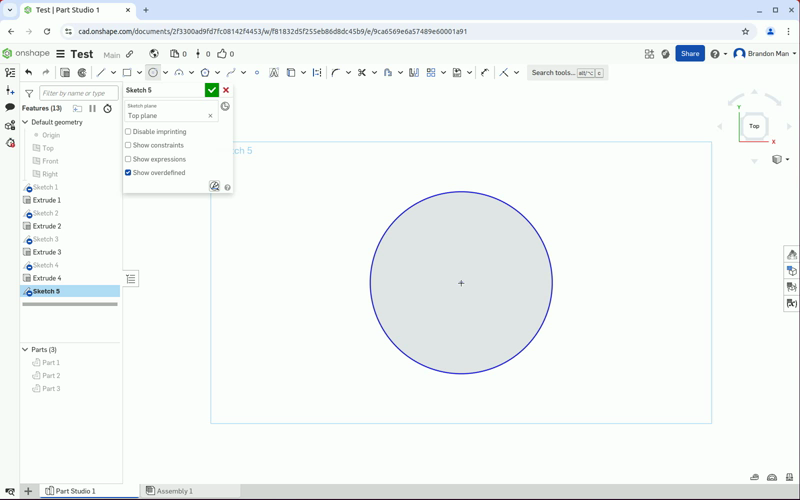
key_up(shift)
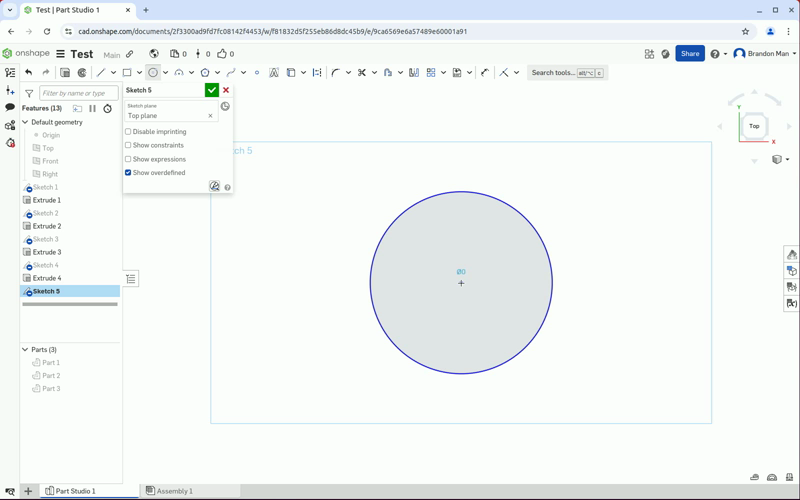
mouse_move(540, 282)
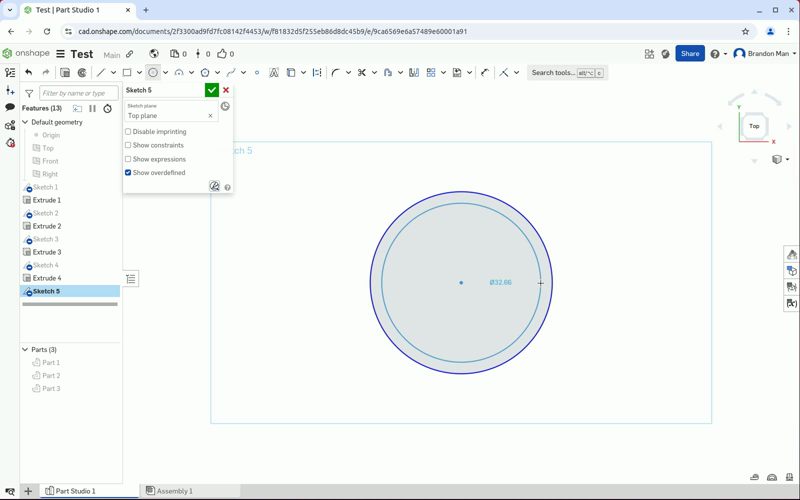
click(540, 282)
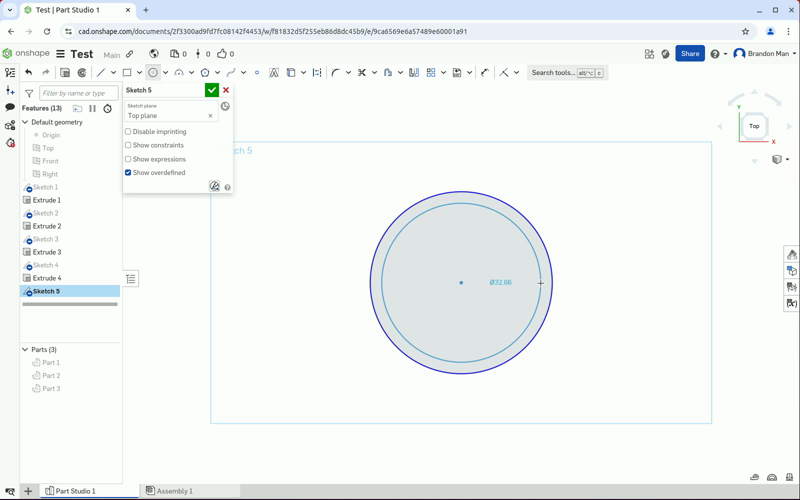
key(esc)
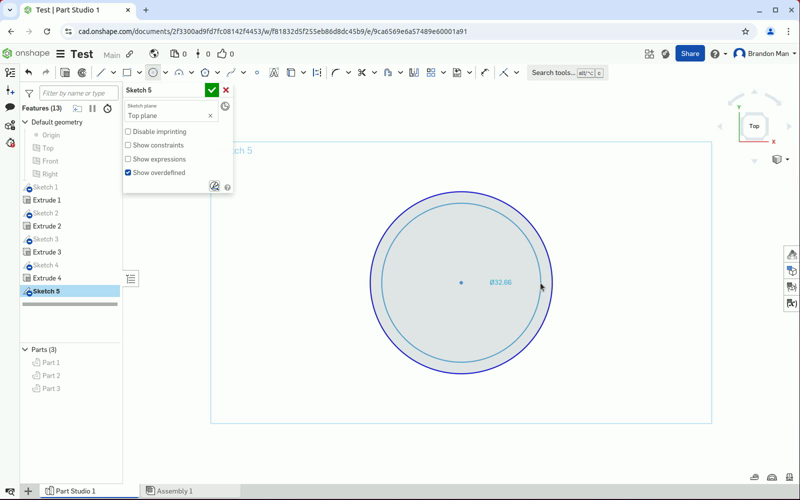
mouse_move(478, 367)
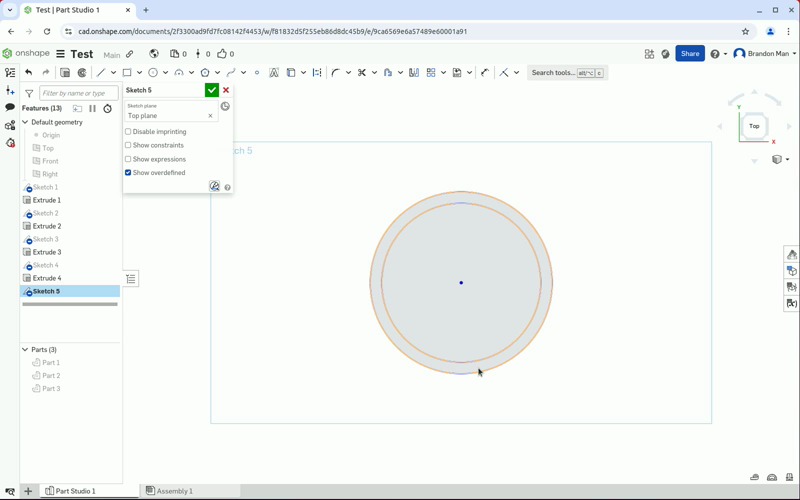
click(478, 367)
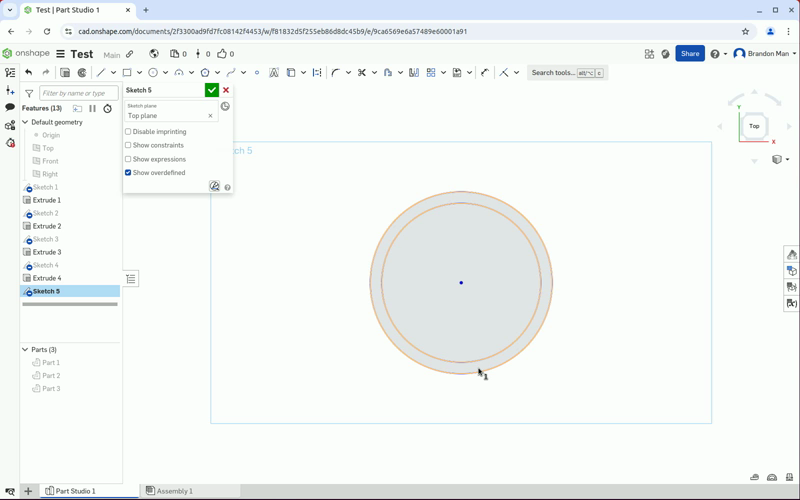
mouse_move(73, 352)
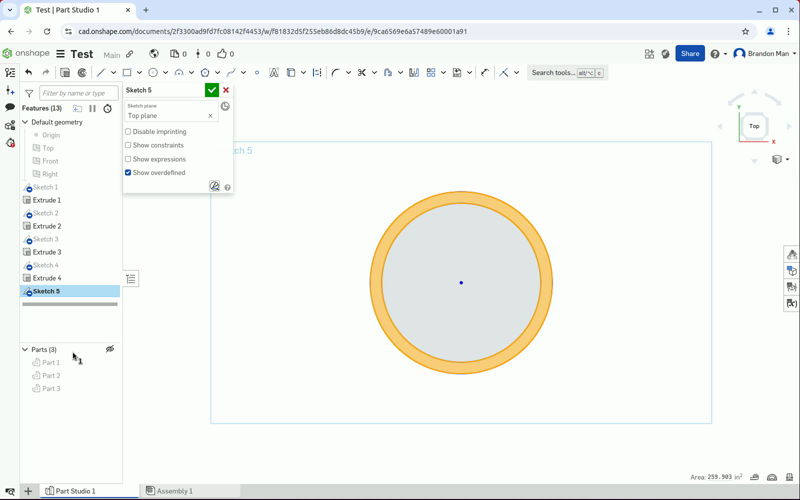
key(shift+y)
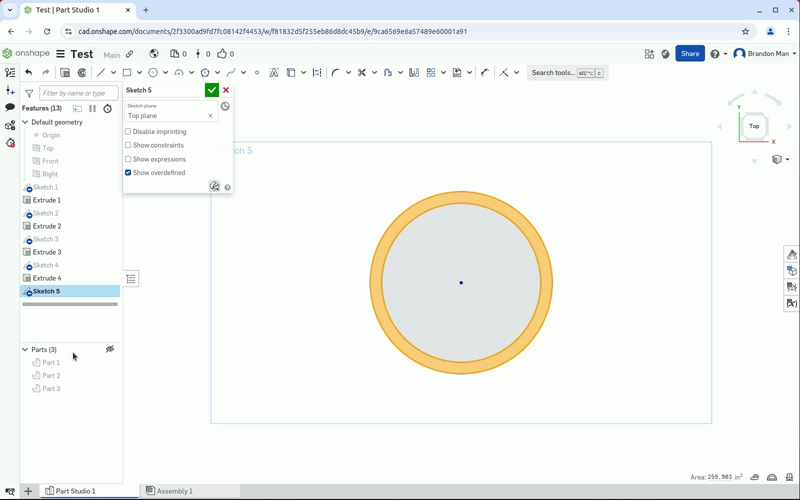
key(shift+e)
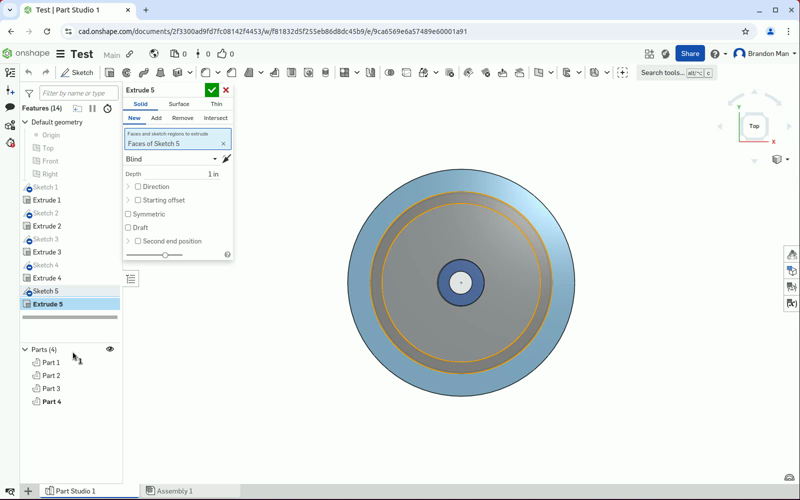
mouse_move(143, 106)
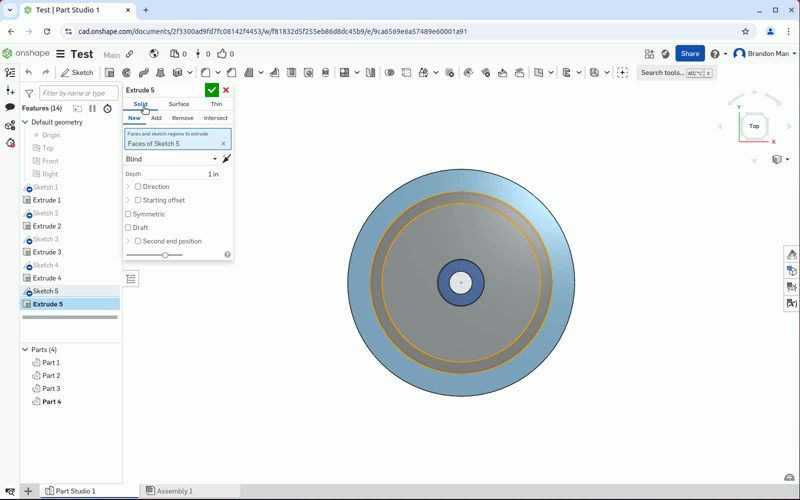
click(143, 106)
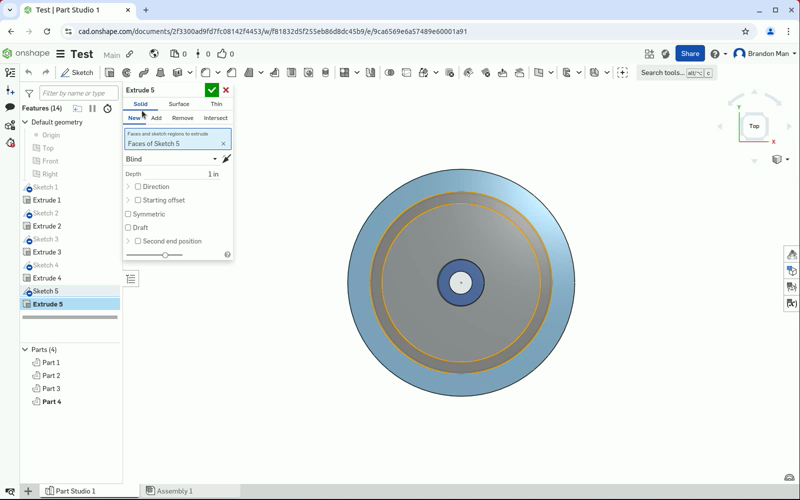
mouse_move(137, 120)
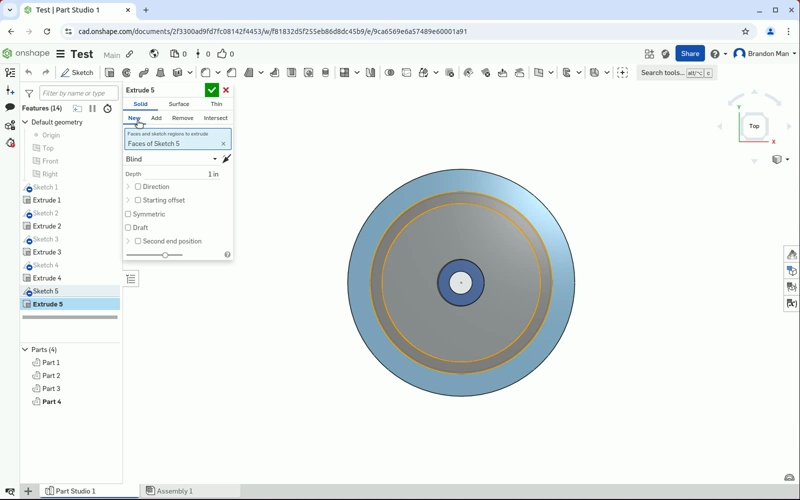
click(137, 120)
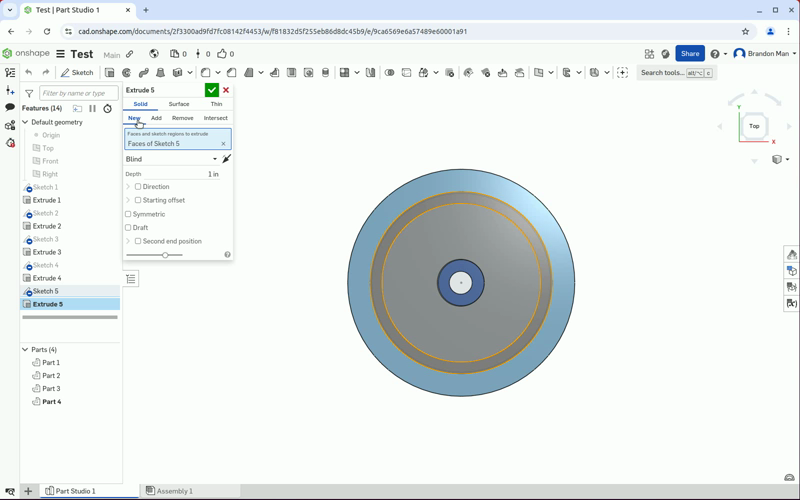
key(tab, 4)
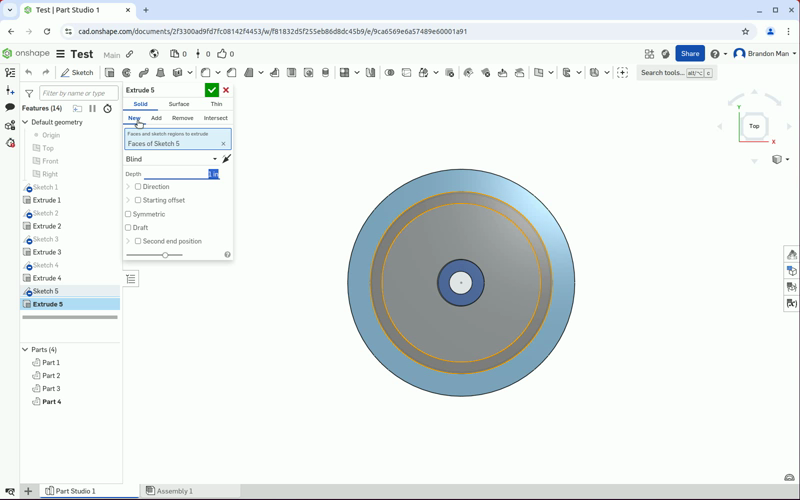
text(9.147)
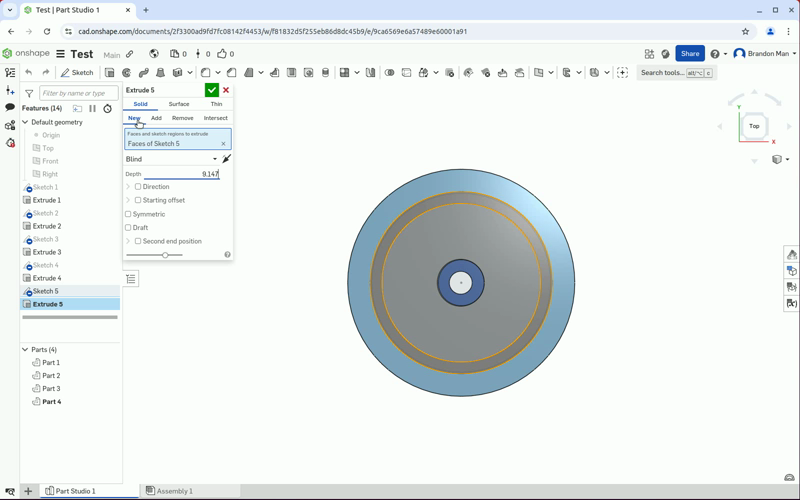
key(enter)
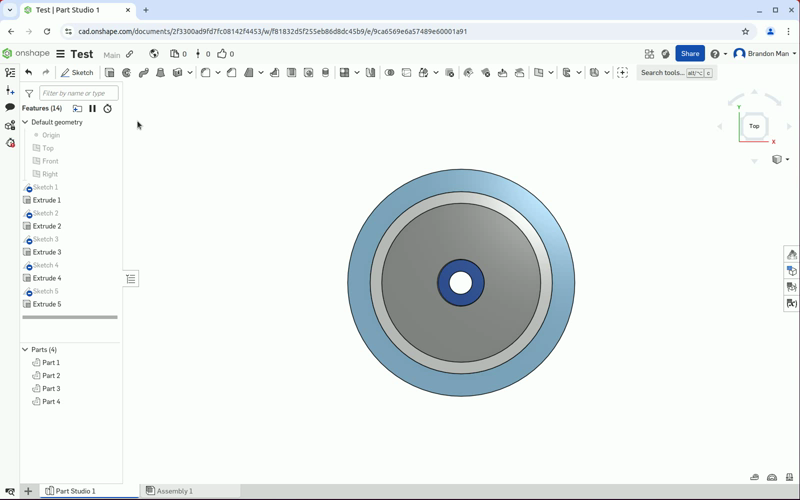
key(shift+h)
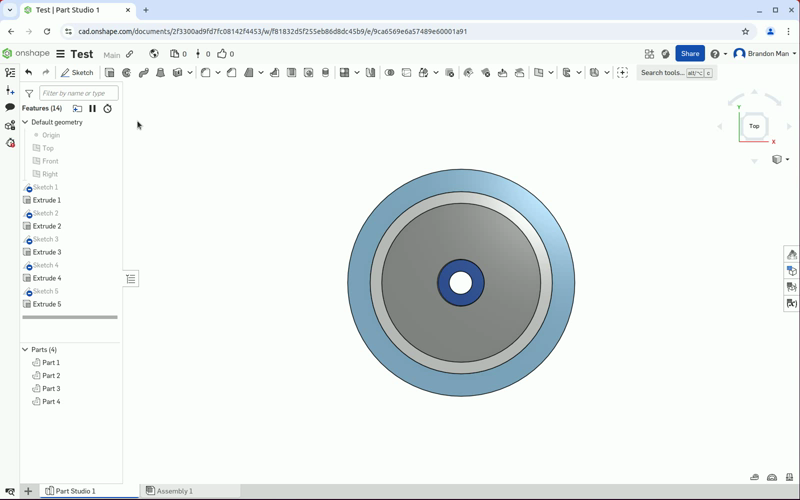
key(shift+h)
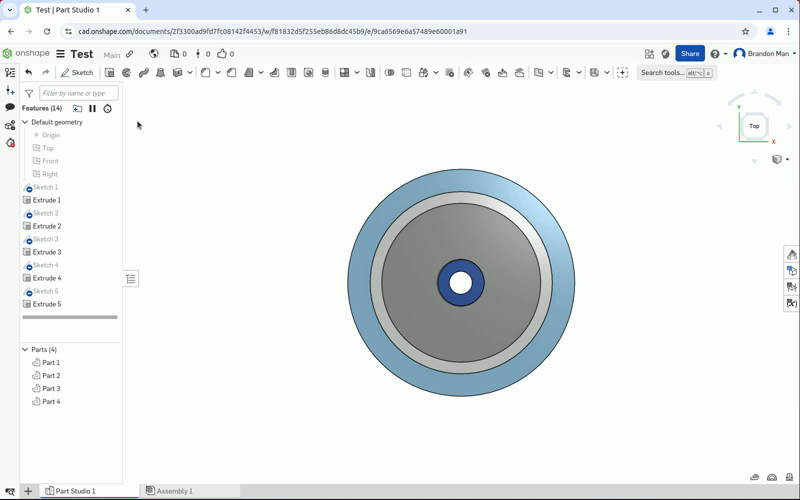
mouse_move(73, 189)
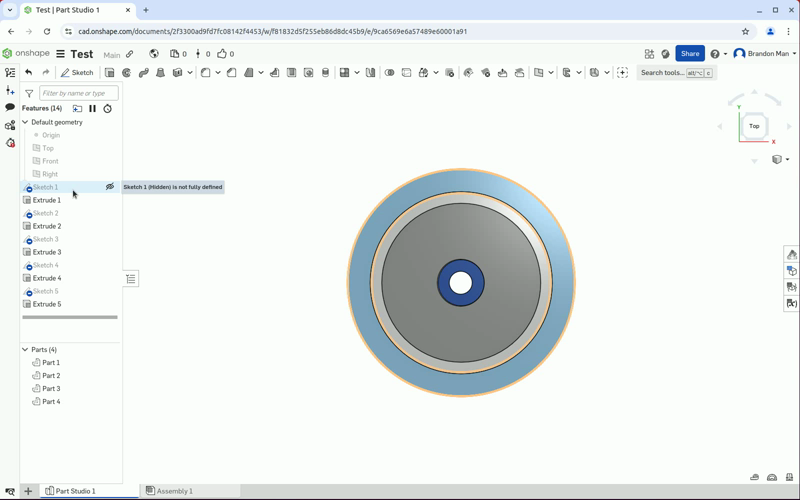
click(73, 189)
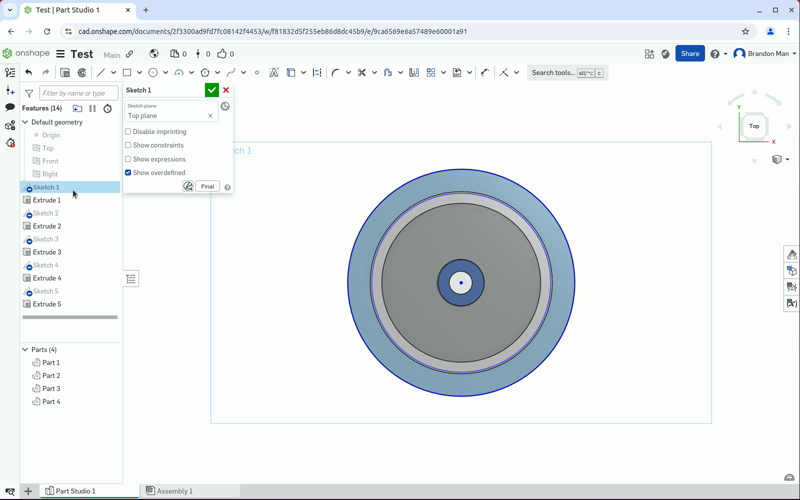
mouse_move(229, 92)
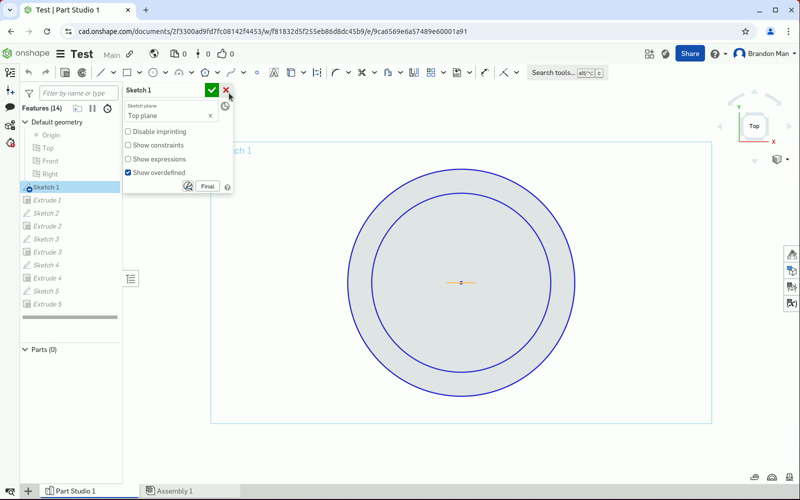
click(229, 92)
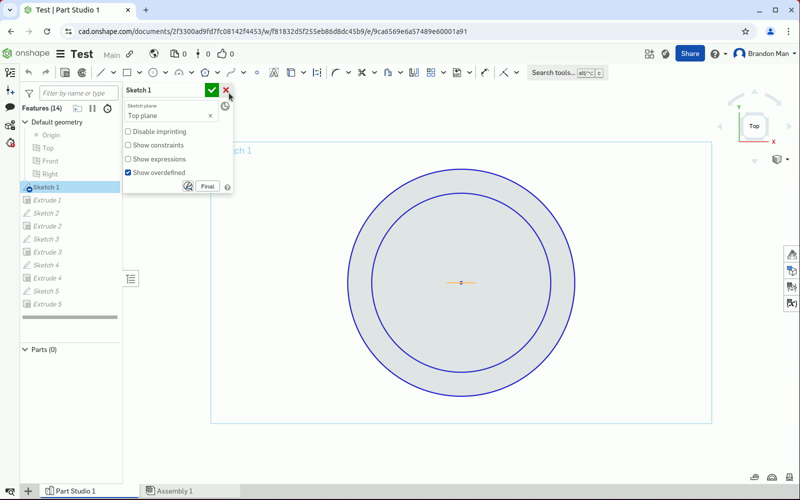
key(shift+s)
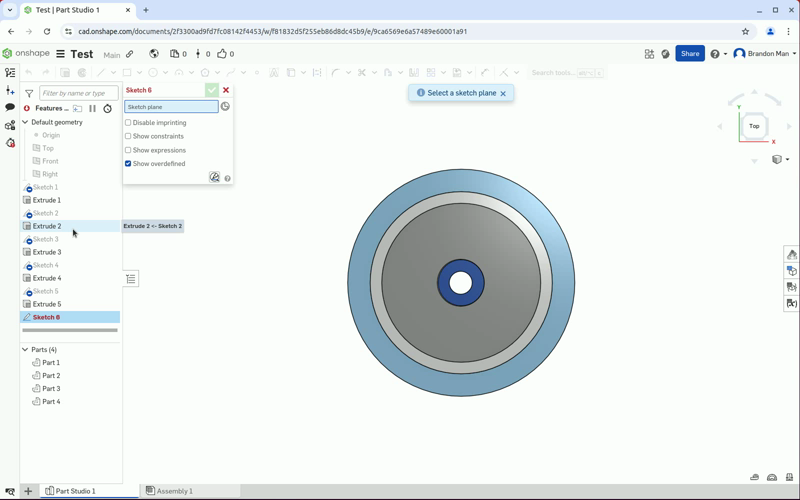
scroll(3)
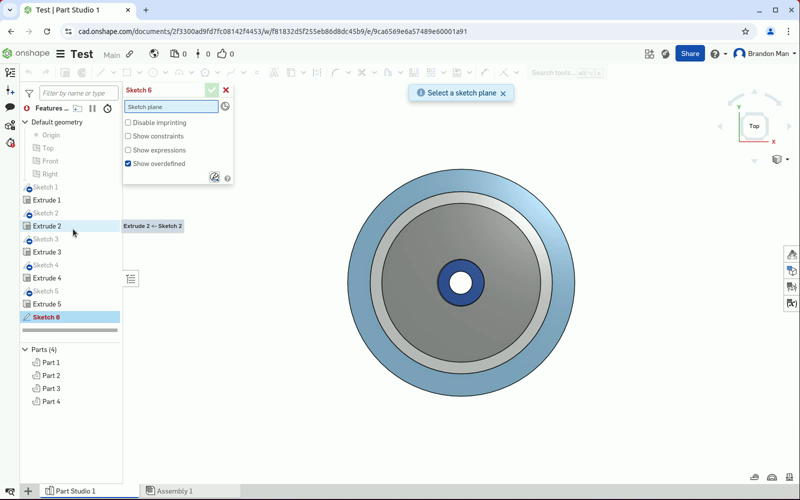
mouse_move(73, 150)
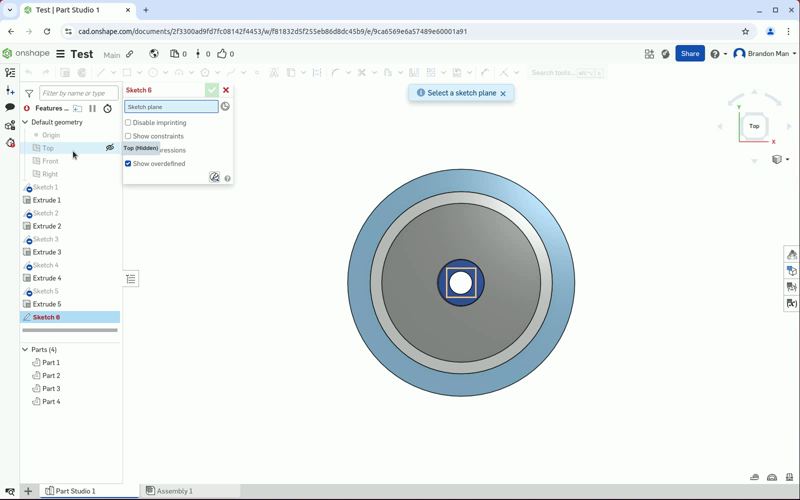
click(73, 150)
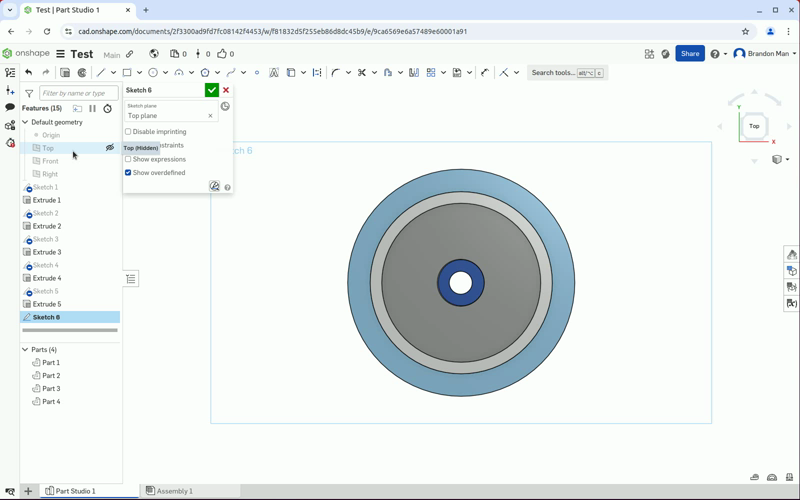
mouse_move(73, 352)
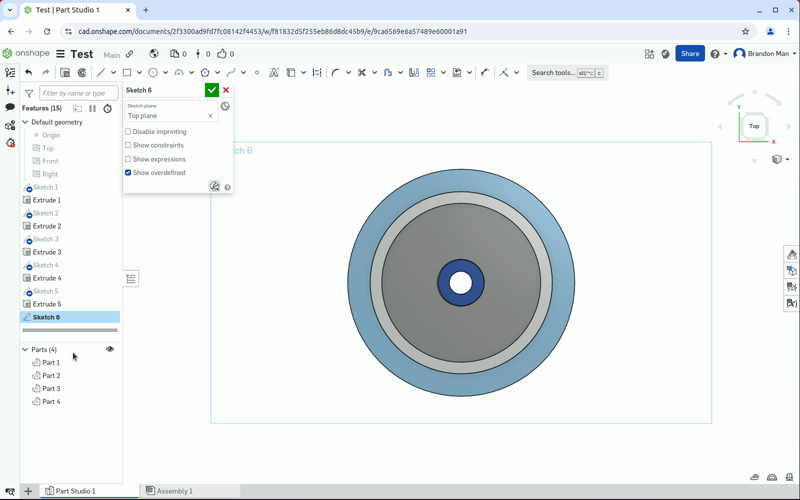
key(y)
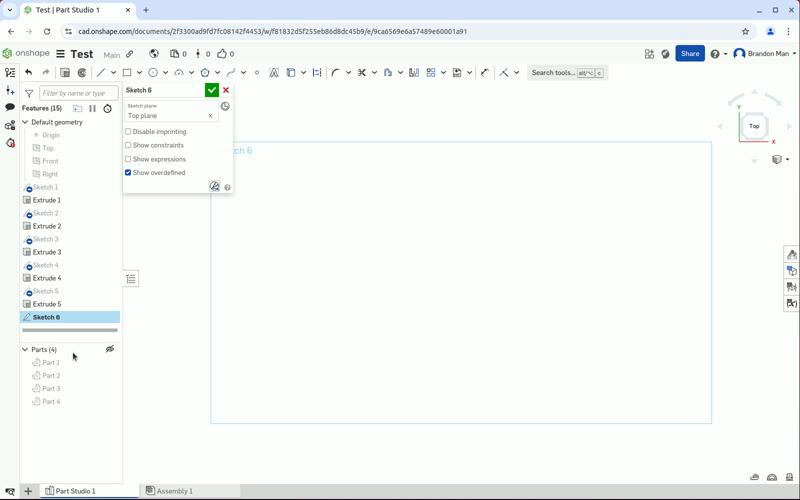
key(c)
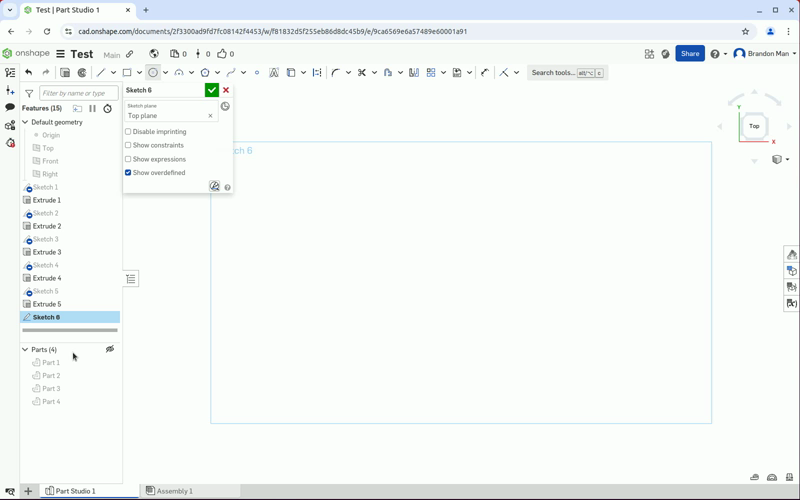
key_down(shift)
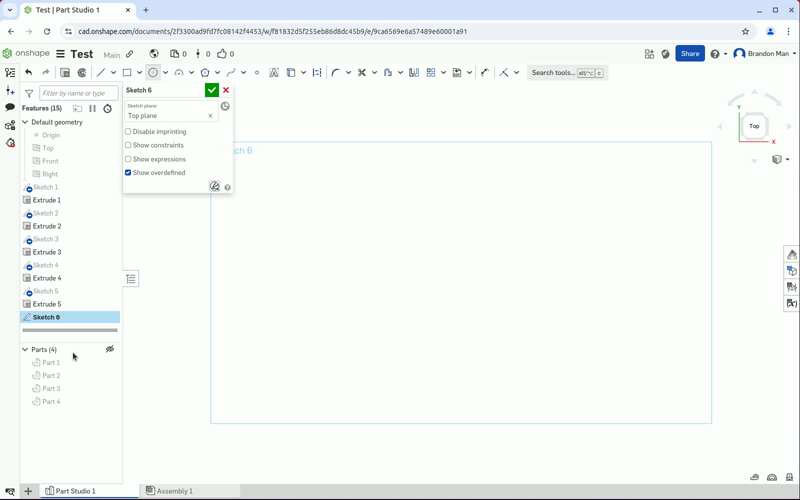
mouse_move(460, 282)
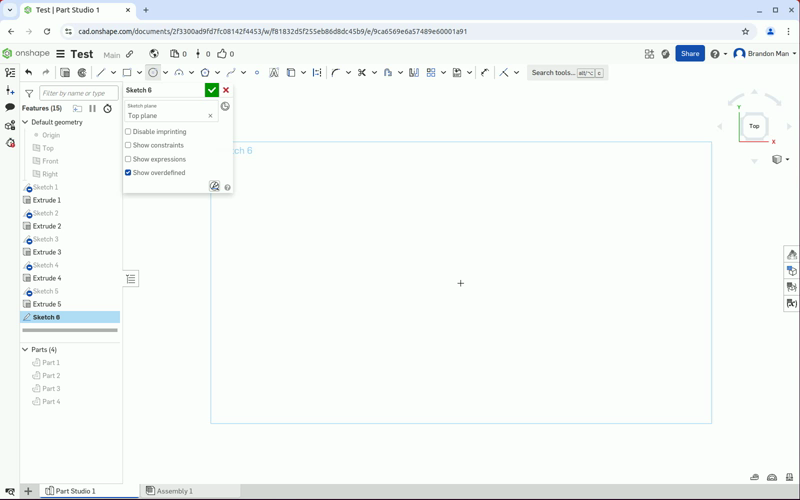
click(460, 282)
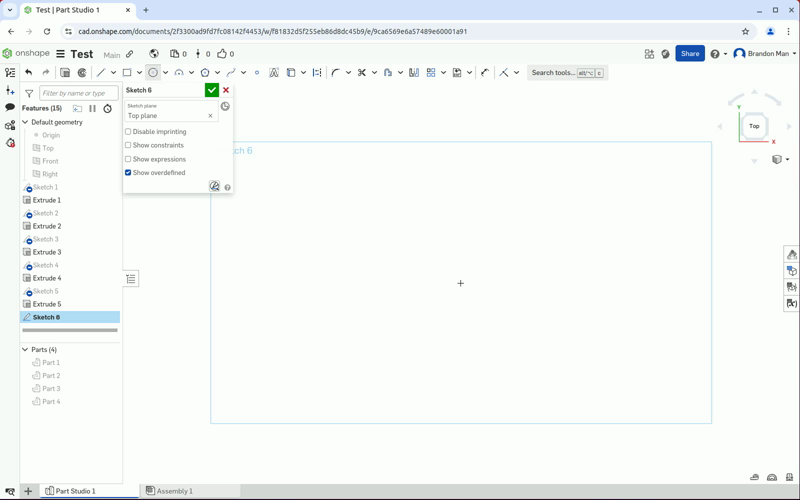
key_up(shift)
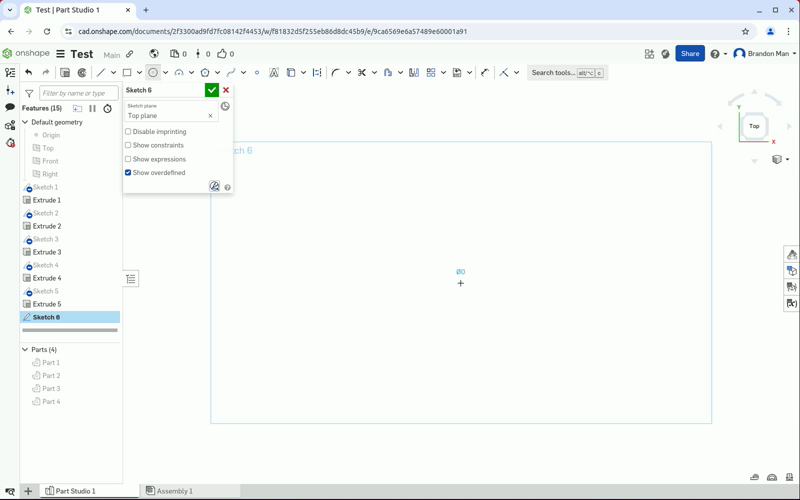
mouse_move(484, 282)
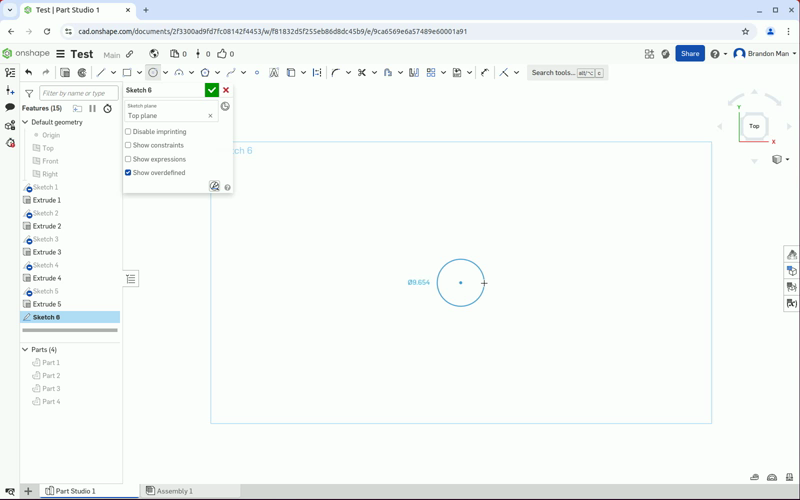
click(484, 282)
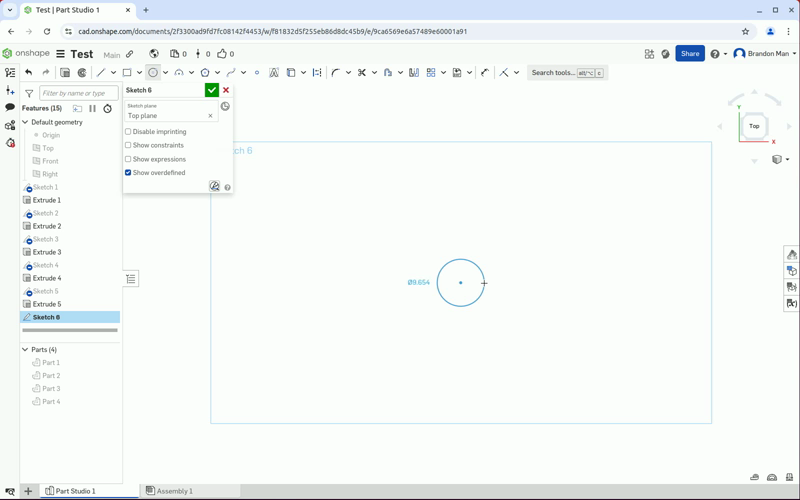
key(esc)
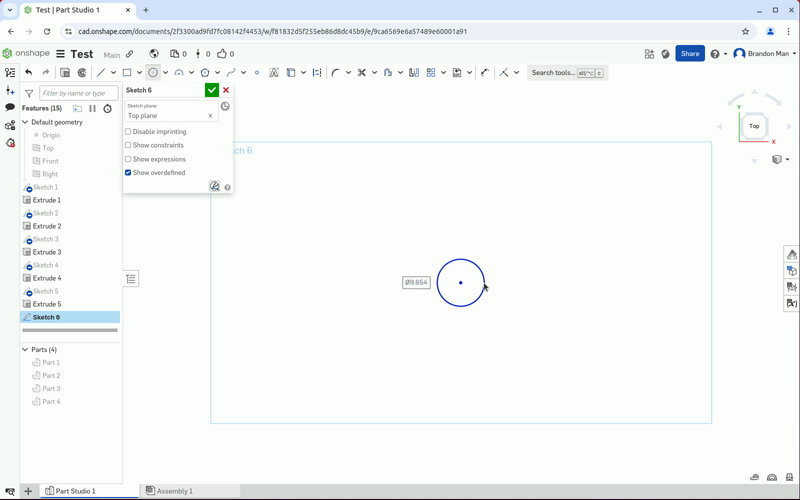
key(c)
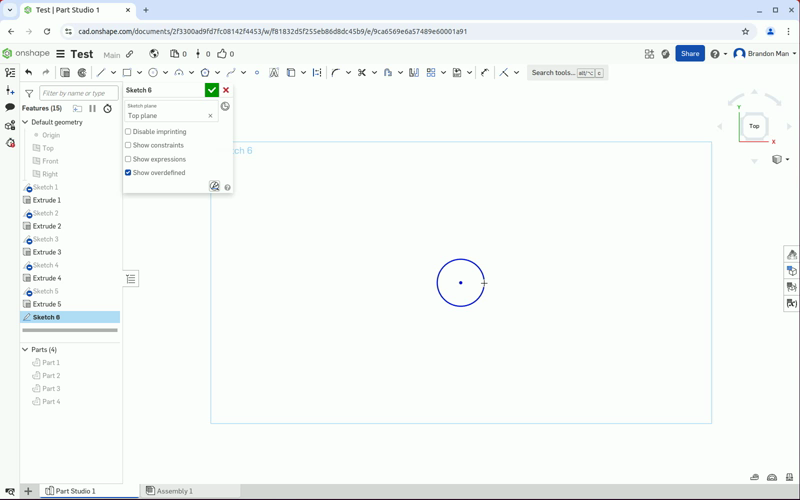
key_down(shift)
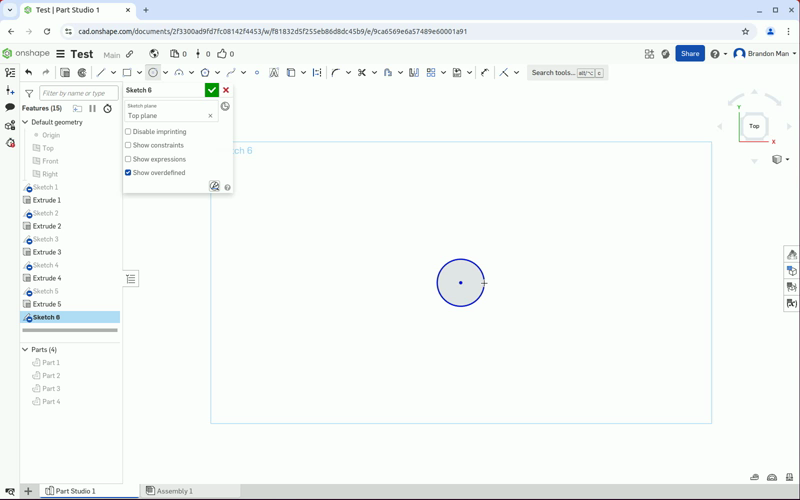
mouse_move(460, 282)
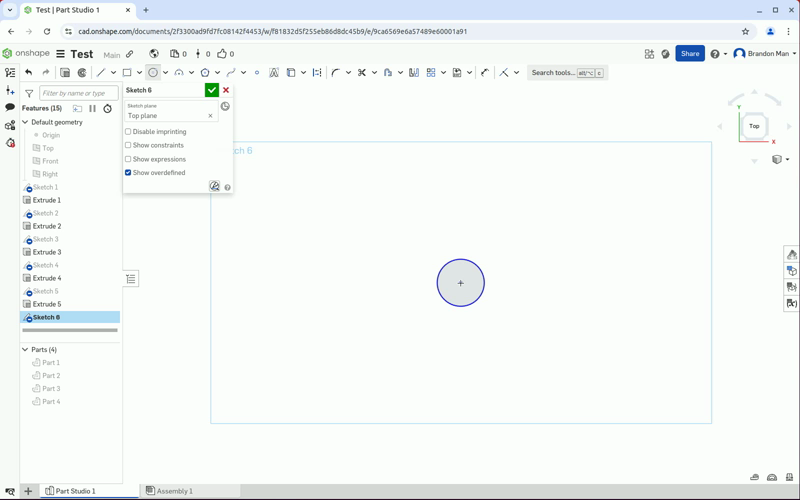
click(460, 282)
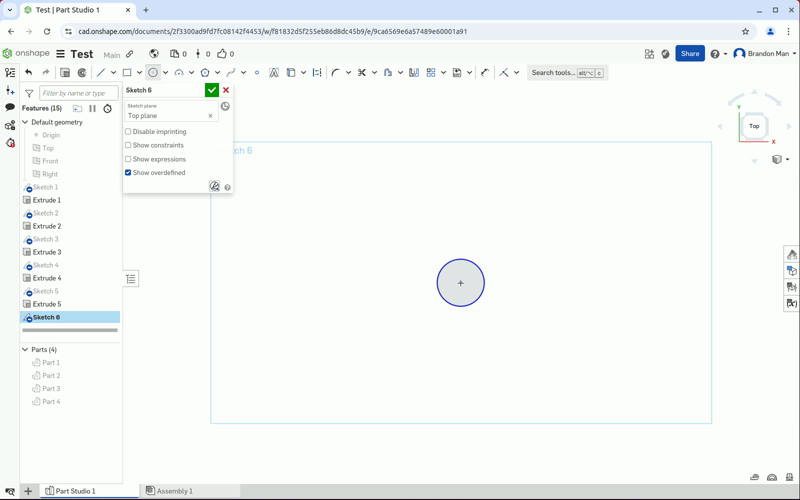
key_up(shift)
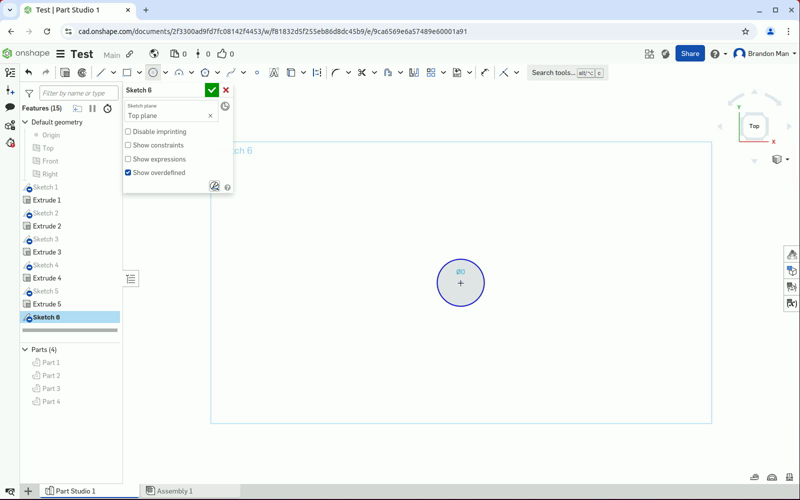
mouse_move(472, 282)
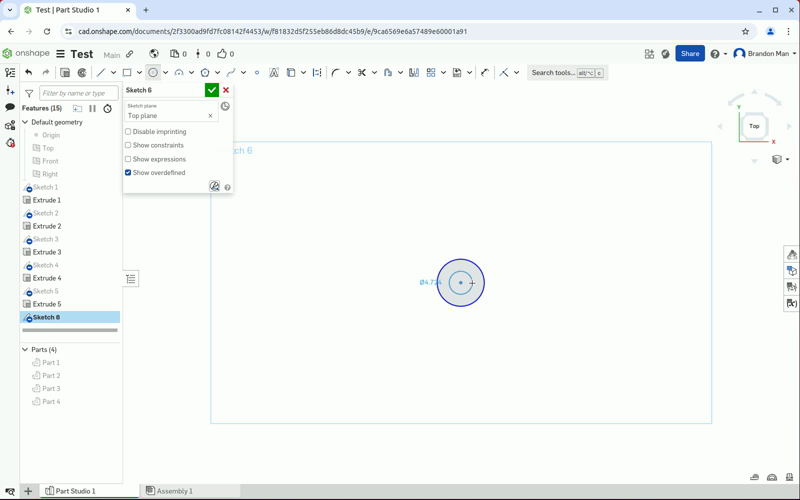
click(472, 282)
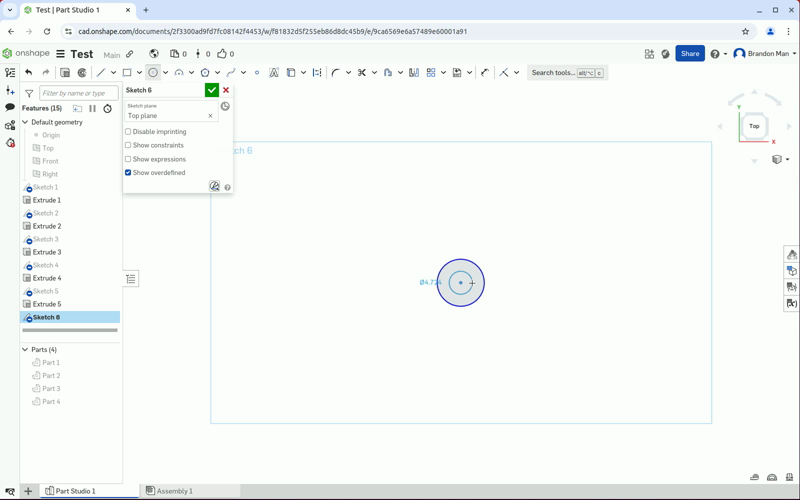
key(esc)
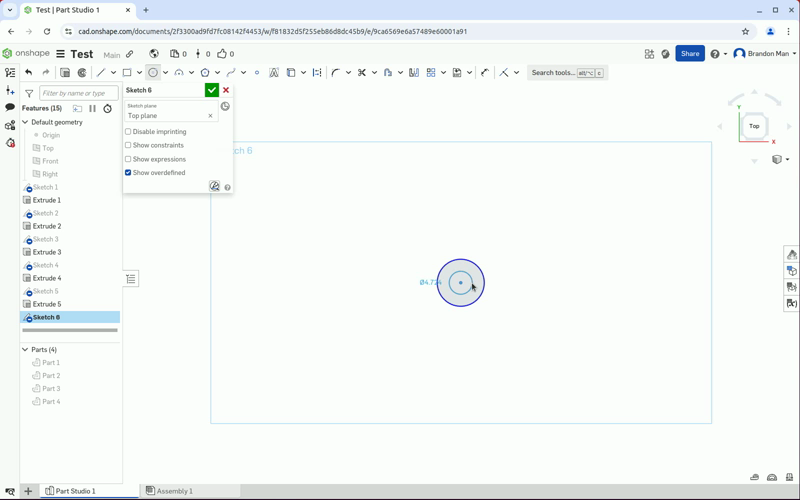
mouse_move(444, 287)
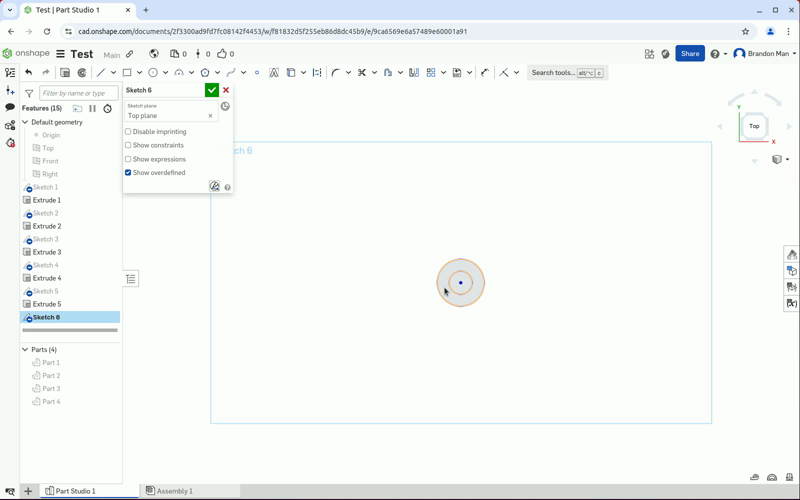
scroll(6)
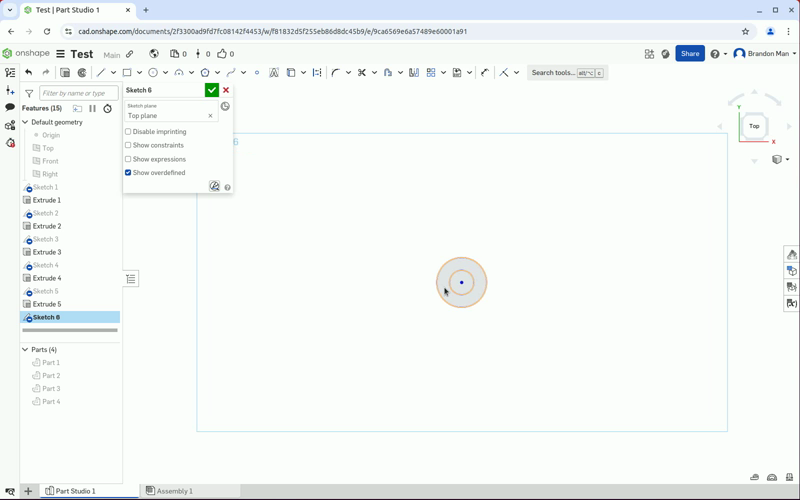
scroll(6)
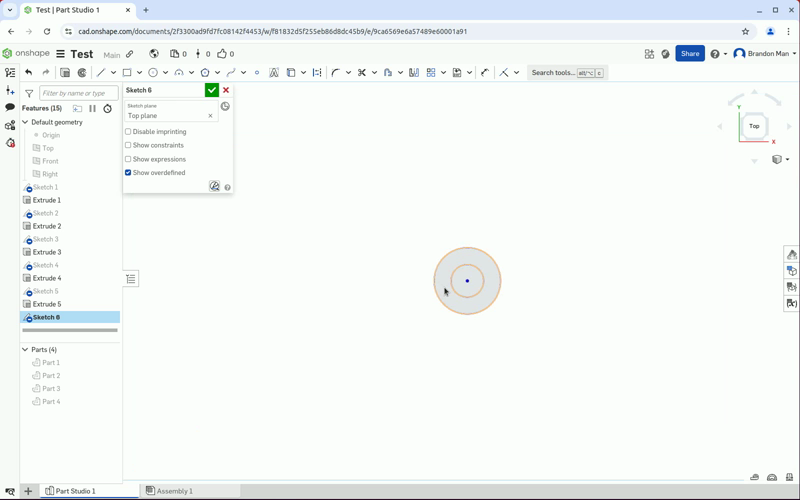
scroll(6)
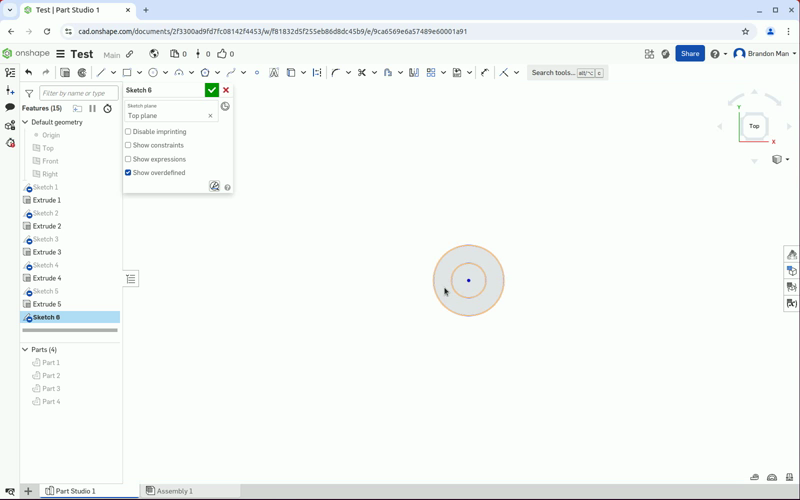
scroll(6)
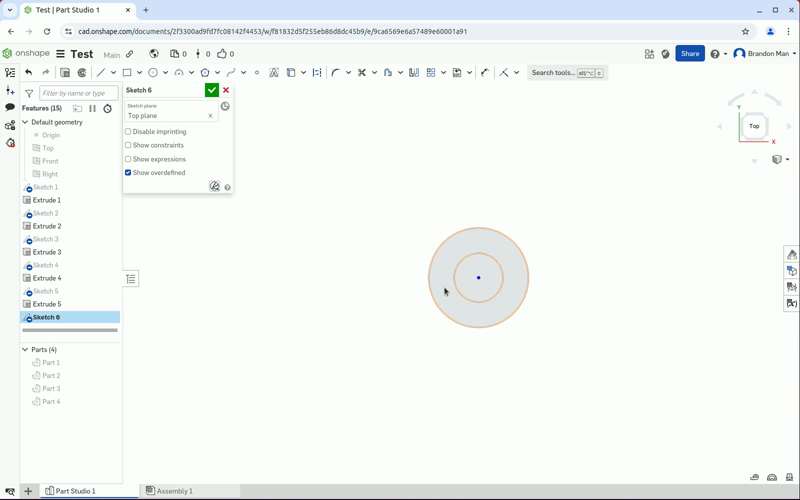
scroll(6)
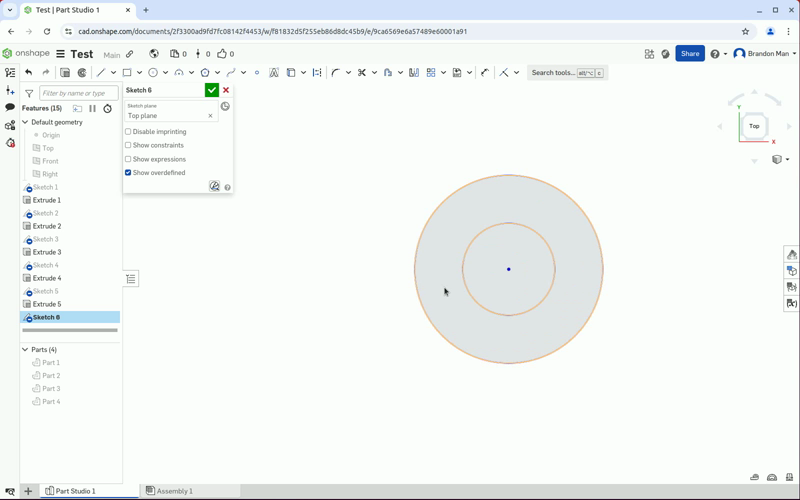
scroll(6)
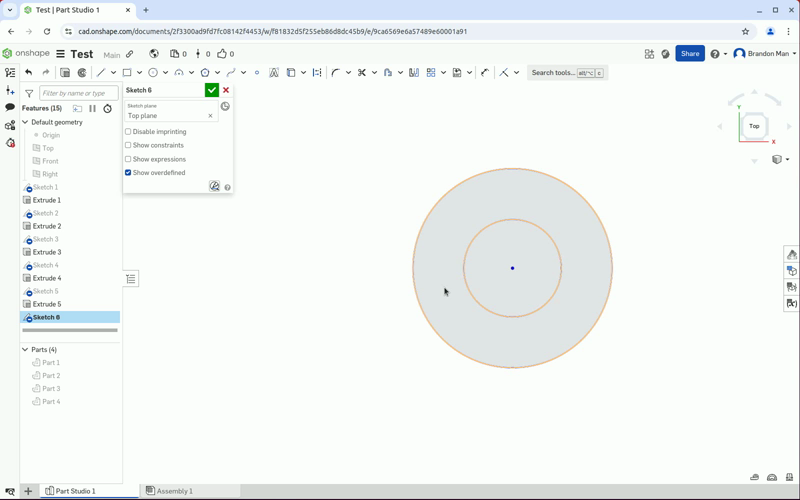
scroll(6)
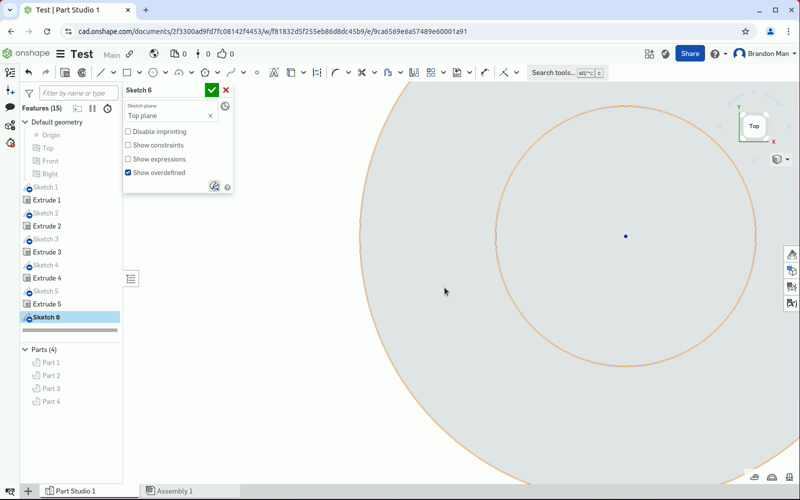
click(444, 287)
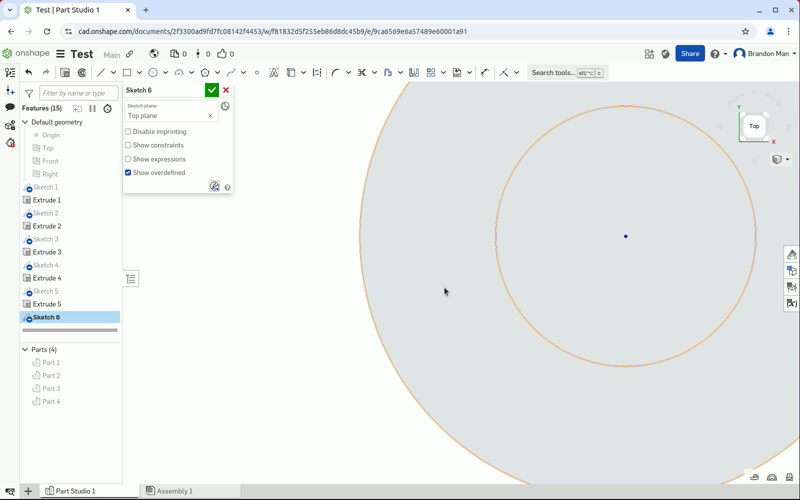
scroll(-6)
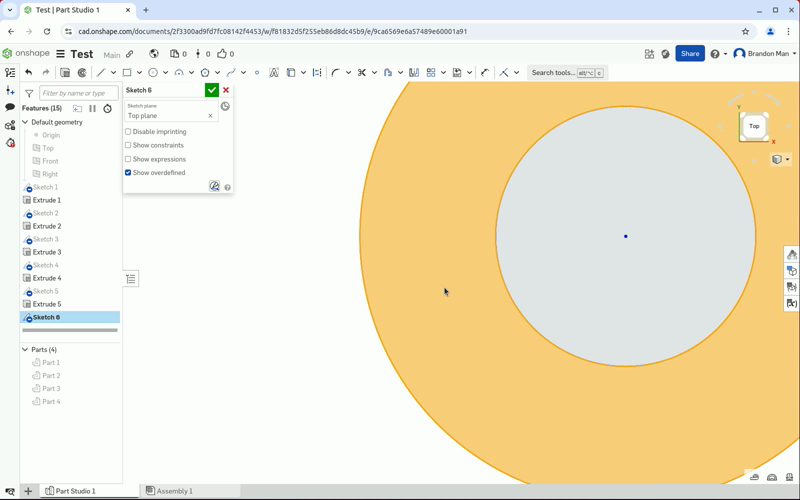
scroll(-6)
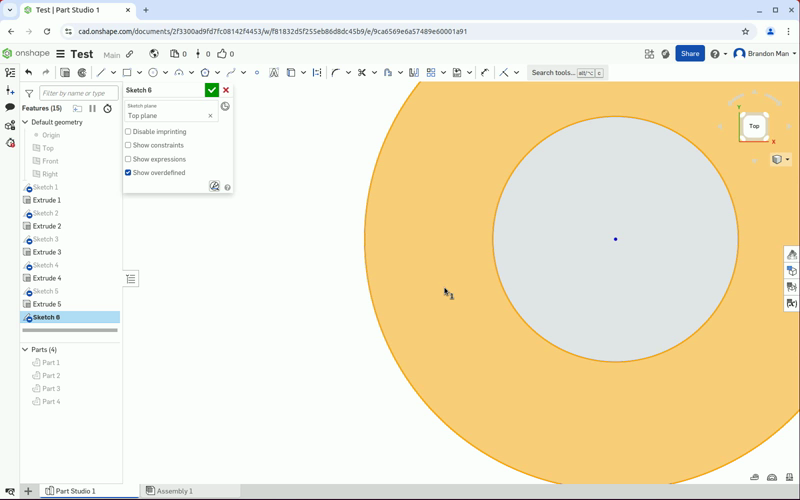
scroll(-6)
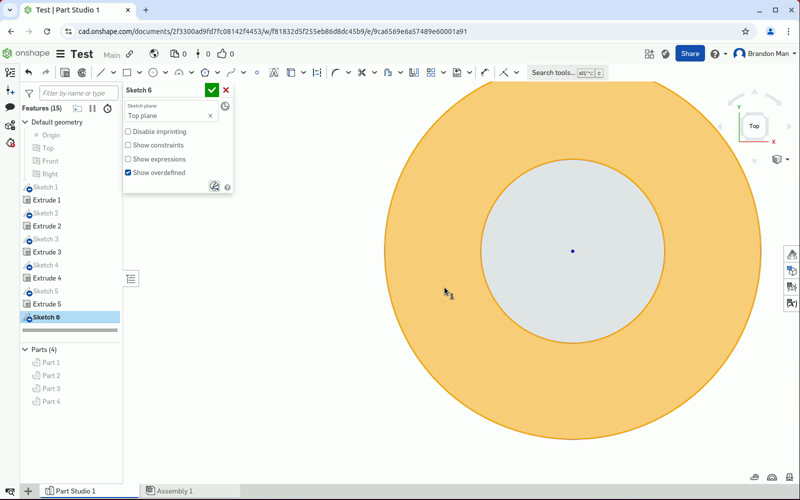
scroll(-6)
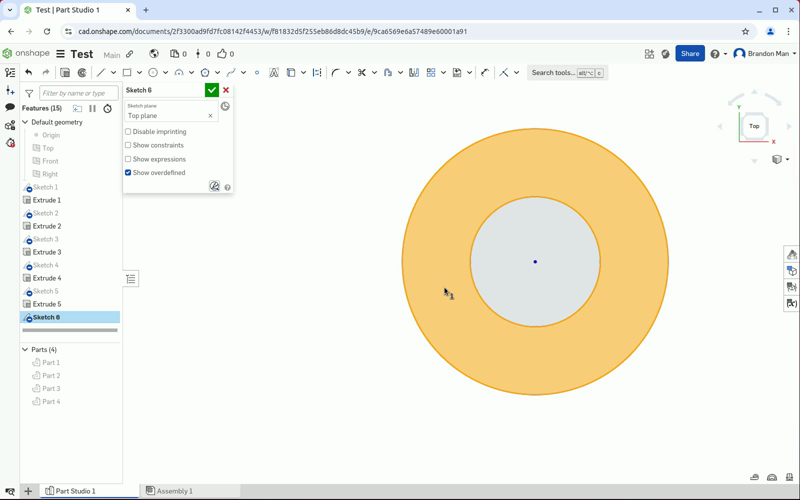
scroll(-6)
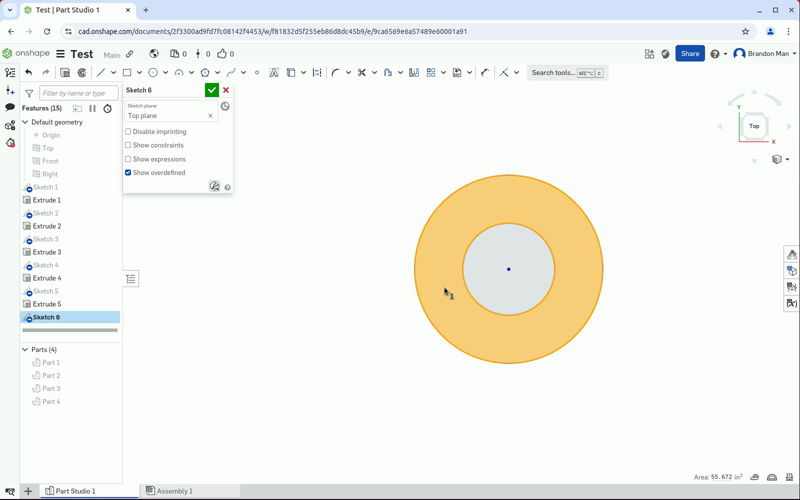
scroll(-6)
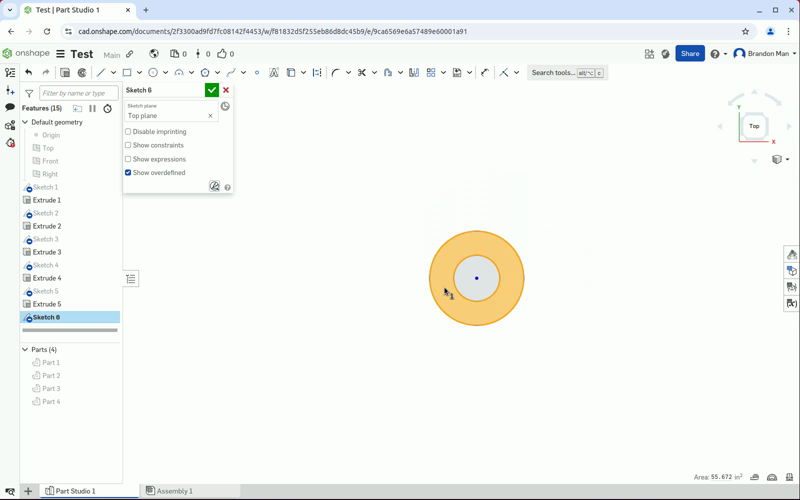
scroll(-6)
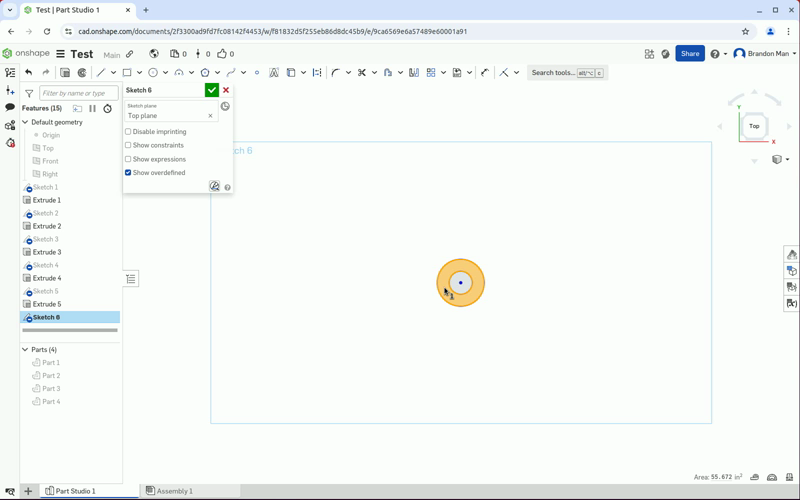
mouse_move(73, 352)
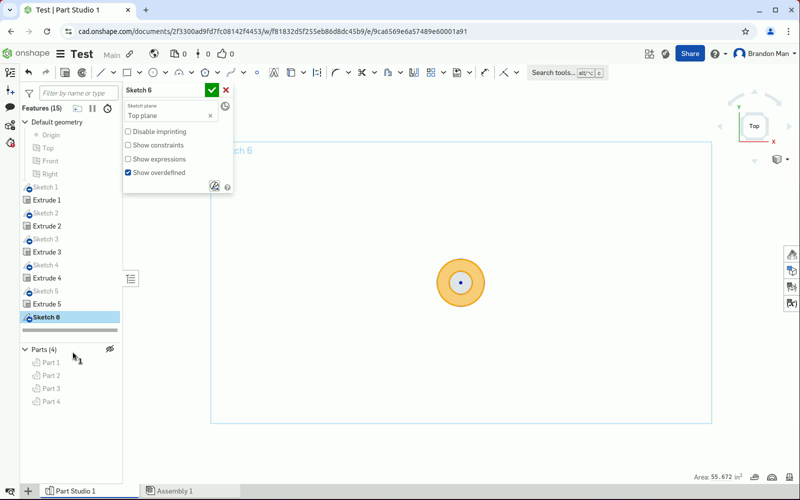
key(shift+y)
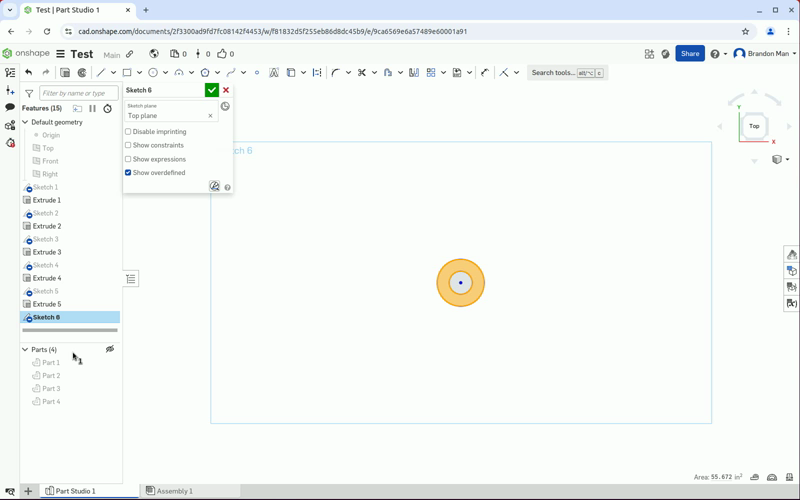
key(shift+e)
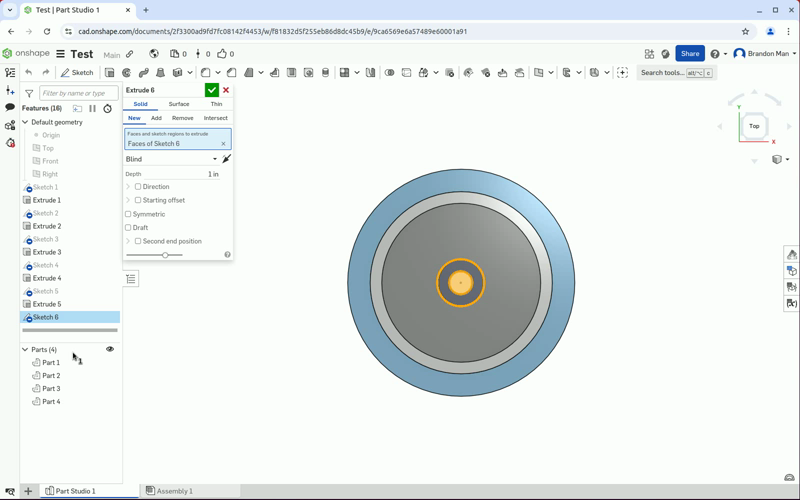
mouse_move(143, 106)
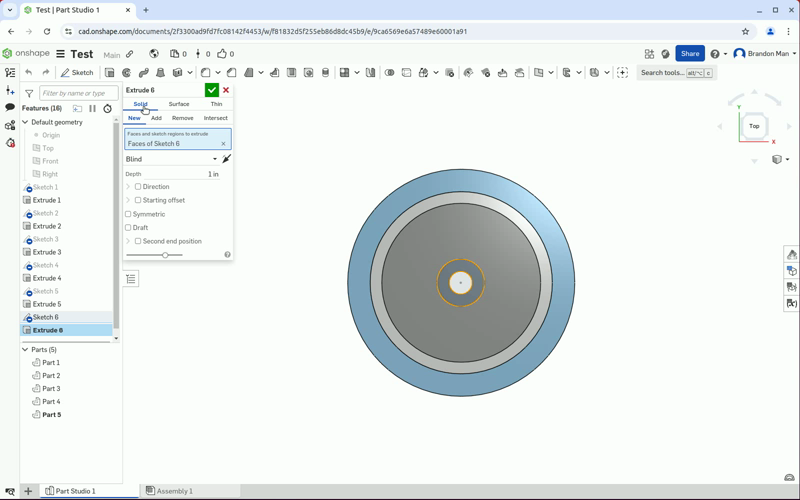
click(143, 106)
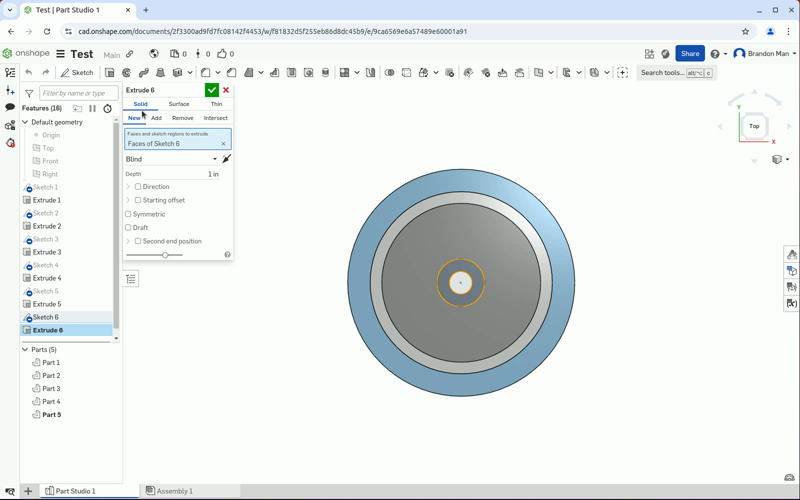
mouse_move(137, 120)
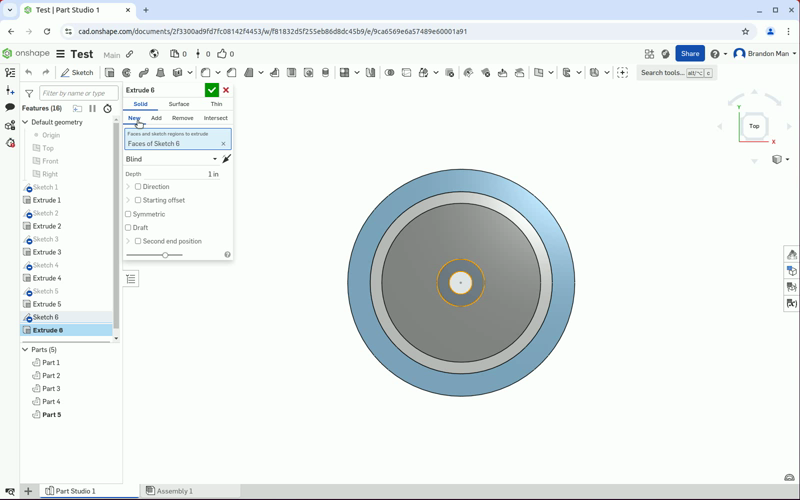
click(137, 120)
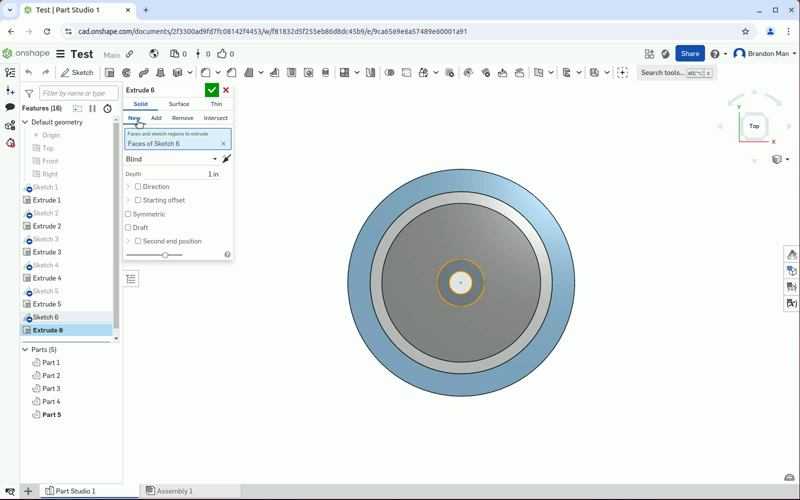
key(tab, 4)
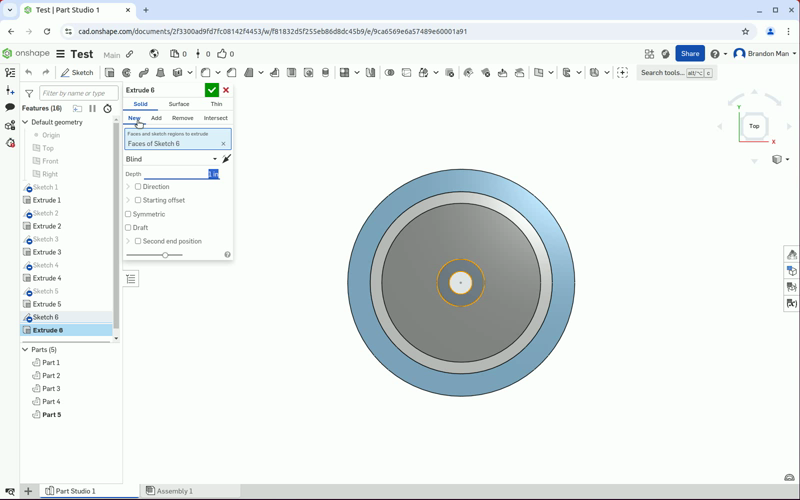
text(9.147)
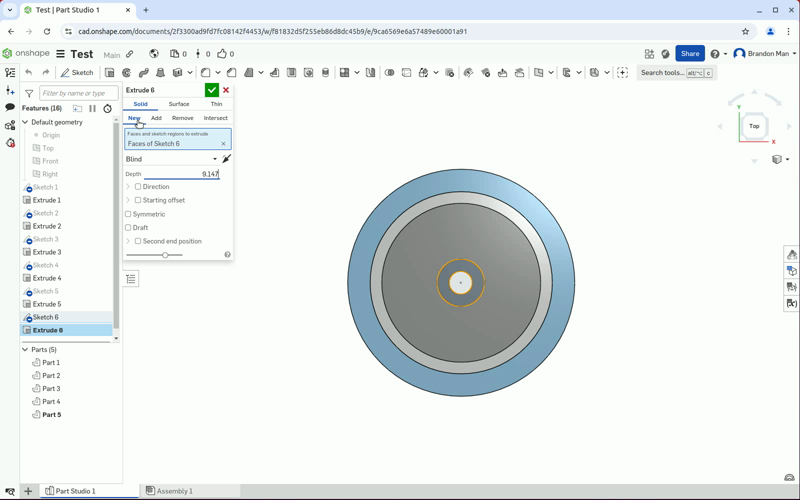
key(enter)
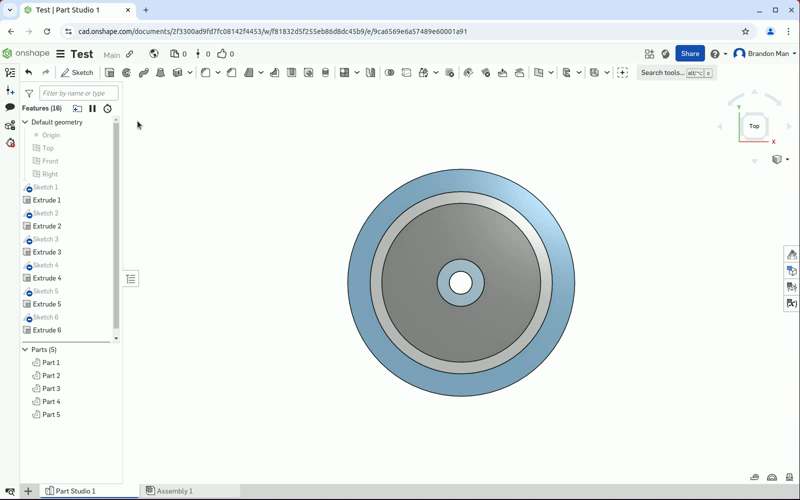
key(shift+h)
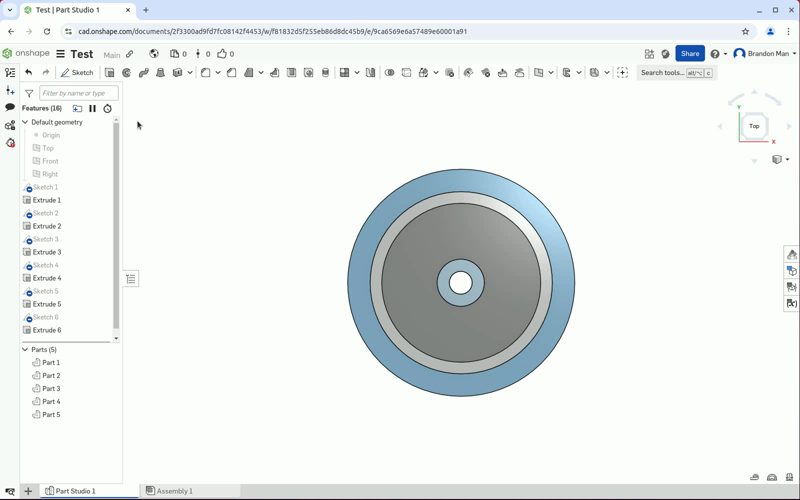
key(shift+h)
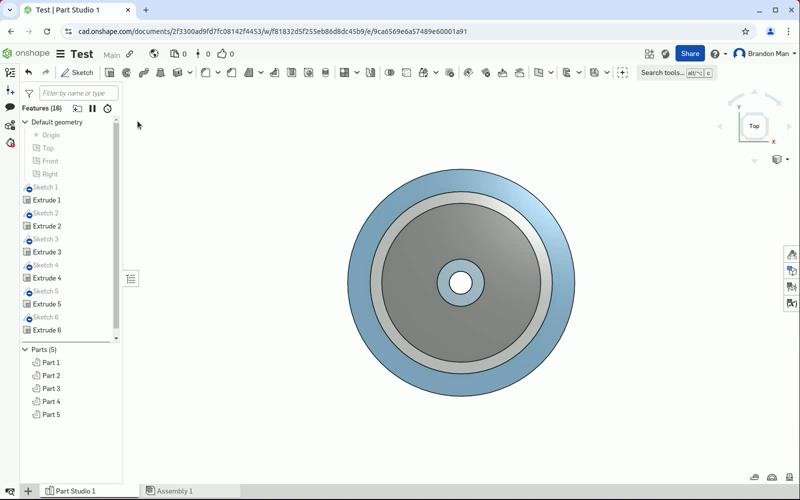
key(shift+7)
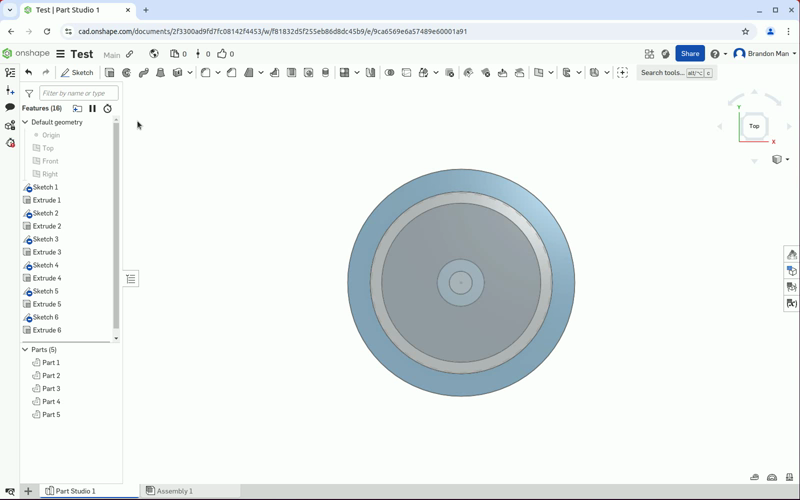
key(up, 3)
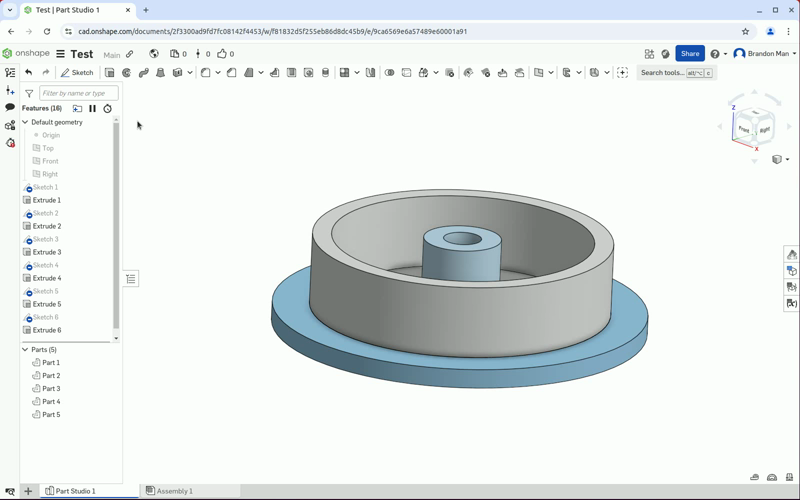
key(left, 3)
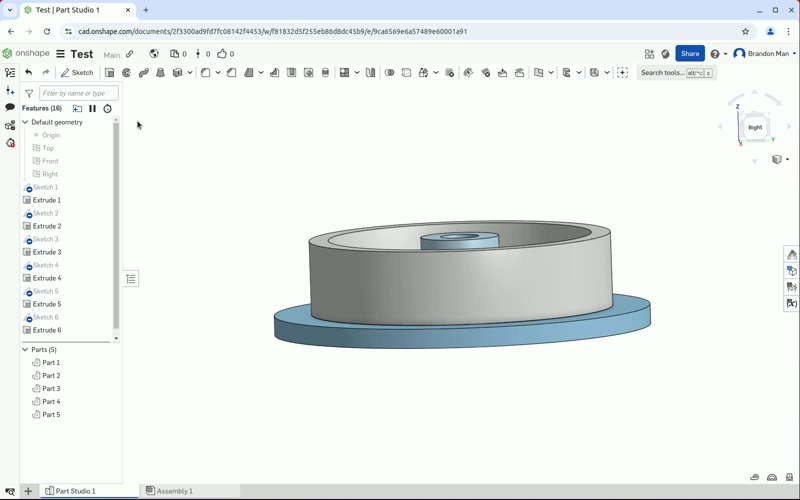
key(right, 3)
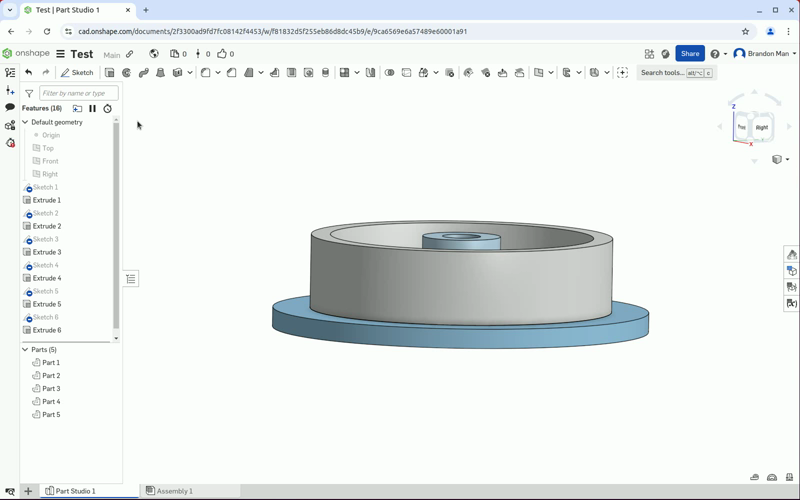
key(down, 3)
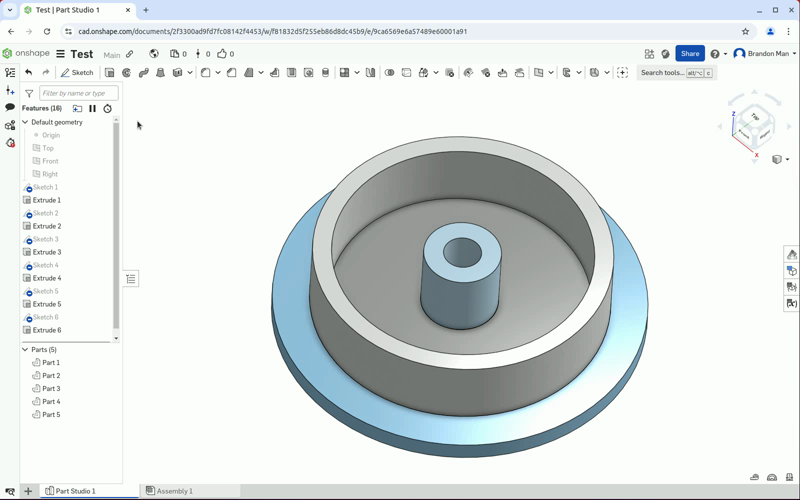
mouse_move(69, 189)
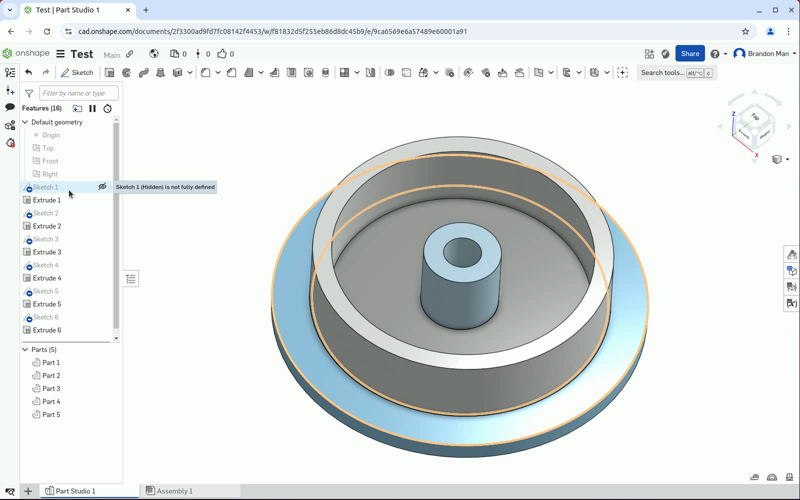
click(69, 189)